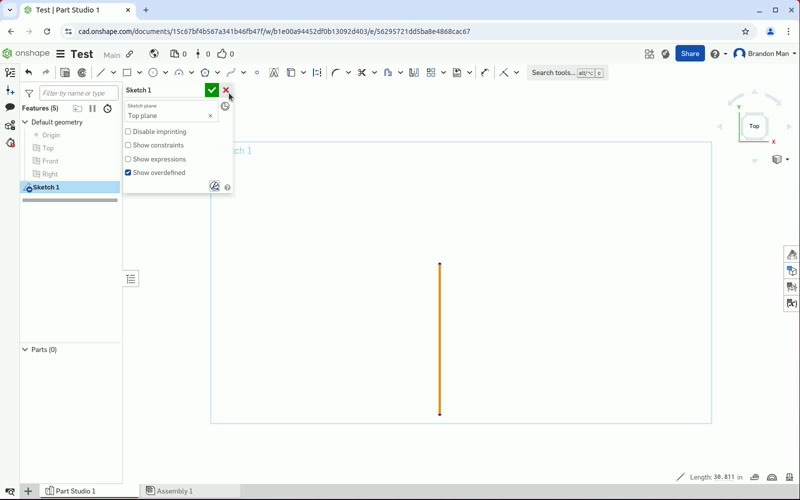
key(shift+h)
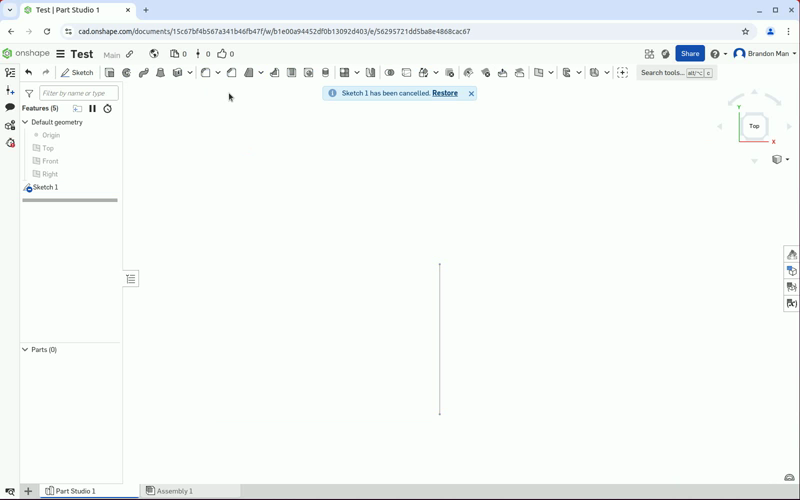
key(shift+s)
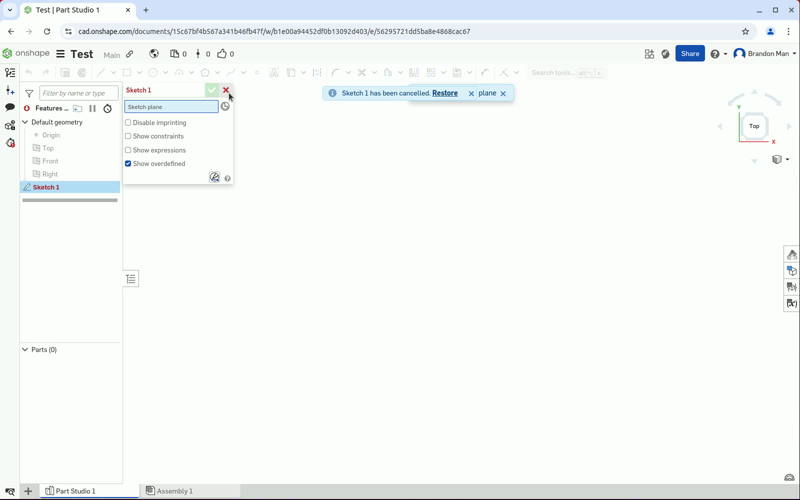
mouse_move(73, 150)
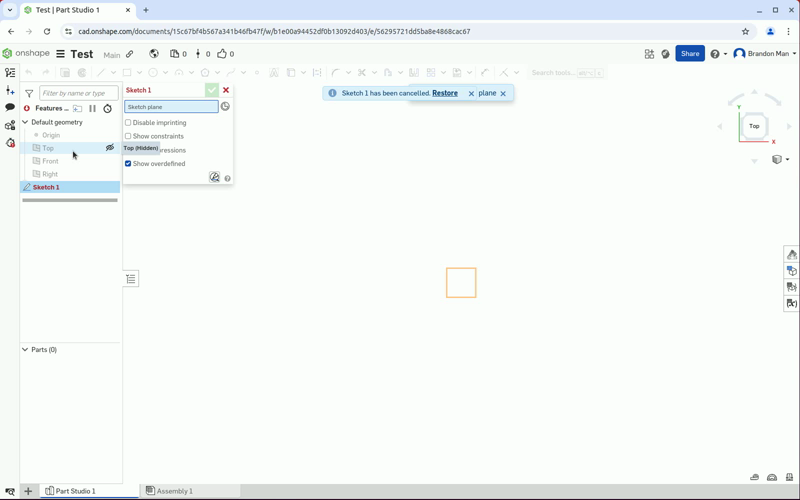
click(73, 150)
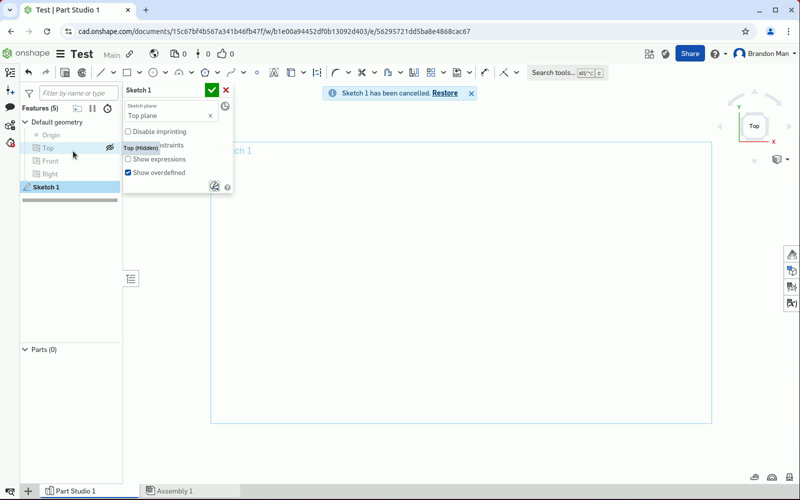
mouse_move(73, 352)
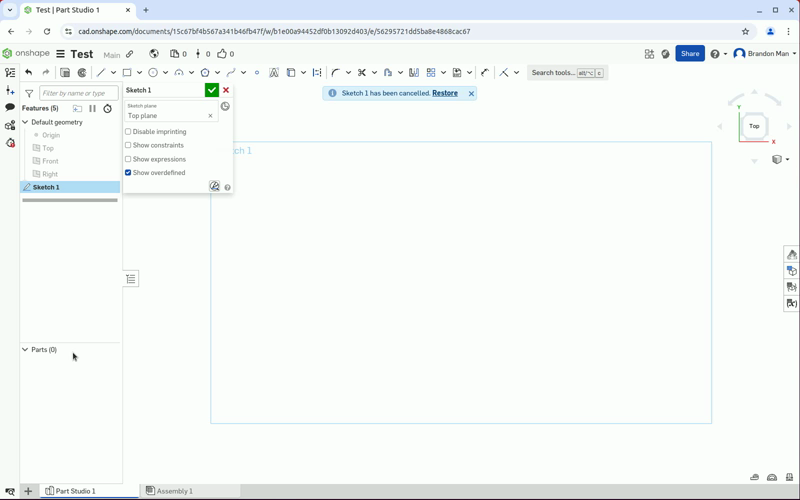
key(y)
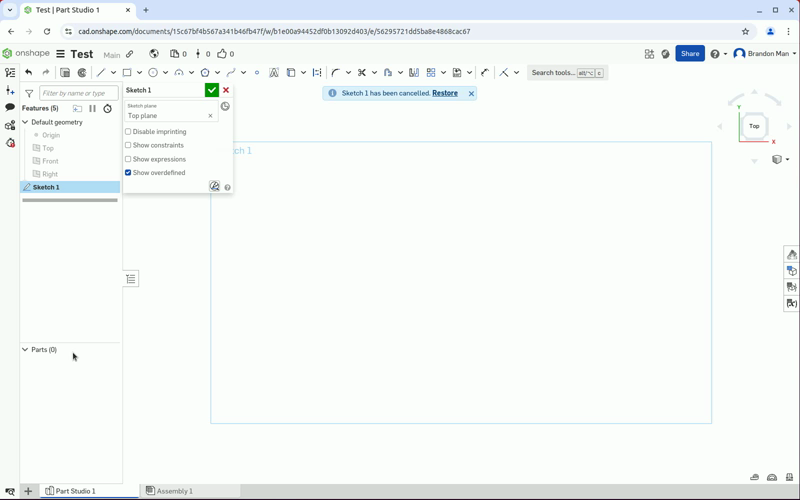
key(l)
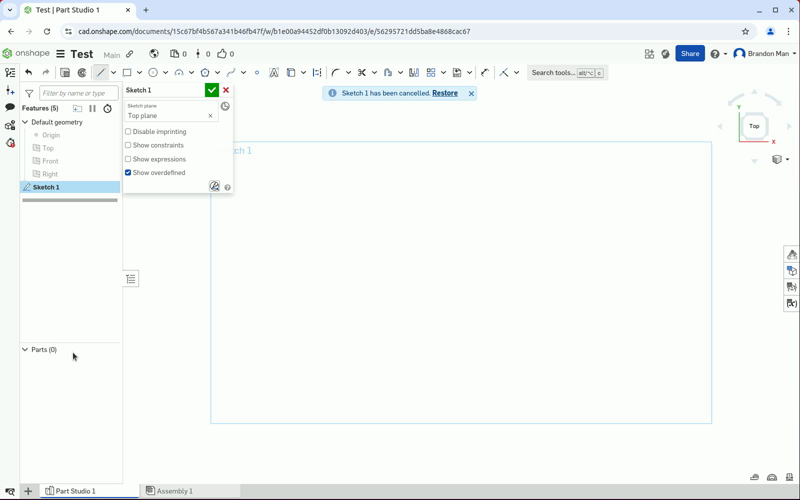
key_down(shift)
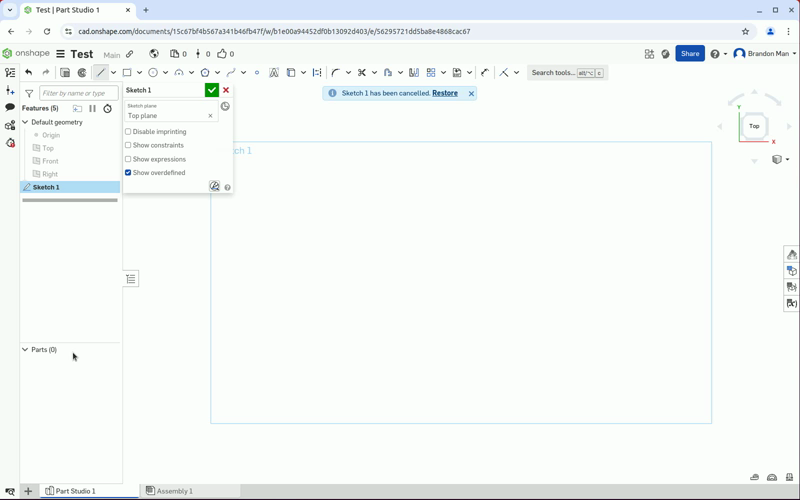
mouse_move(432, 311)
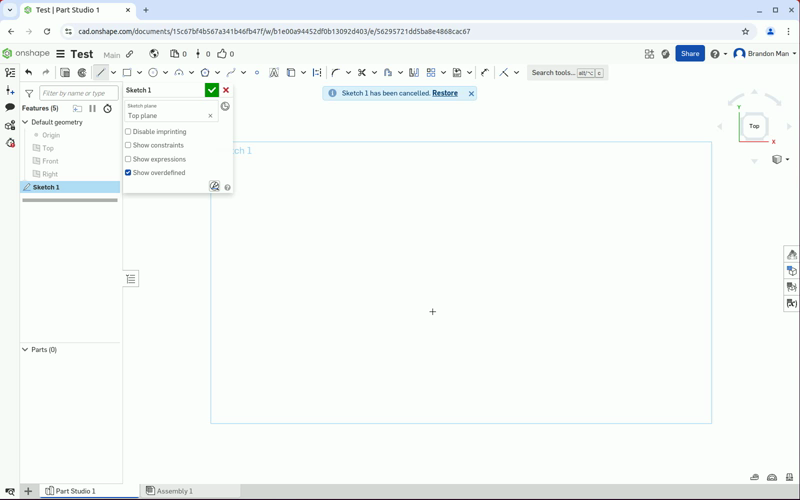
click(432, 311)
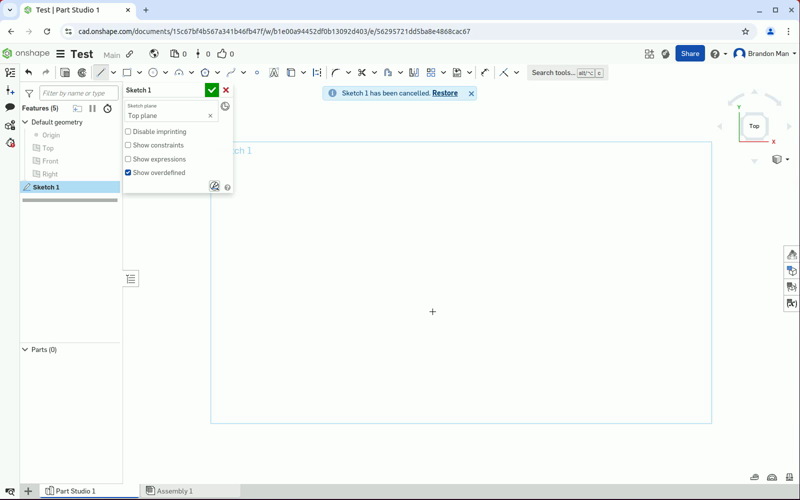
key_up(shift)
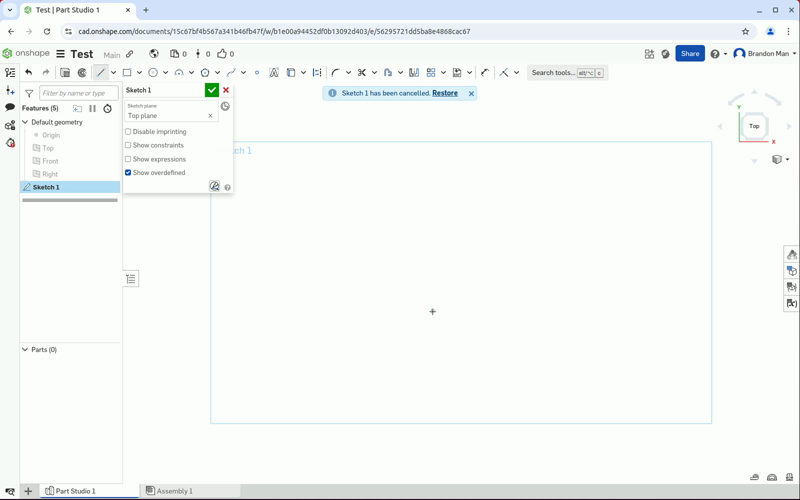
key_down(shift)
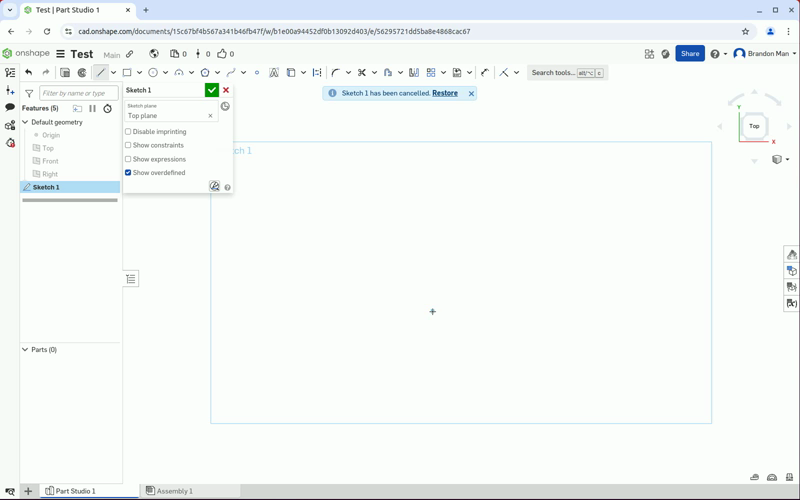
mouse_move(462, 311)
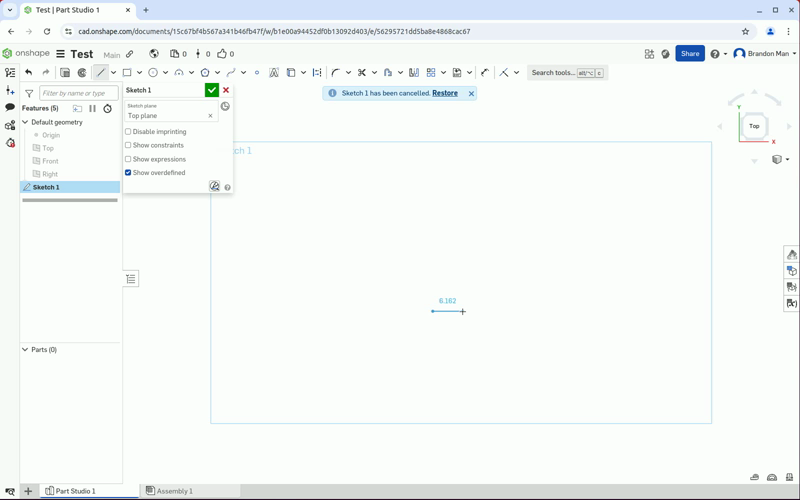
mouse_move(489, 311)
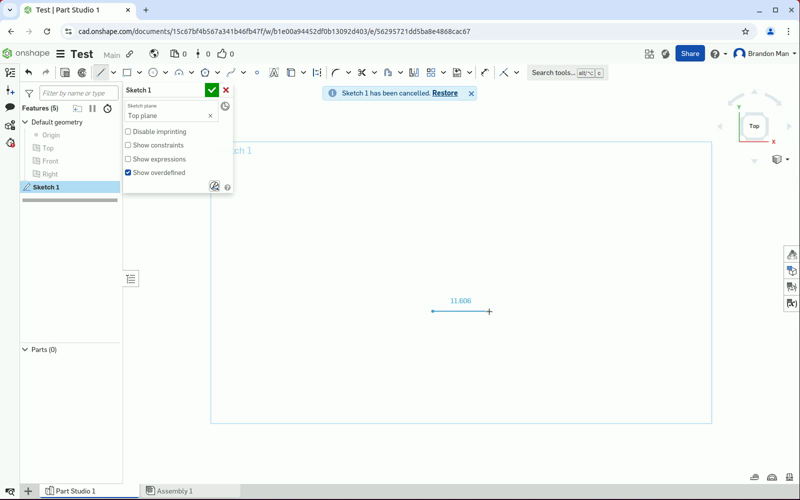
click(489, 311)
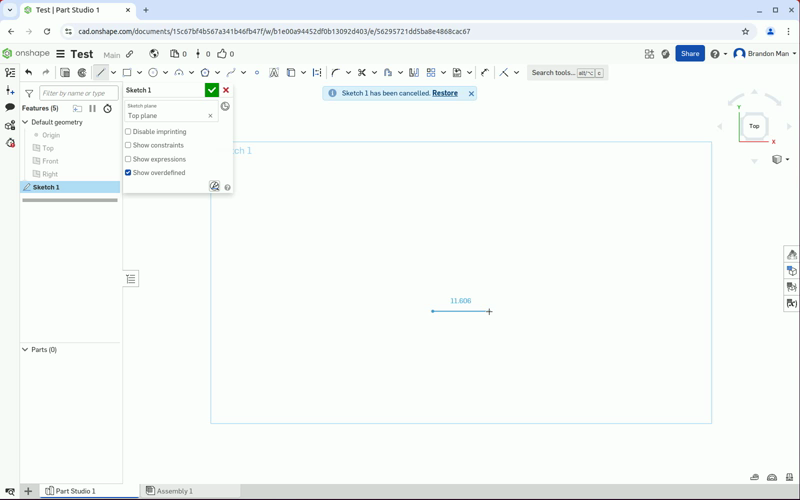
key_up(shift)
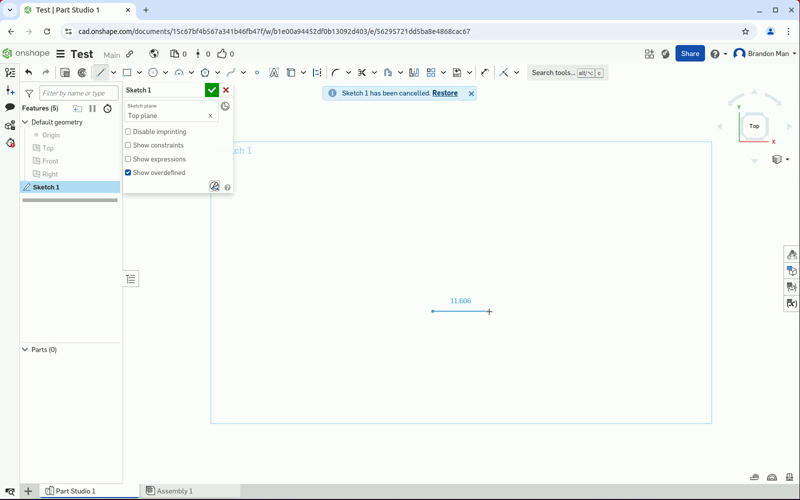
key_down(shift)
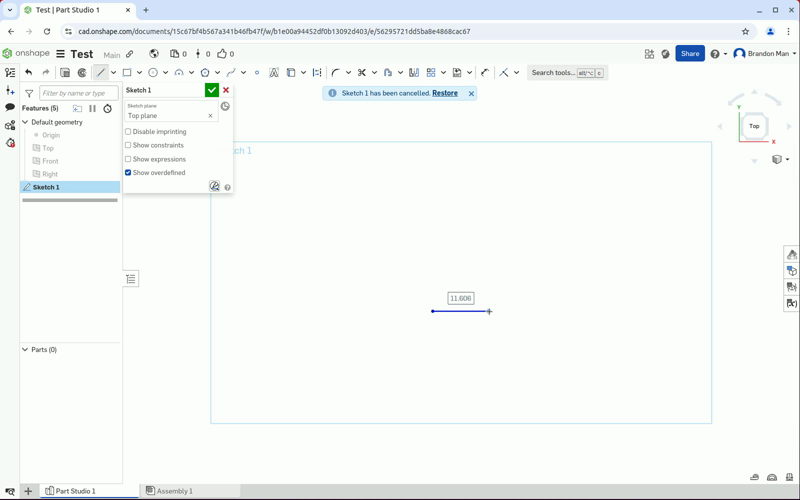
mouse_move(519, 311)
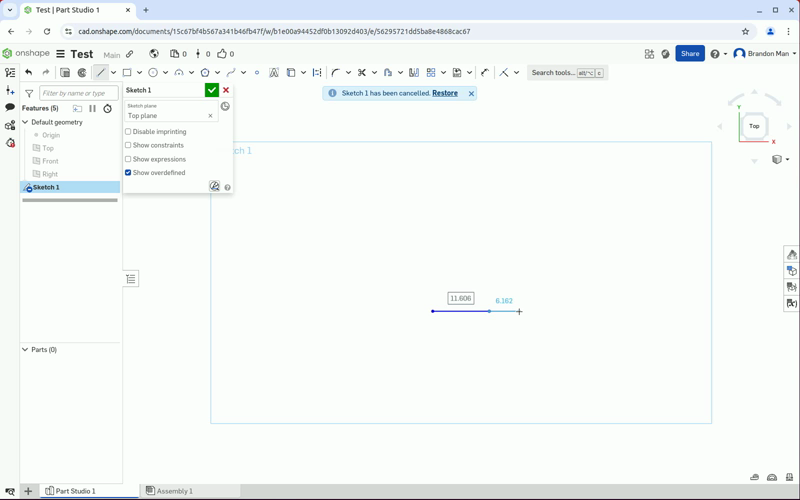
mouse_move(489, 254)
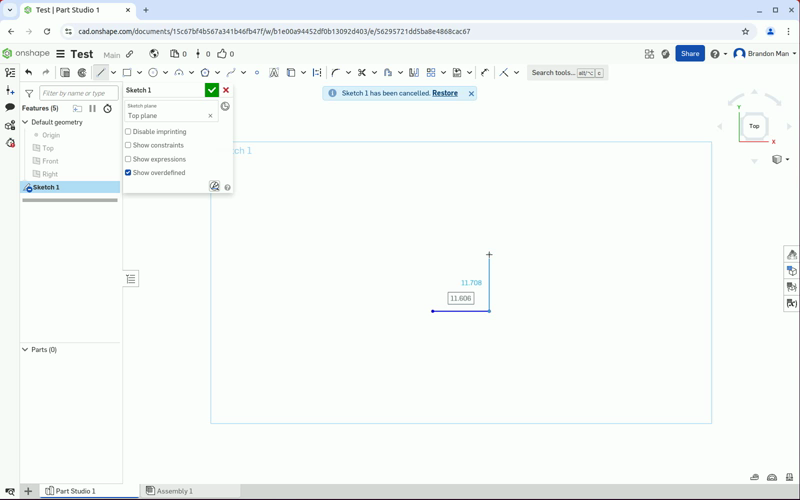
click(489, 254)
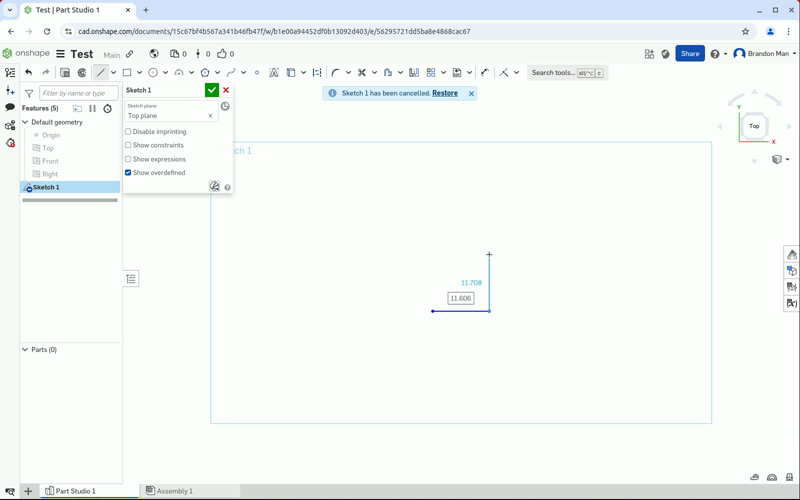
key_up(shift)
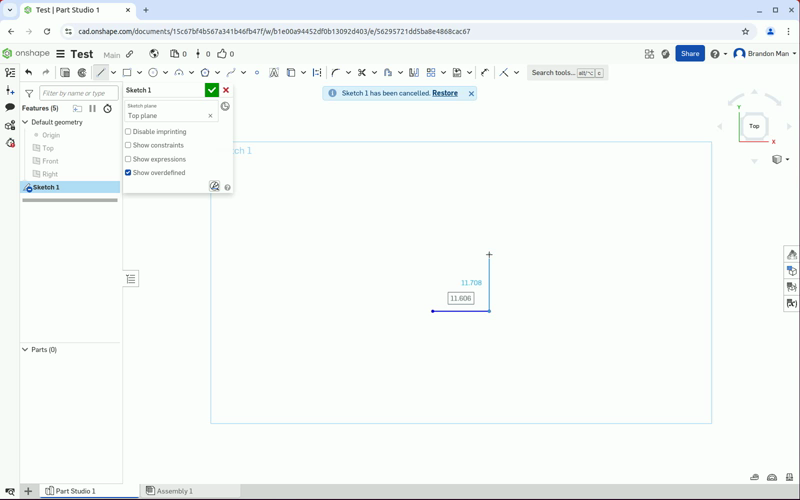
key_down(shift)
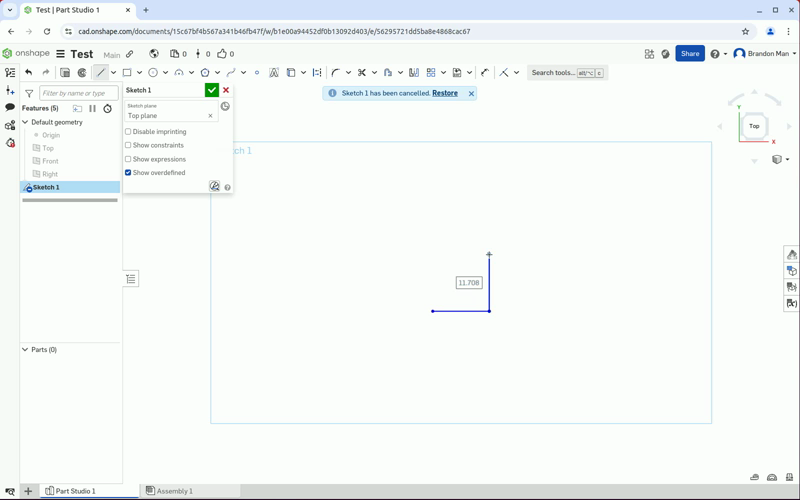
mouse_move(519, 254)
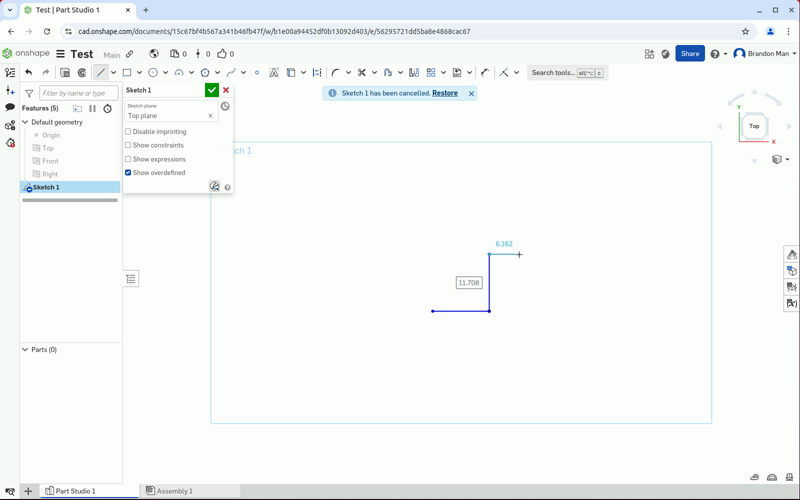
mouse_move(432, 254)
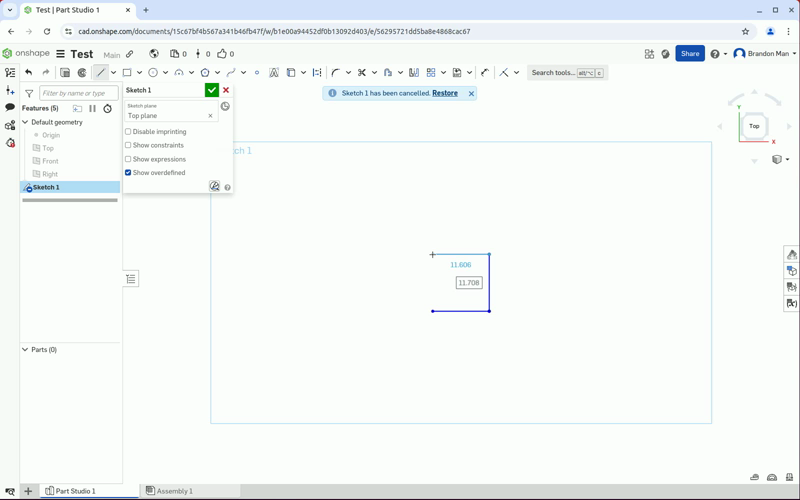
click(432, 254)
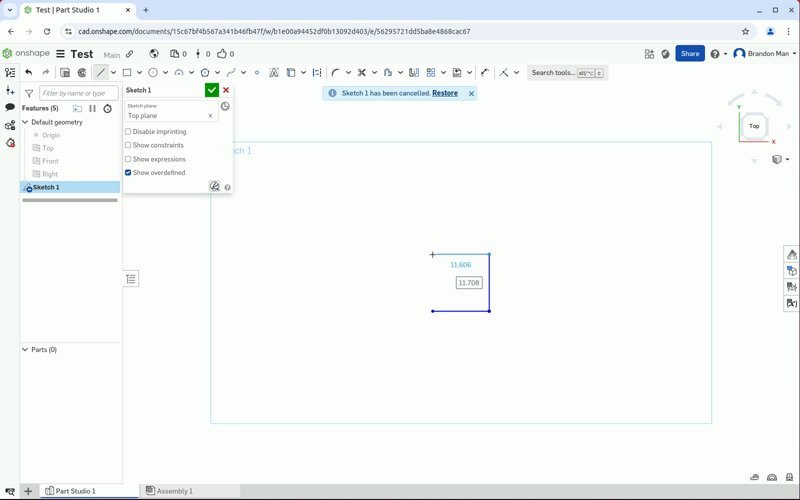
key_up(shift)
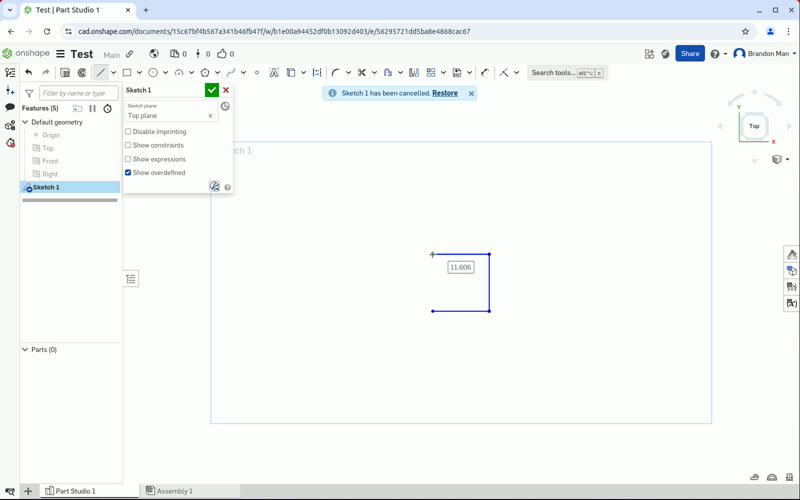
mouse_move(462, 254)
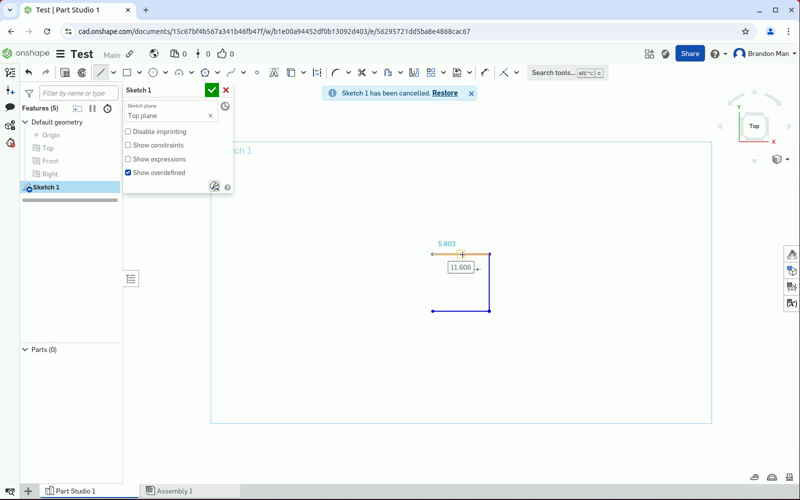
key_down(shift)
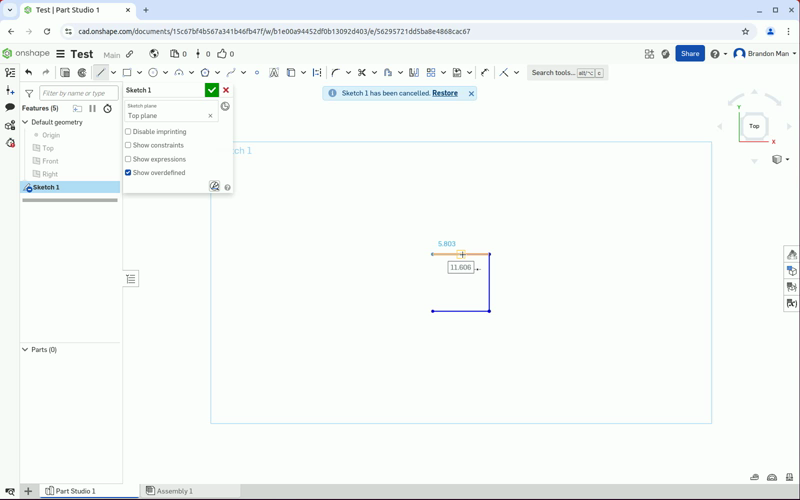
mouse_move(432, 311)
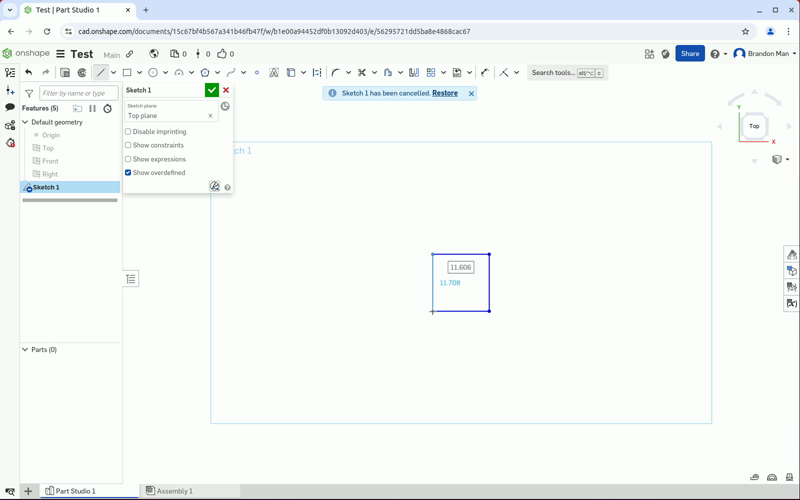
key_up(shift)
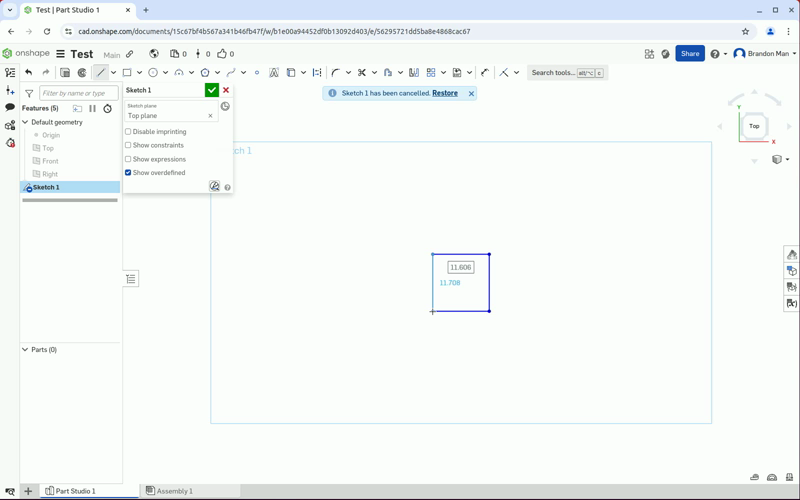
click(432, 311)
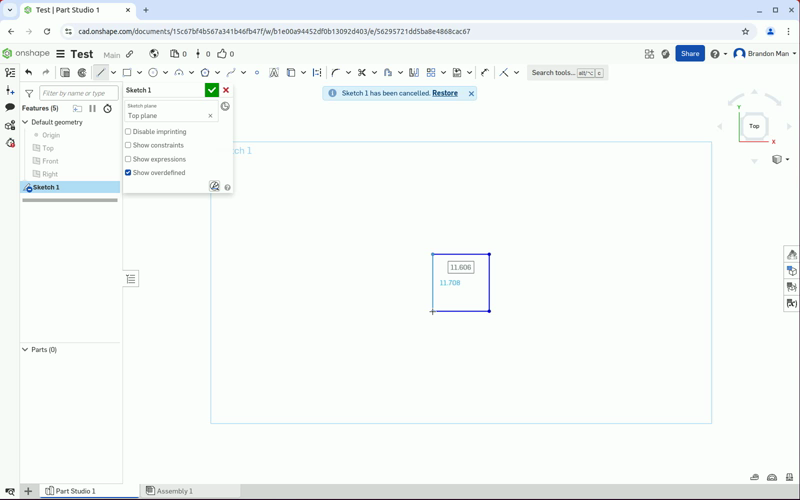
key(esc)
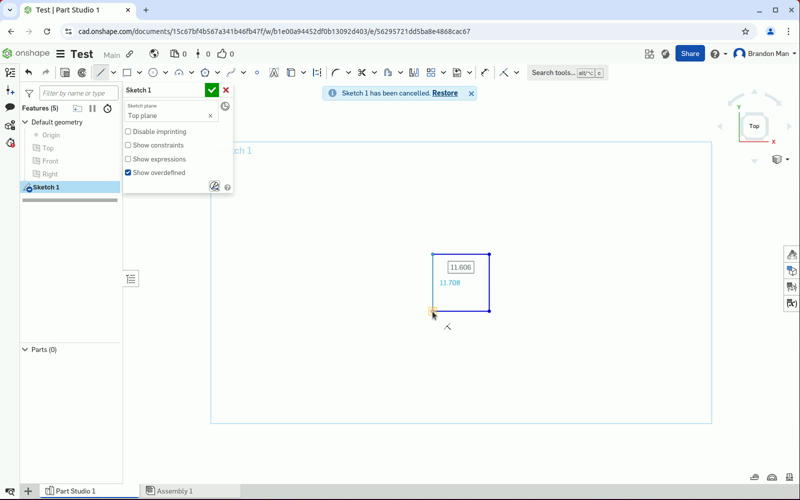
mouse_move(446, 261)
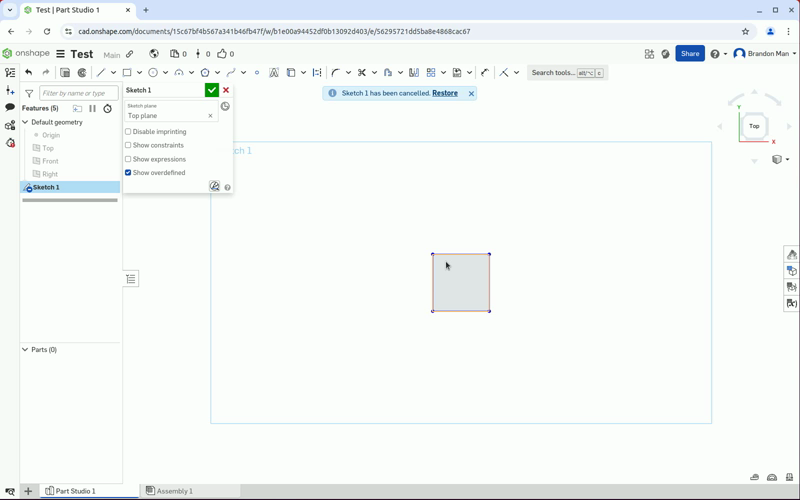
click(446, 261)
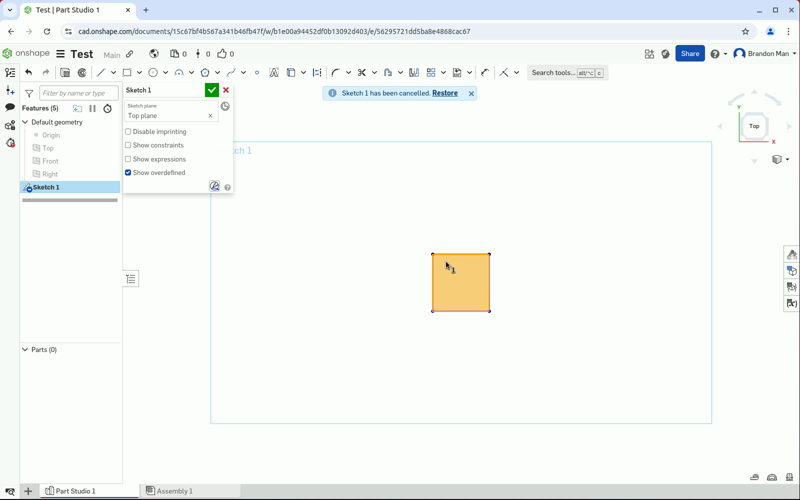
mouse_move(73, 352)
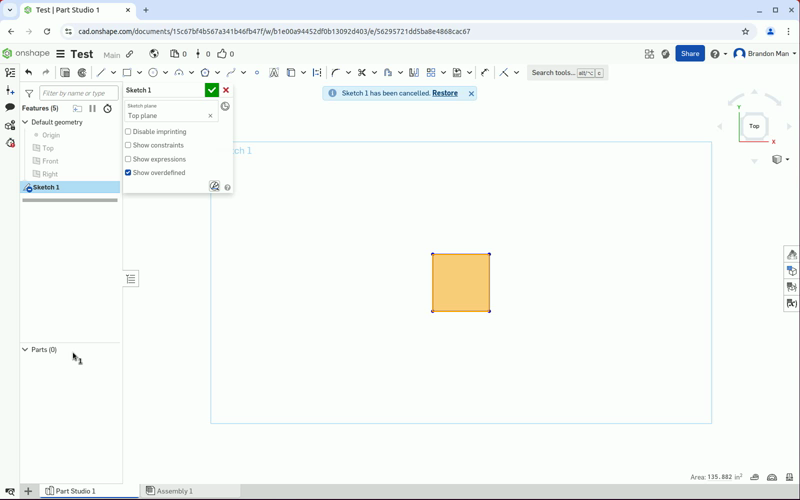
key(shift+y)
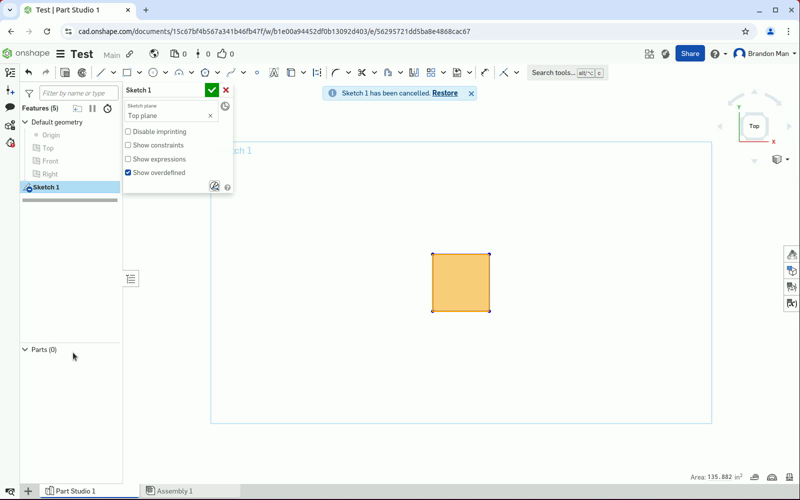
key(shift+e)
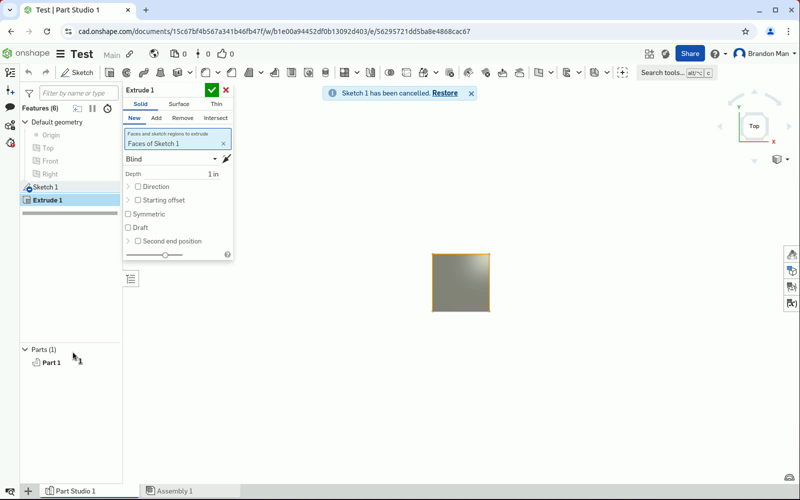
mouse_move(143, 106)
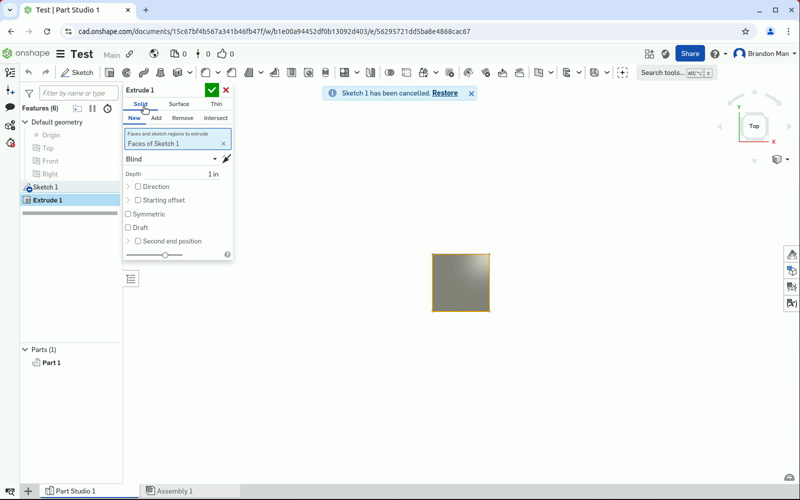
click(143, 106)
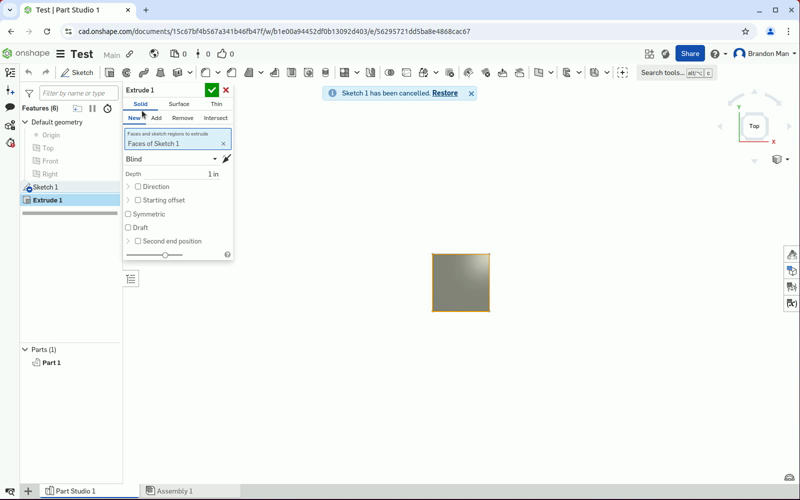
mouse_move(137, 120)
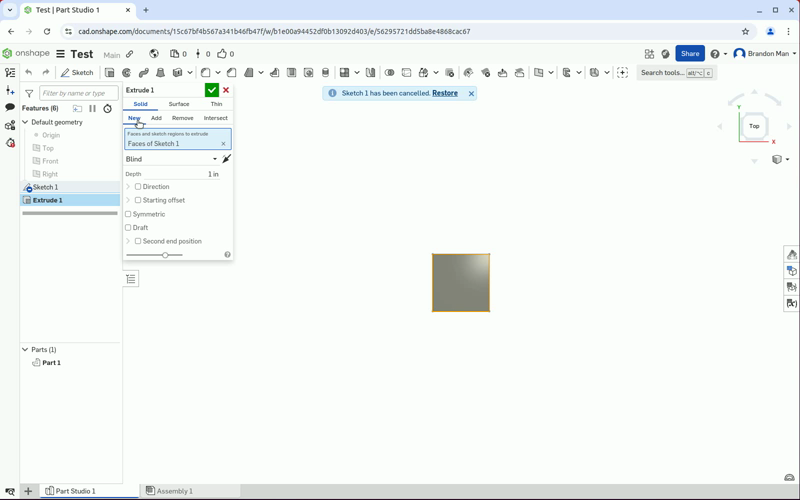
click(137, 120)
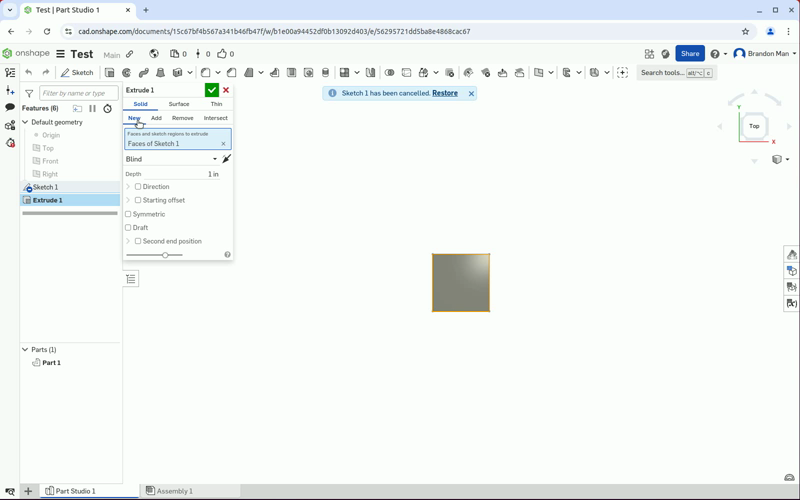
key(tab, 4)
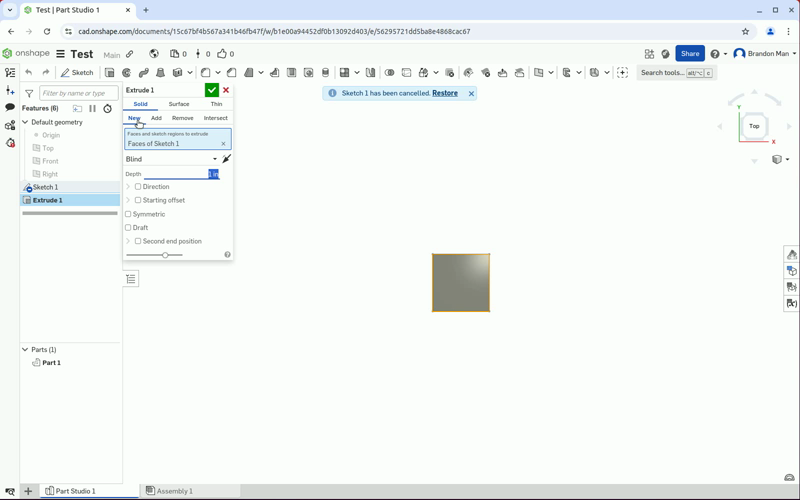
text(11.554)
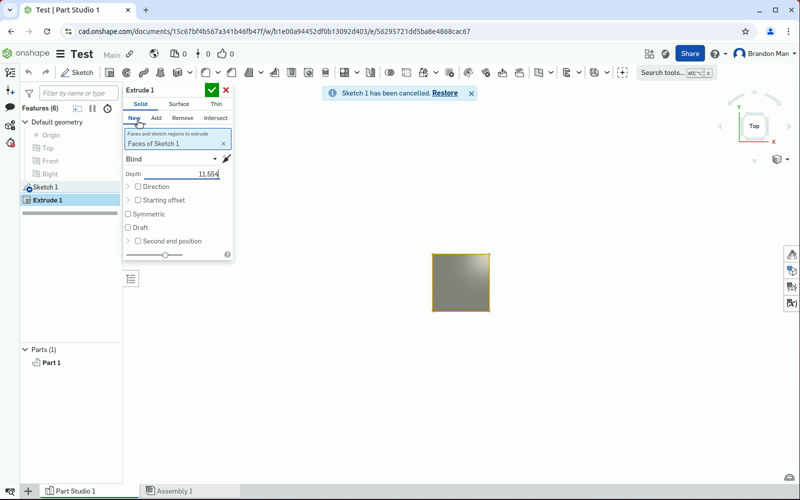
key(enter)
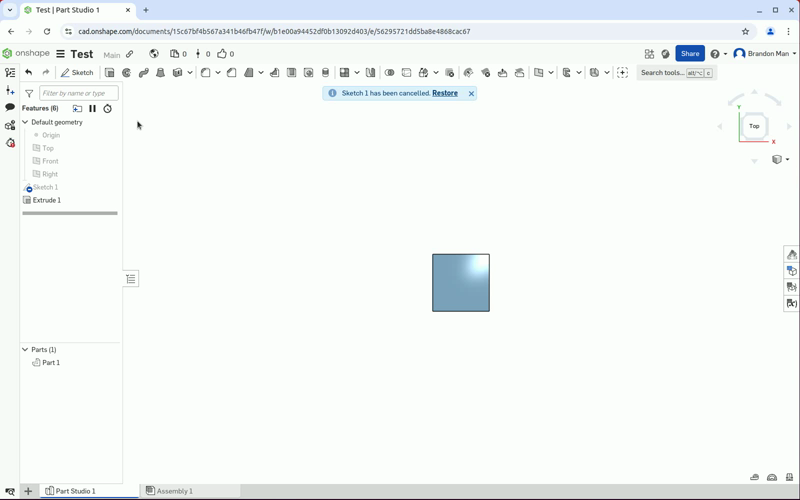
key(shift+h)
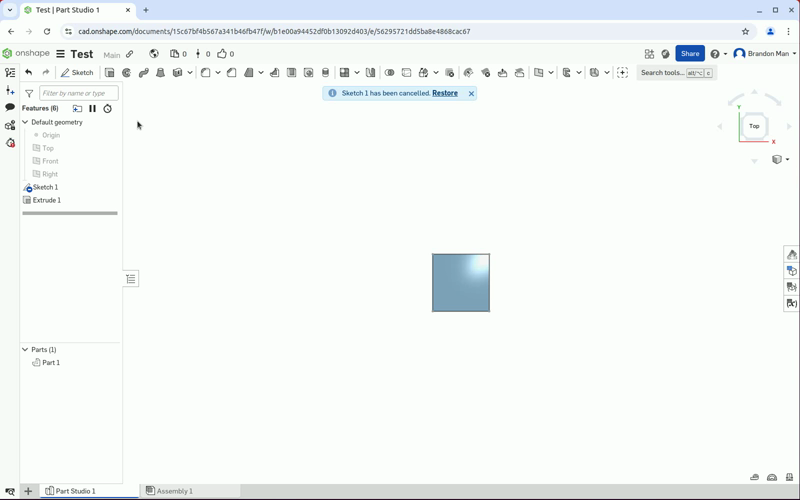
key(shift+h)
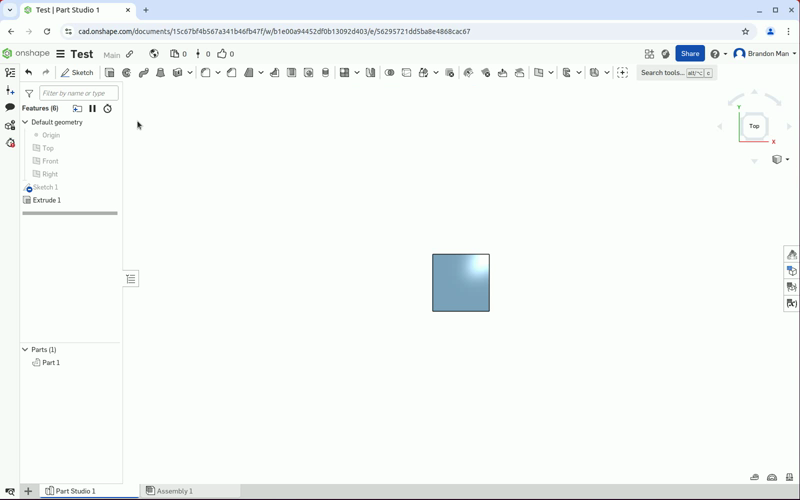
mouse_move(73, 189)
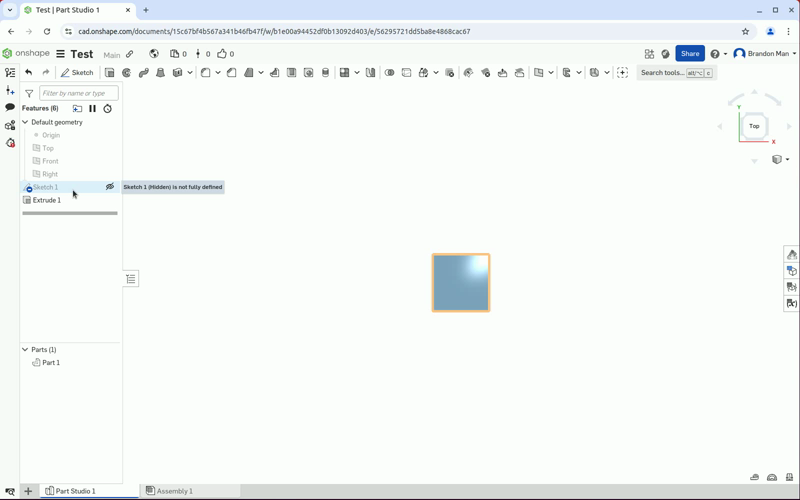
click(73, 189)
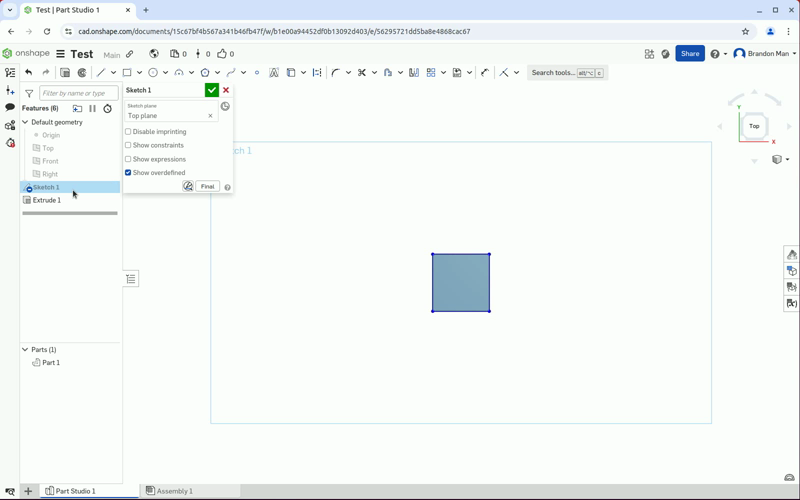
mouse_move(229, 92)
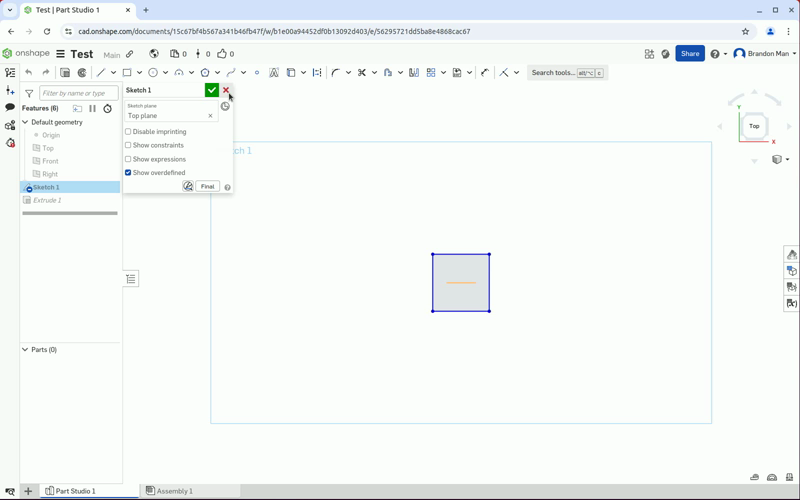
click(229, 92)
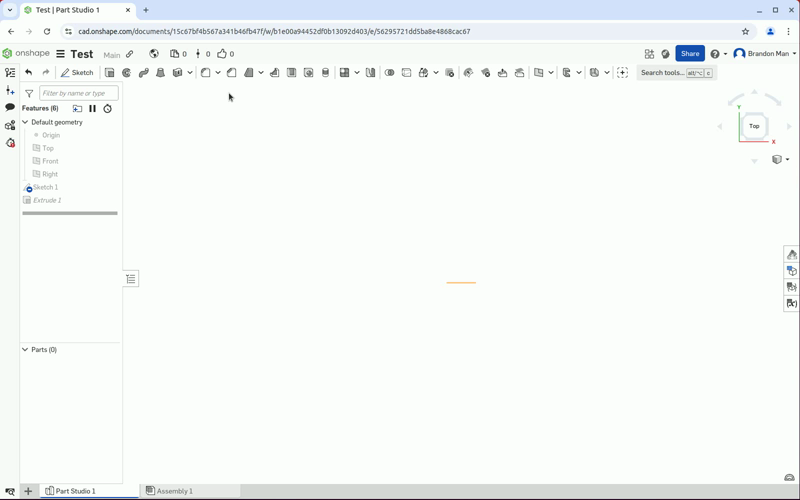
mouse_move(73, 352)
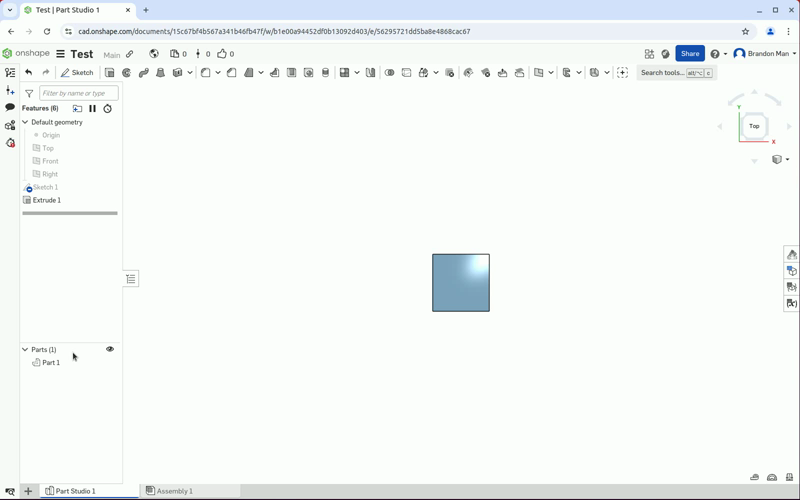
key(y)
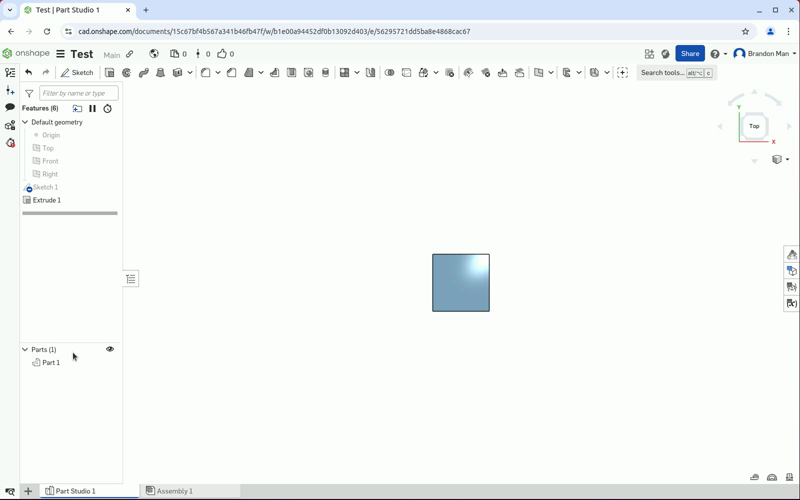
key(shift+p)
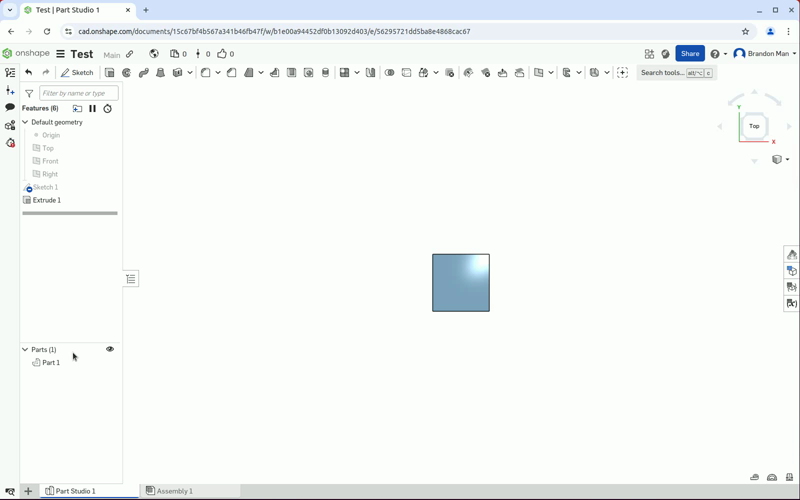
key(space)
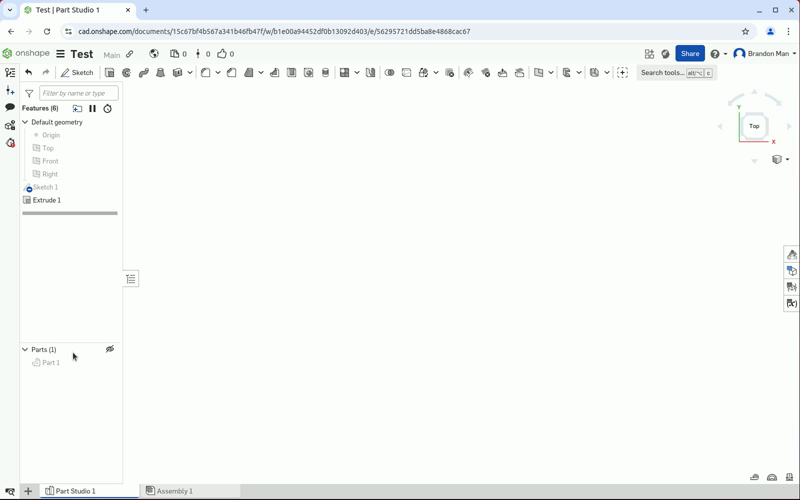
key_down(shift)
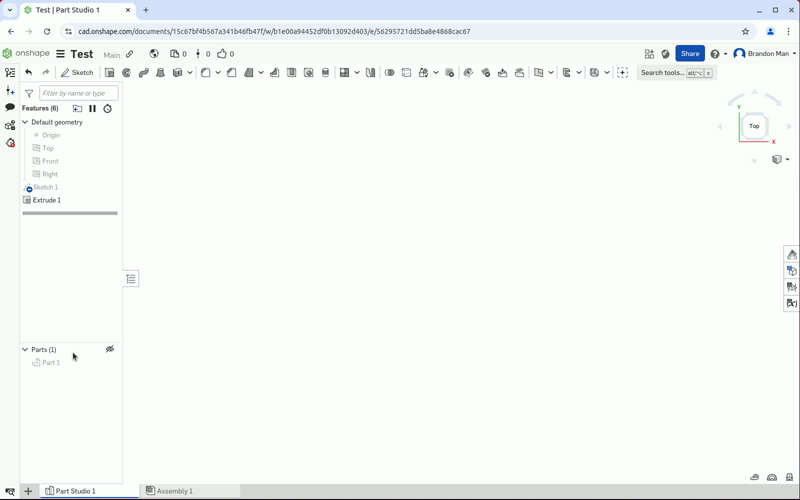
key(up)
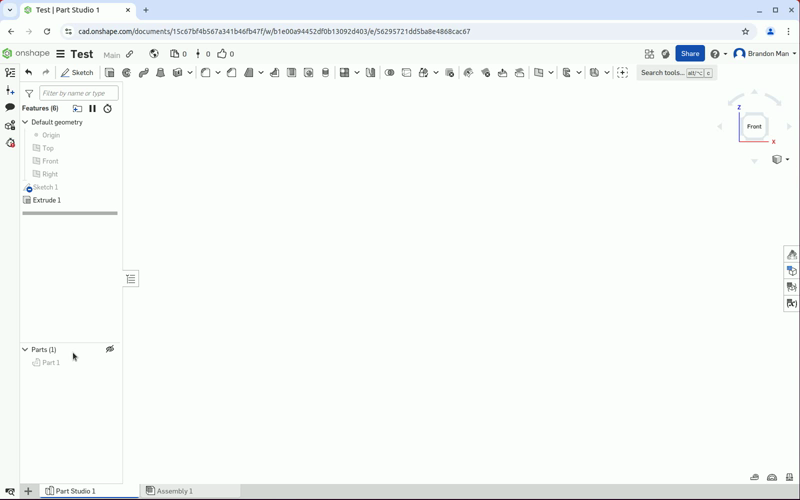
key_up(shift)
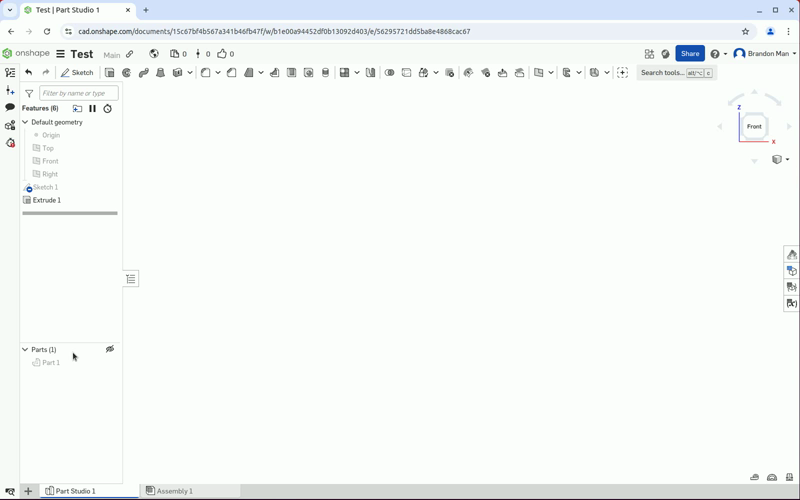
key(space)
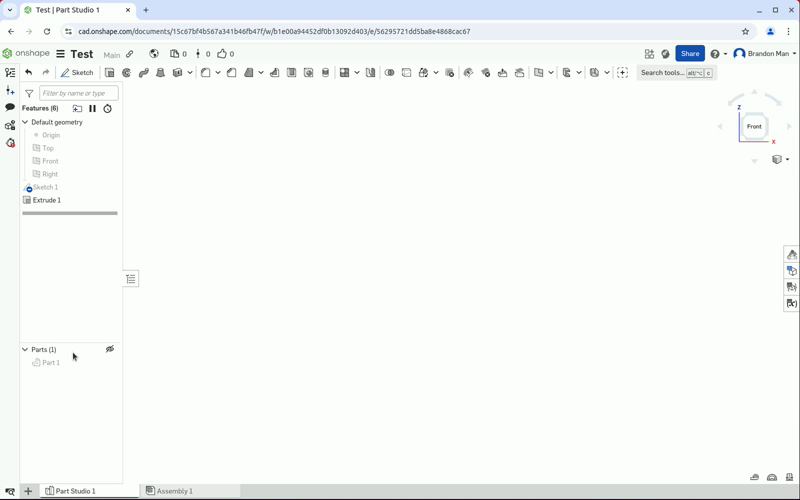
key_down(shift)
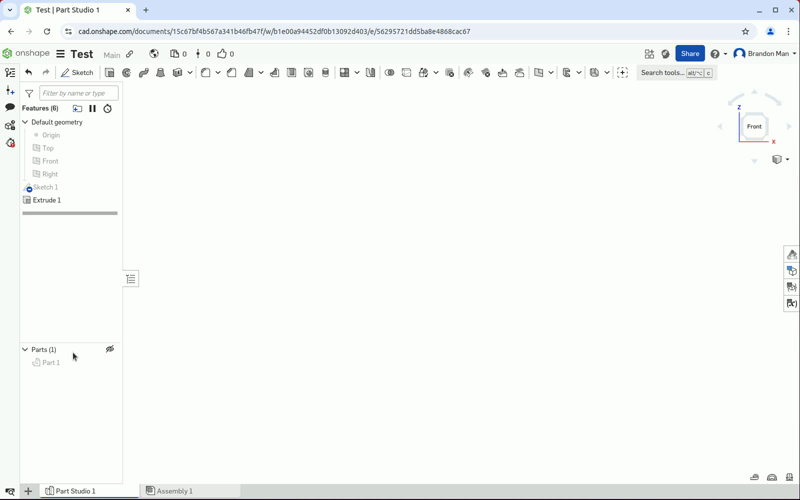
key(left)
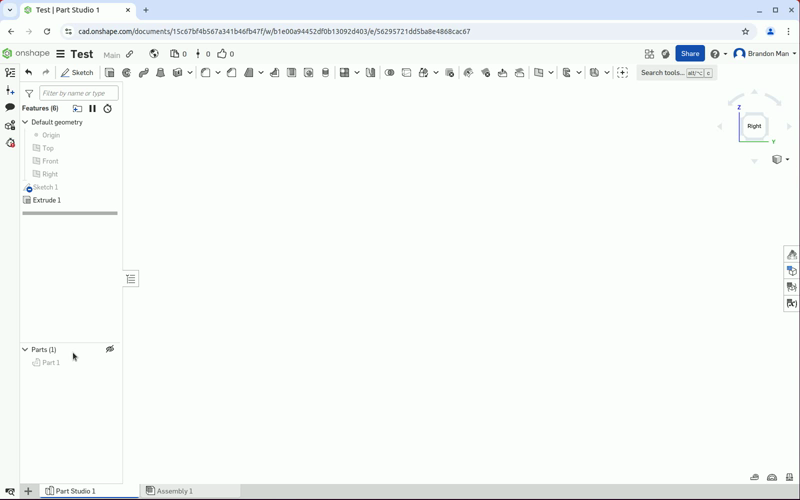
key_up(shift)
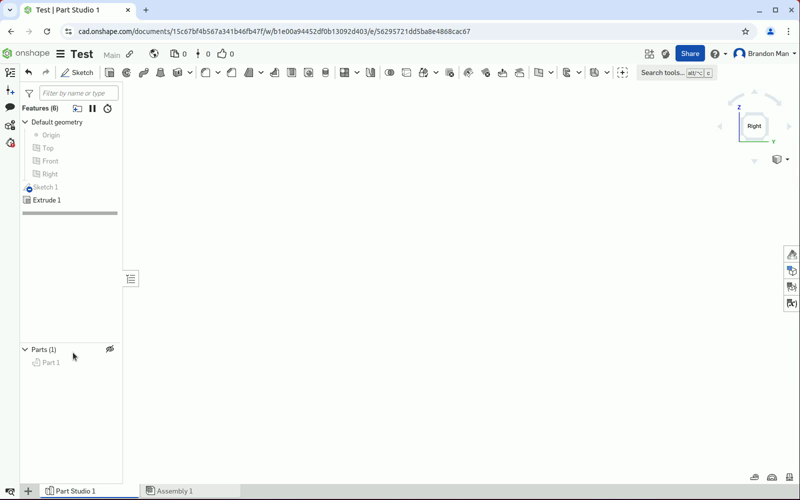
mouse_move(73, 352)
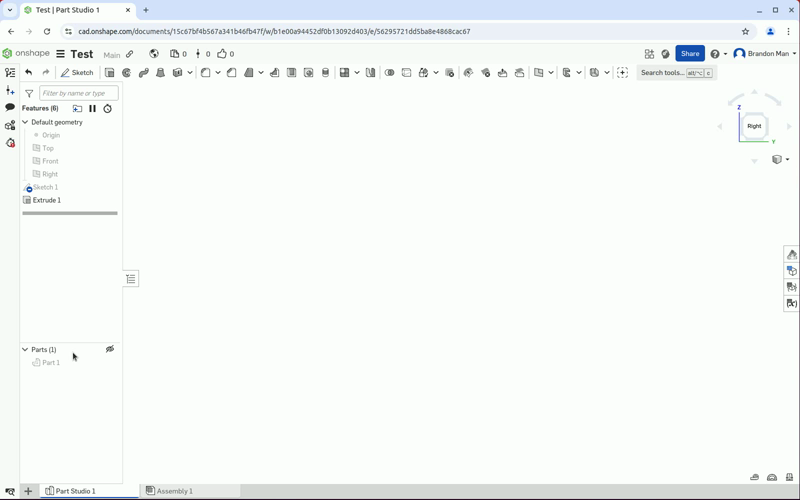
key(shift+y)
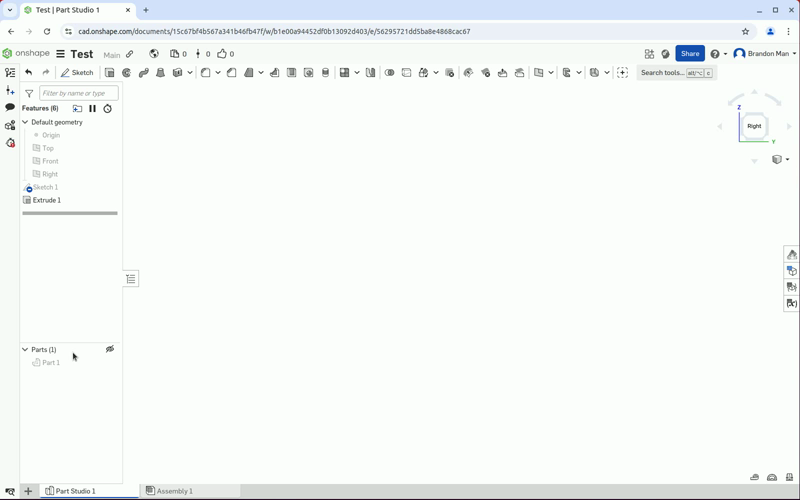
key(shift+s)
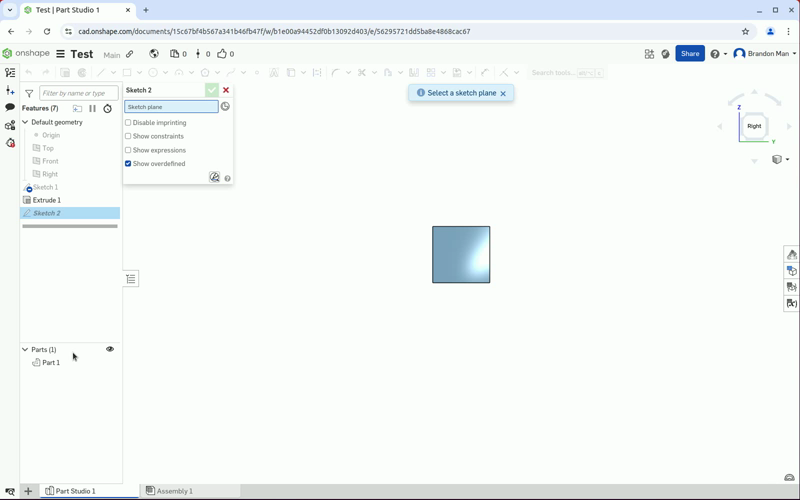
mouse_move(73, 176)
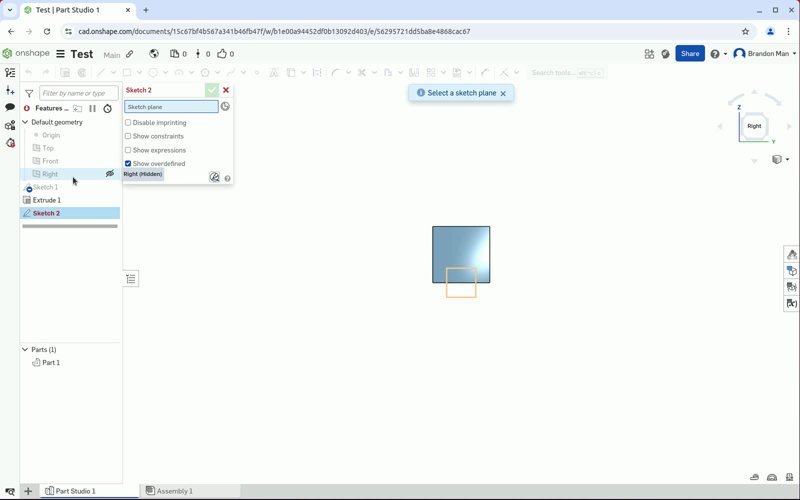
click(73, 176)
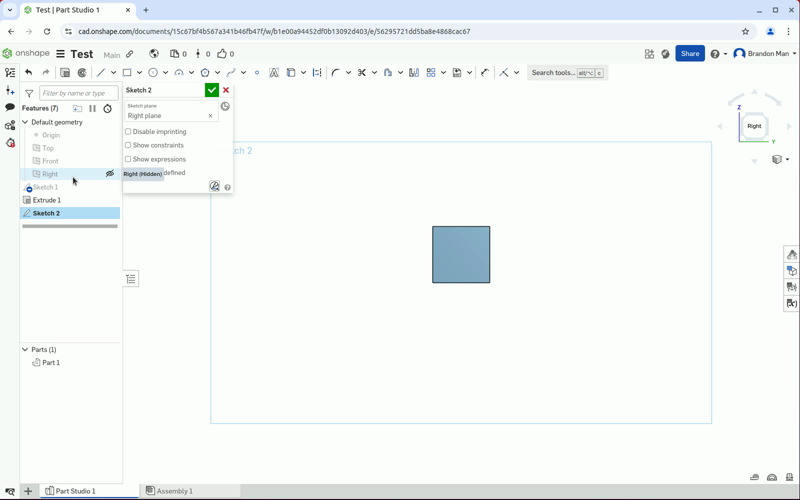
mouse_move(73, 352)
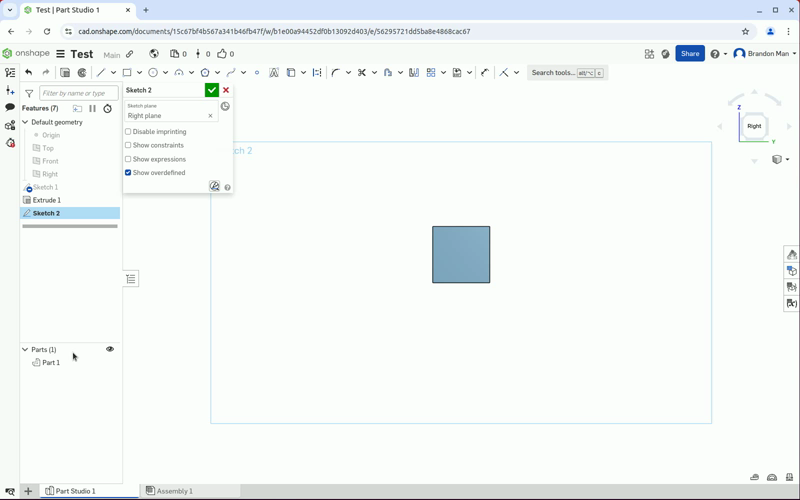
key(y)
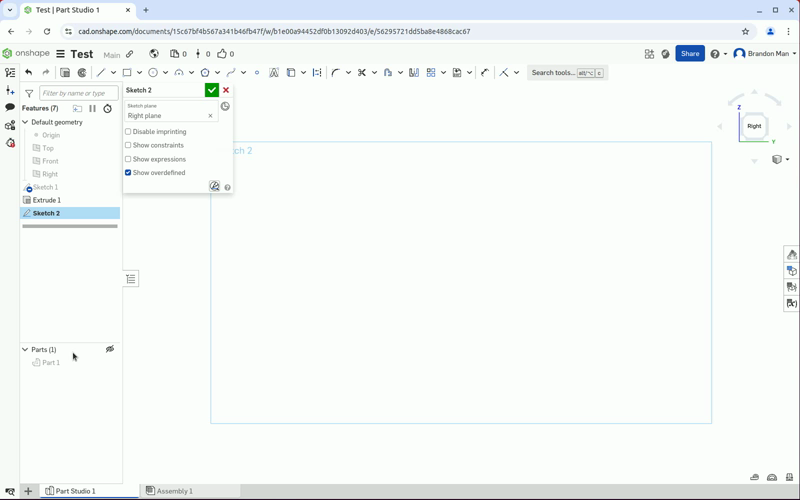
key(l)
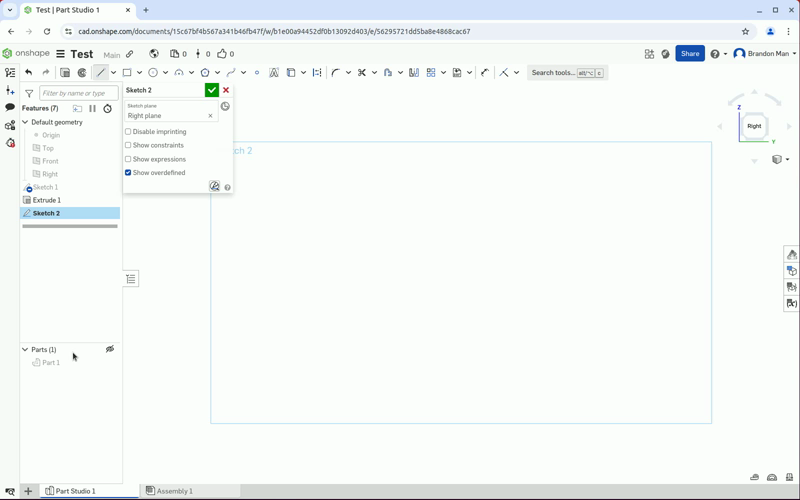
key_down(shift)
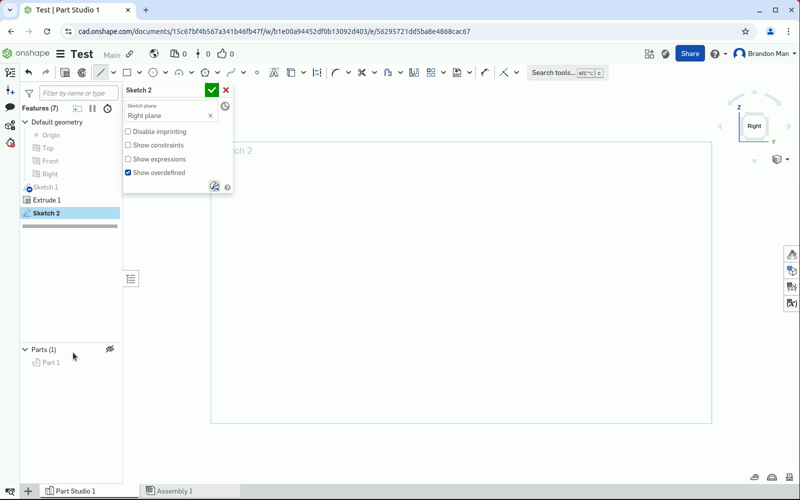
mouse_move(432, 226)
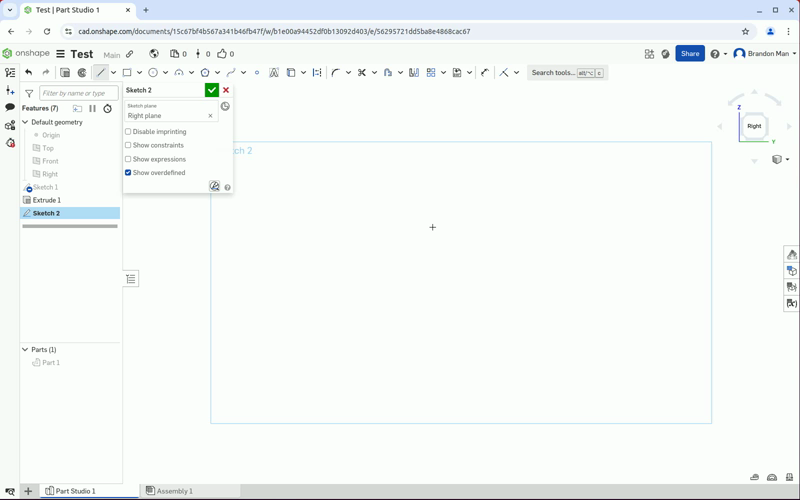
click(432, 226)
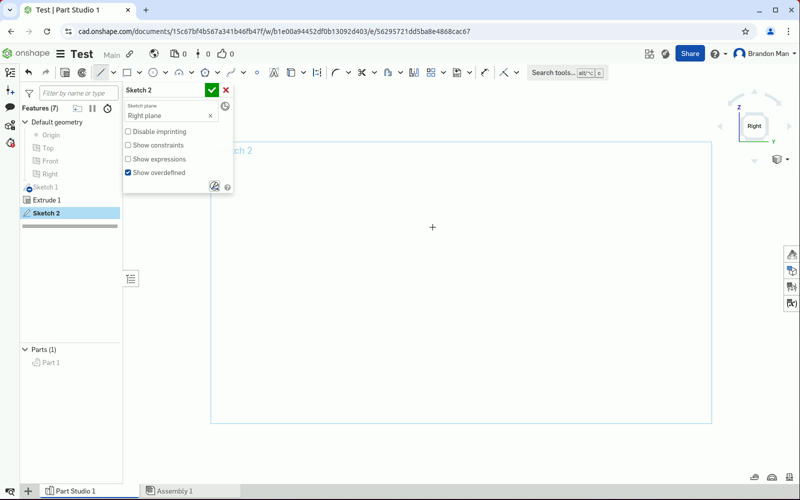
key_up(shift)
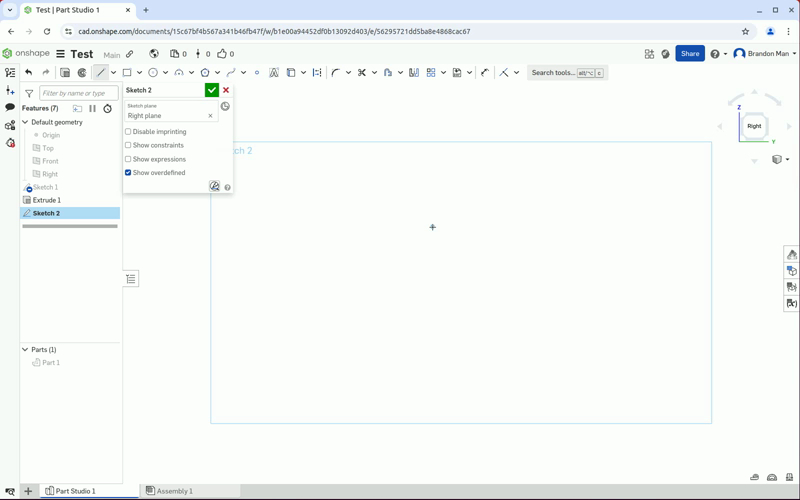
key_down(shift)
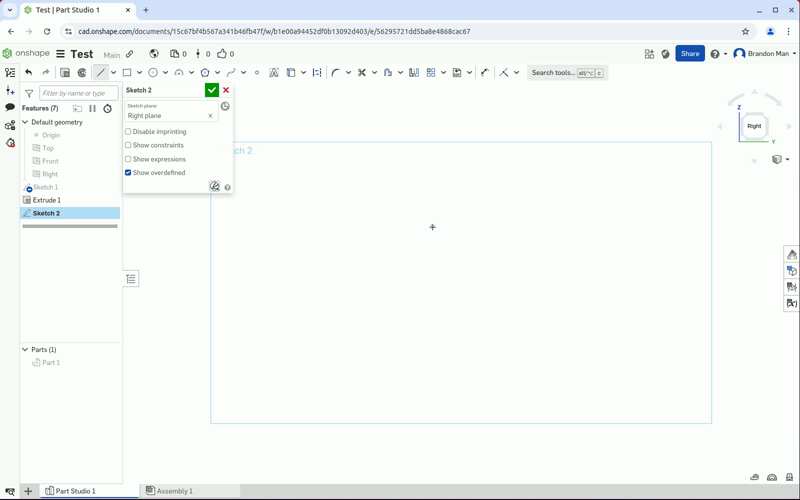
mouse_move(462, 226)
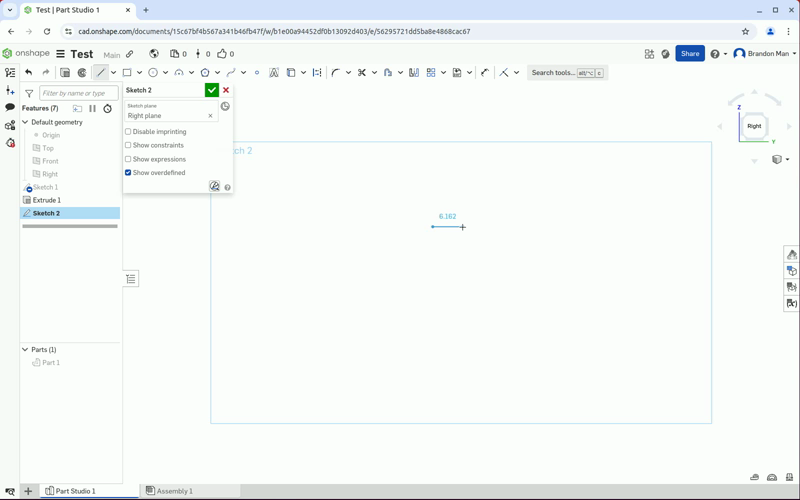
mouse_move(489, 226)
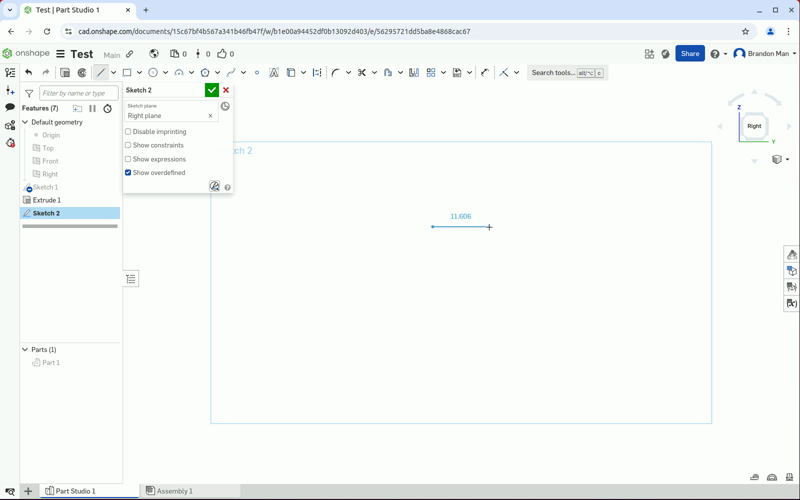
click(489, 226)
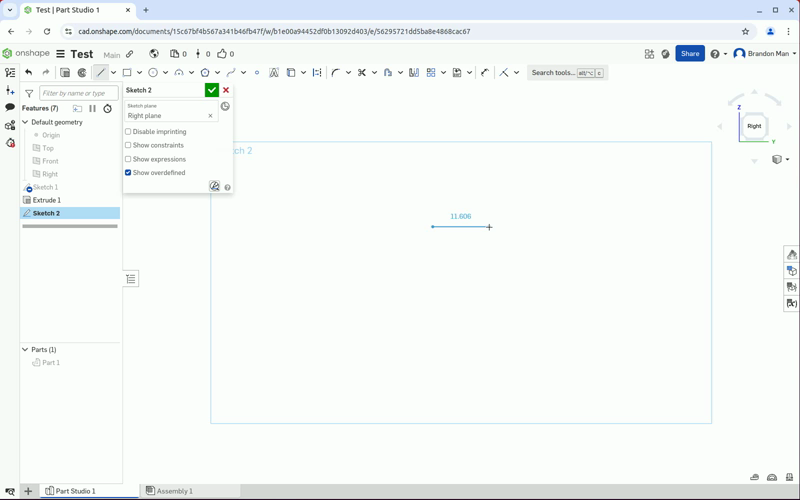
key_up(shift)
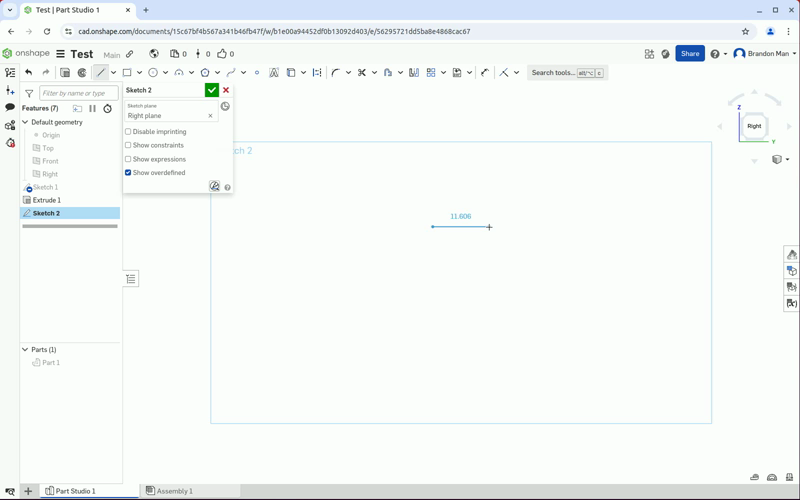
key_down(shift)
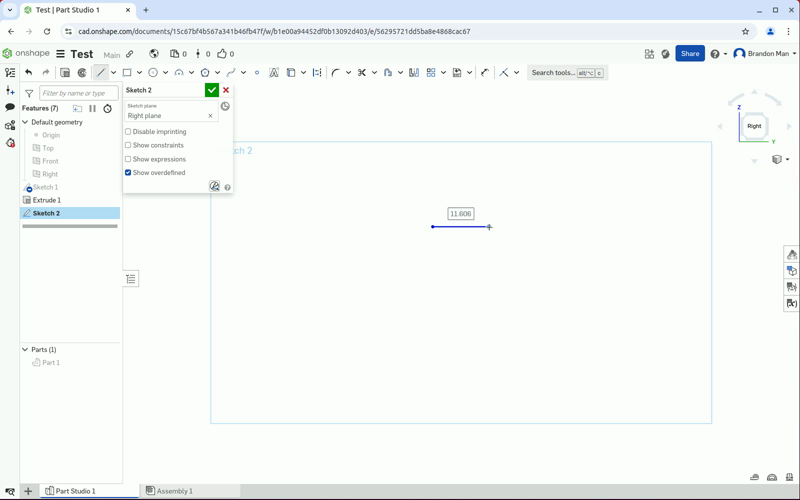
mouse_move(519, 226)
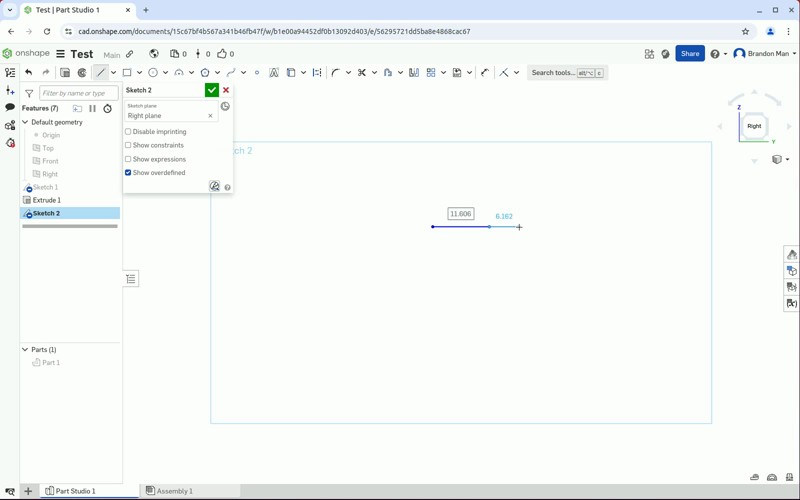
mouse_move(489, 198)
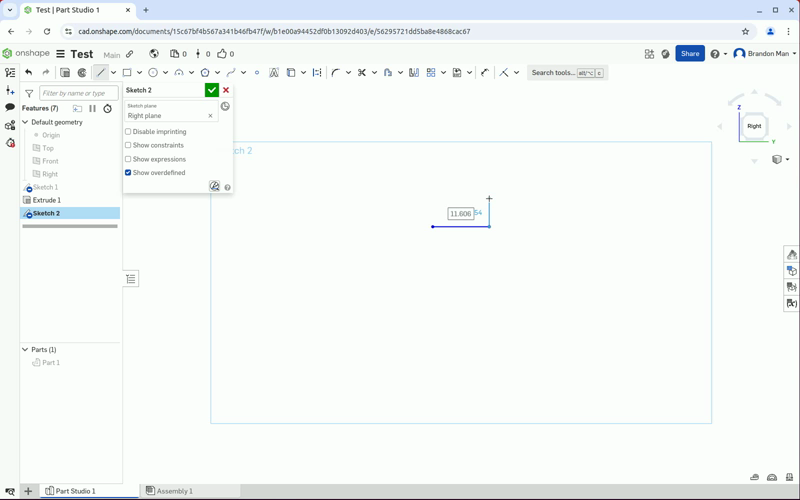
click(489, 198)
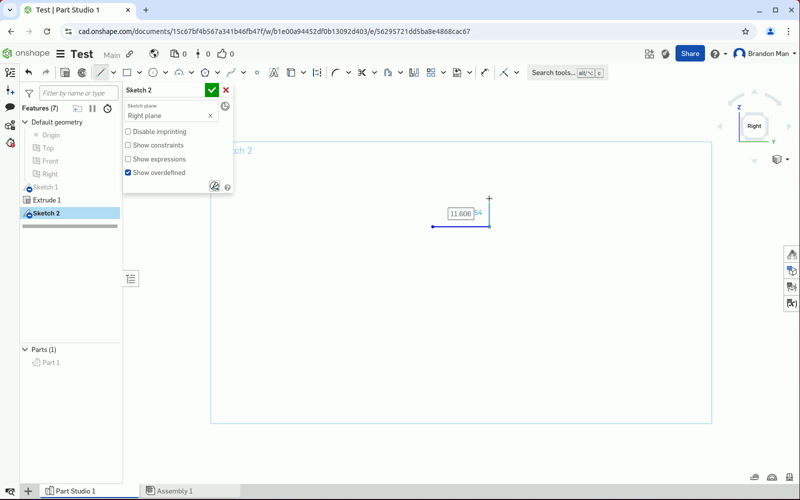
key_up(shift)
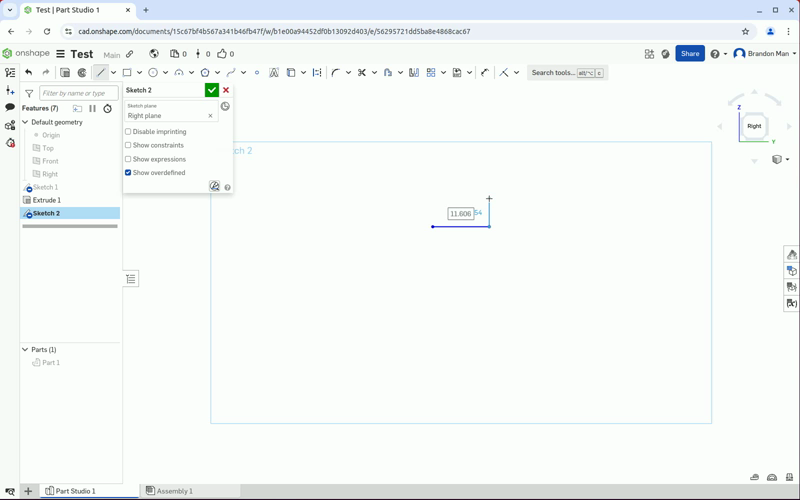
key(esc)
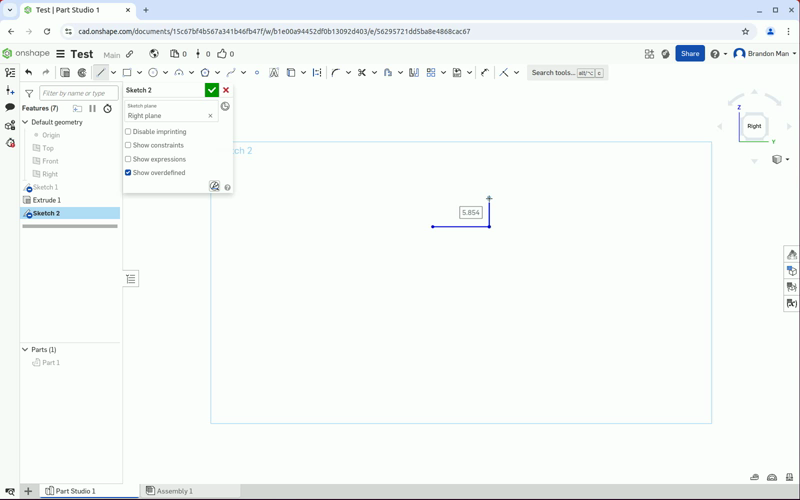
key(a)
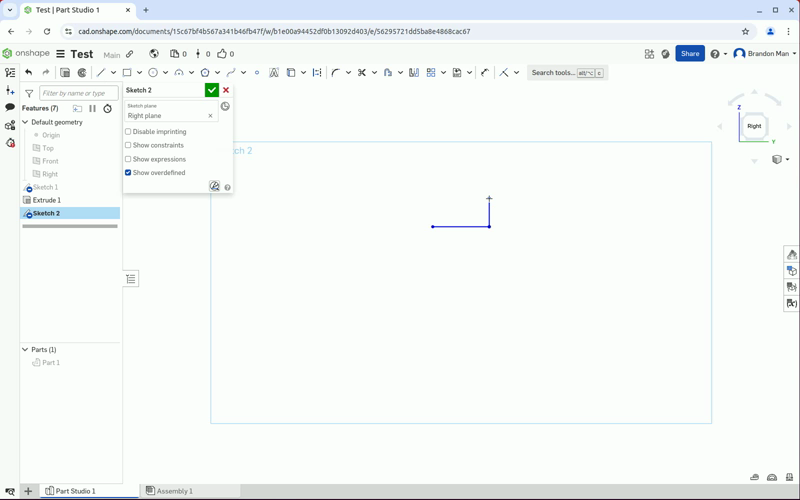
mouse_move(489, 198)
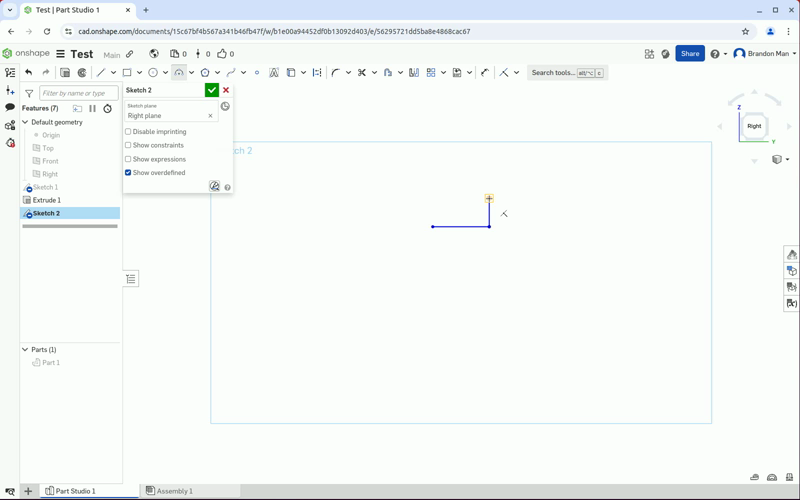
click(489, 198)
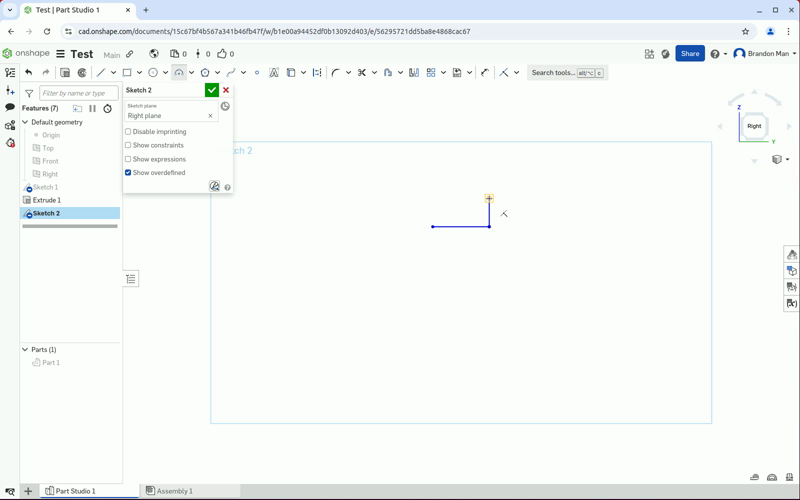
key_down(shift)
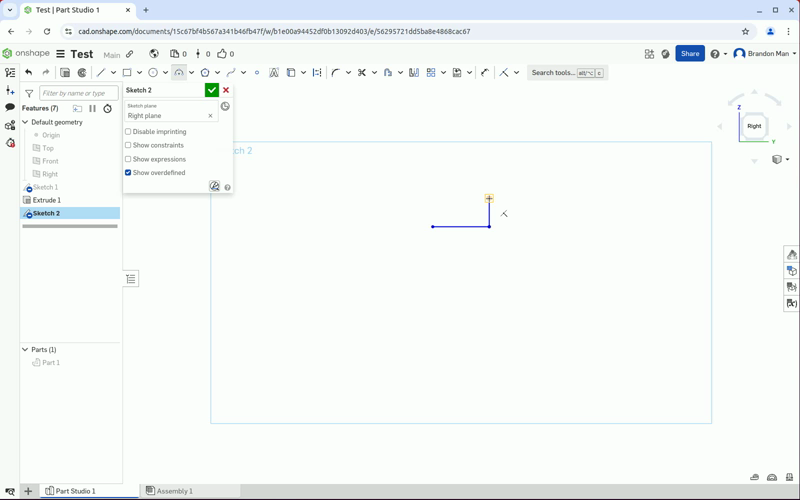
mouse_move(432, 198)
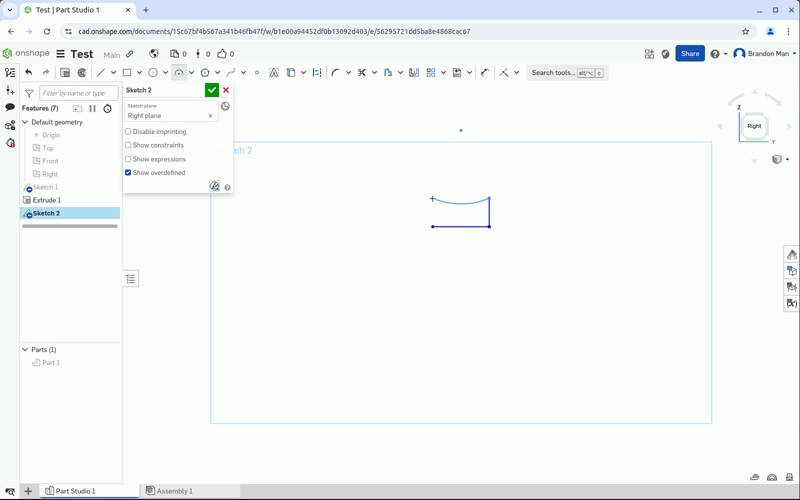
click(432, 198)
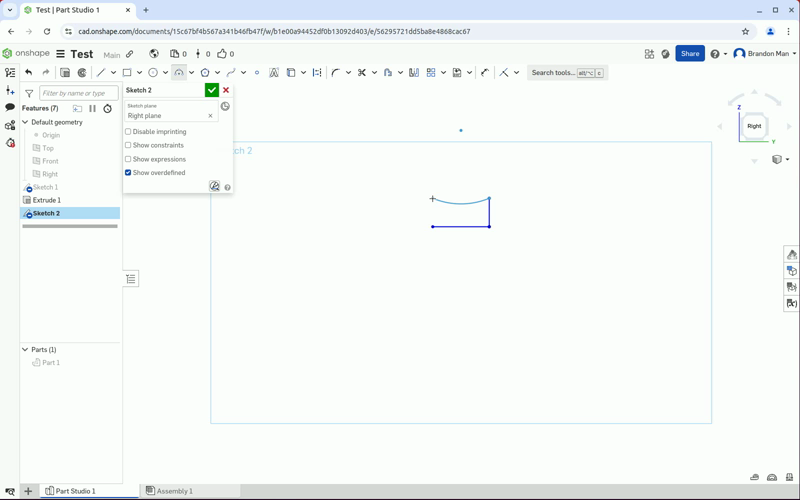
mouse_move(461, 169)
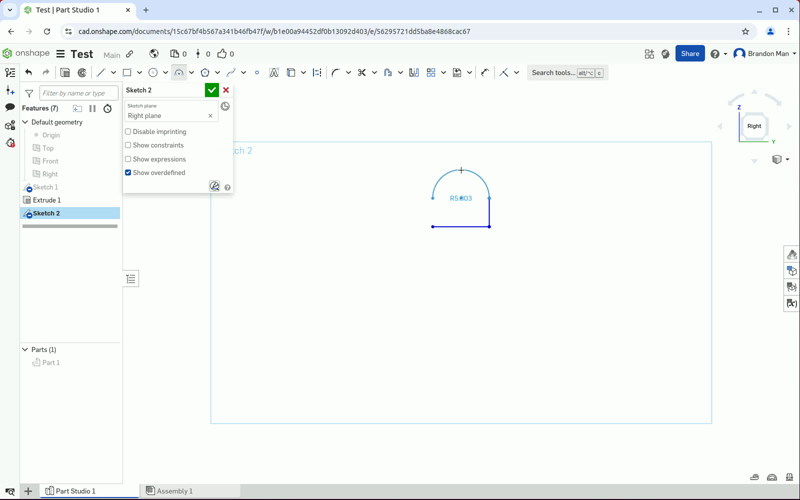
click(461, 169)
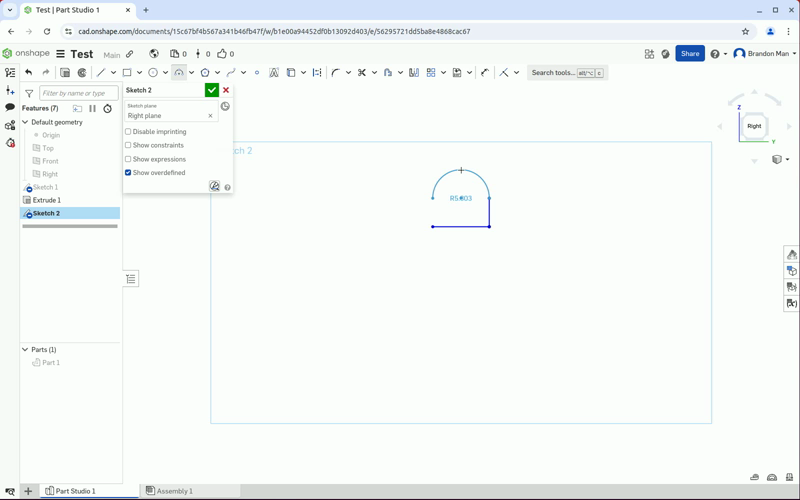
key_up(shift)
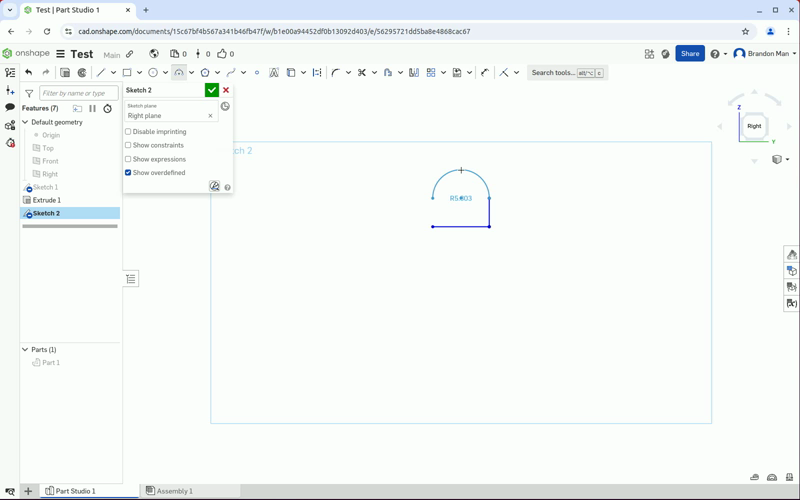
key(esc)
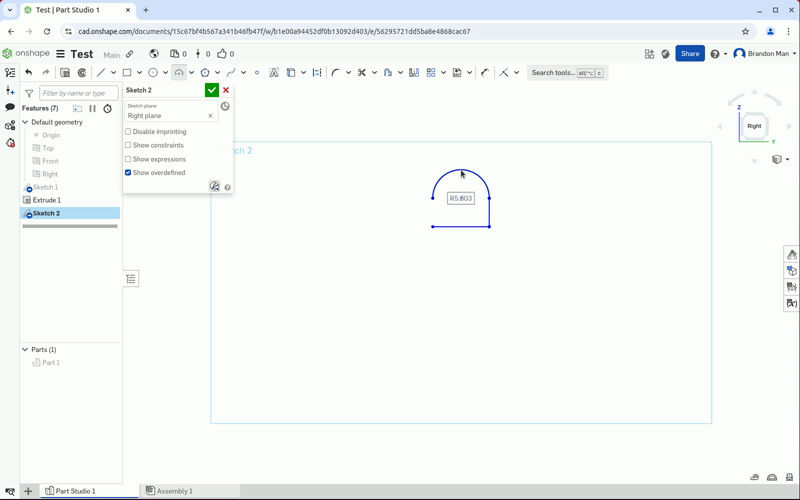
key(l)
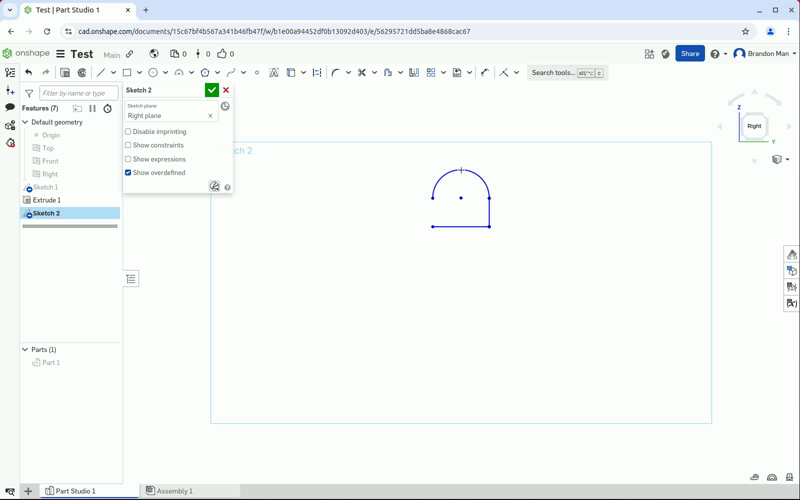
mouse_move(432, 198)
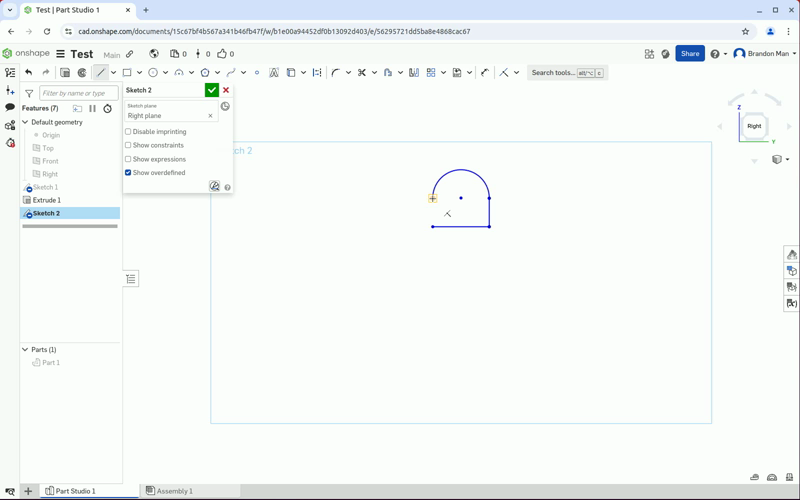
click(432, 198)
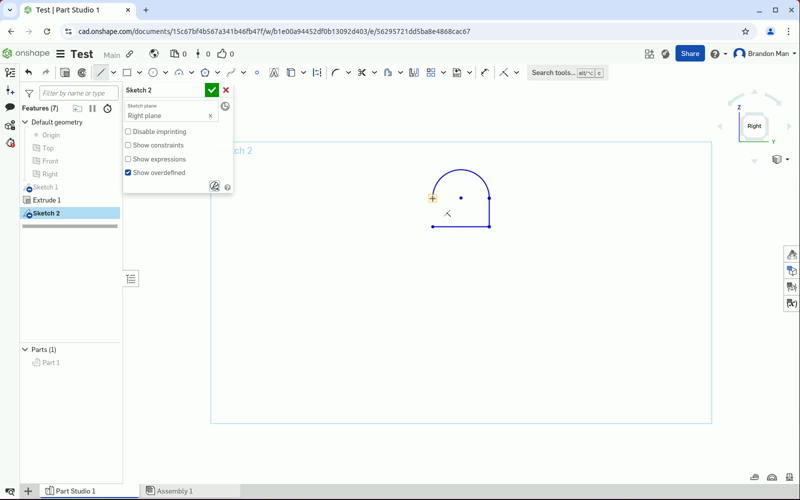
mouse_move(462, 198)
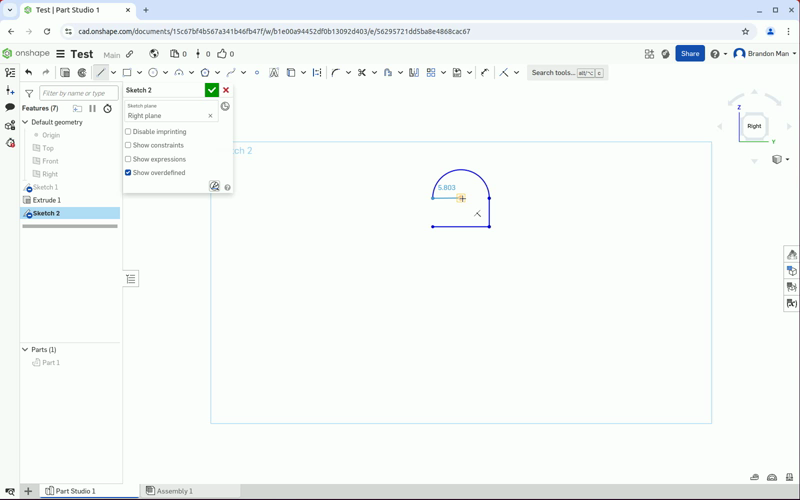
key_down(shift)
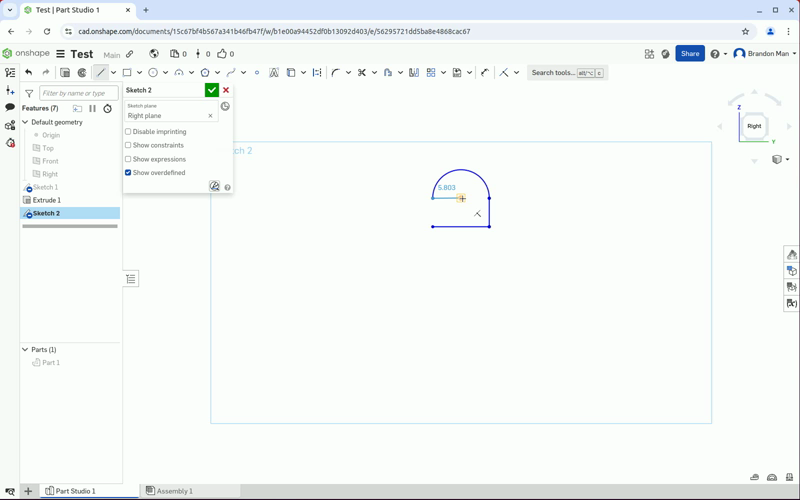
mouse_move(432, 226)
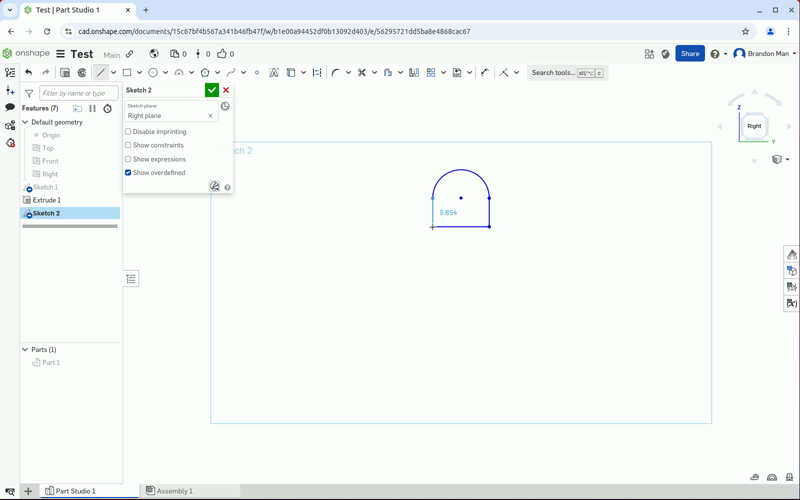
key_up(shift)
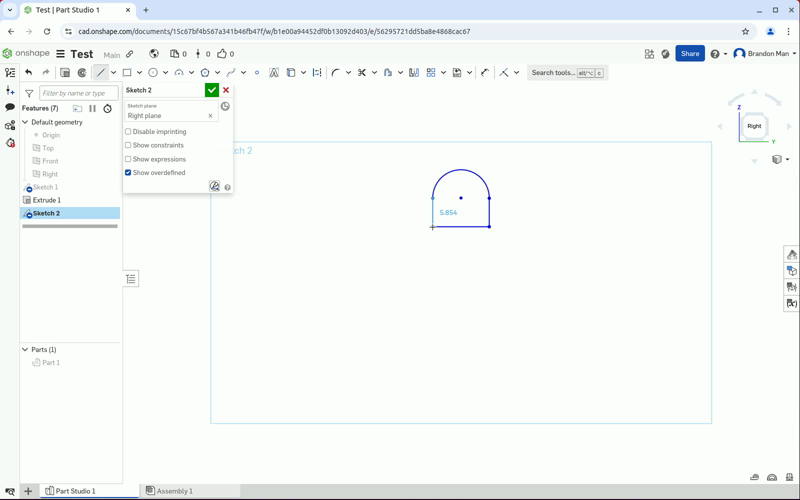
click(432, 226)
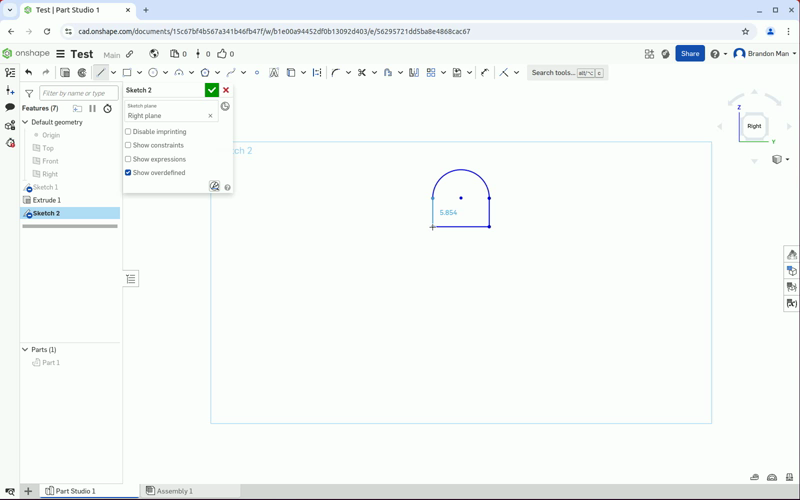
key(esc)
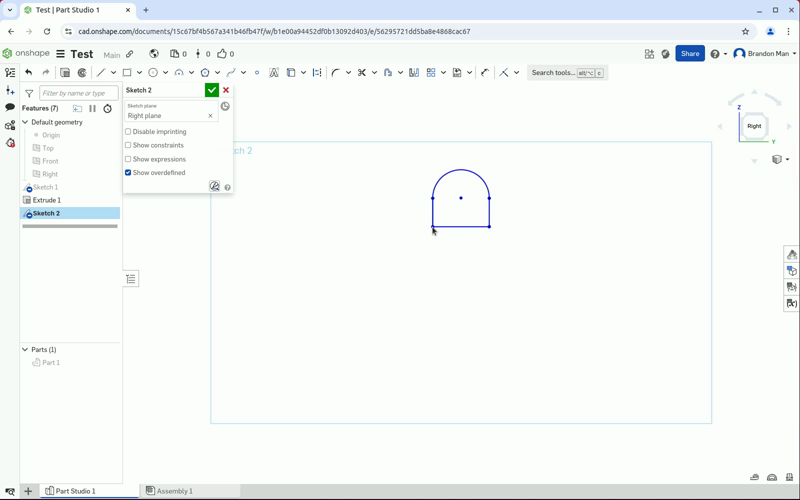
mouse_move(471, 198)
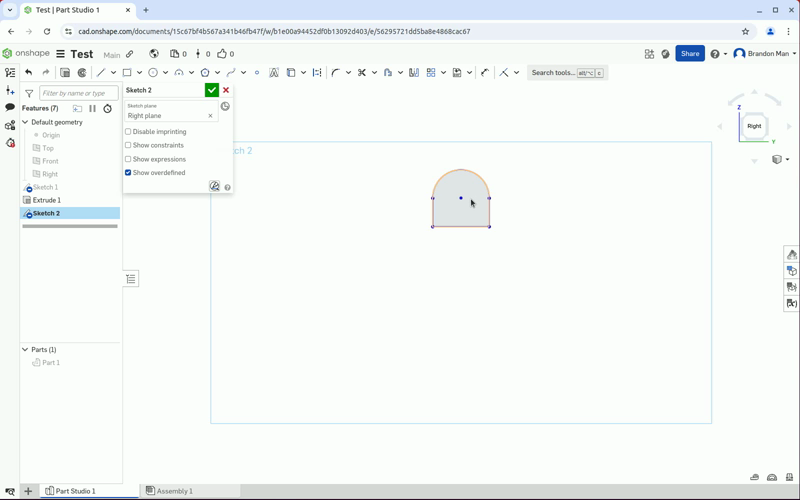
click(471, 198)
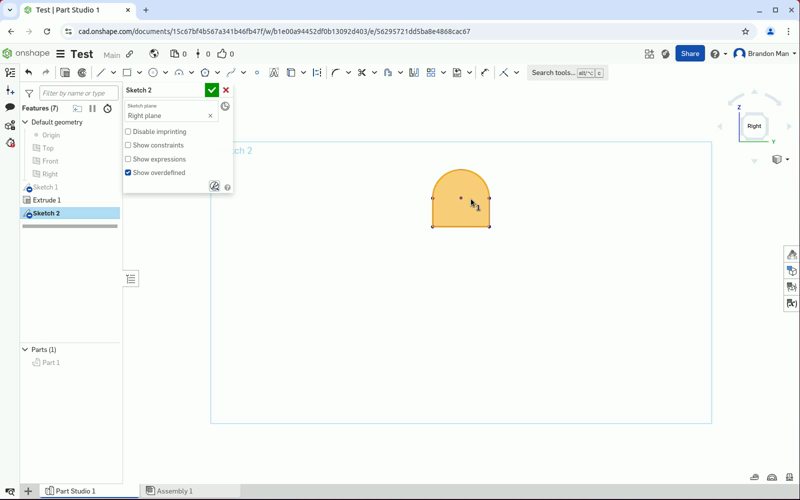
mouse_move(73, 352)
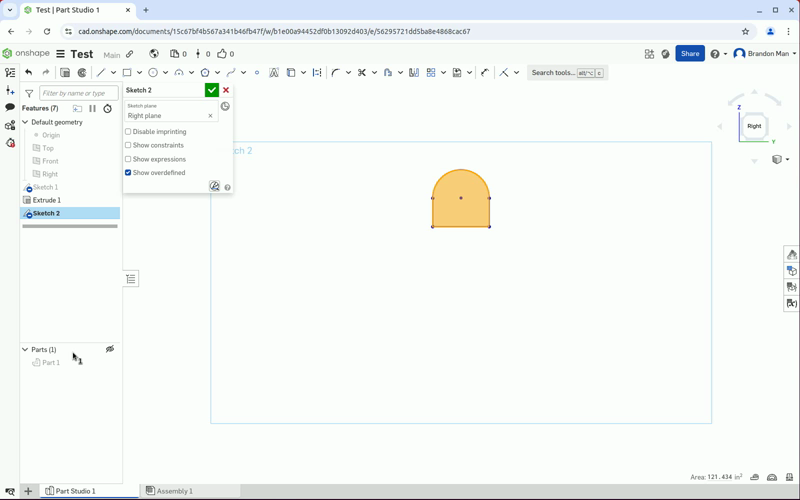
key(shift+y)
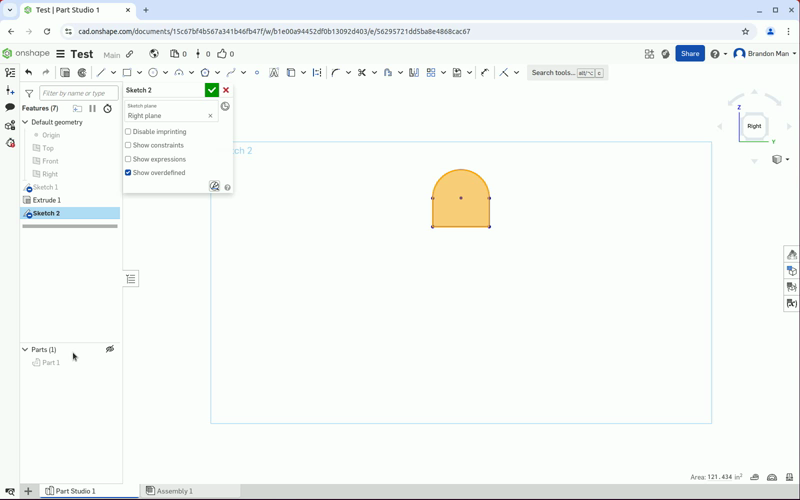
key(shift+e)
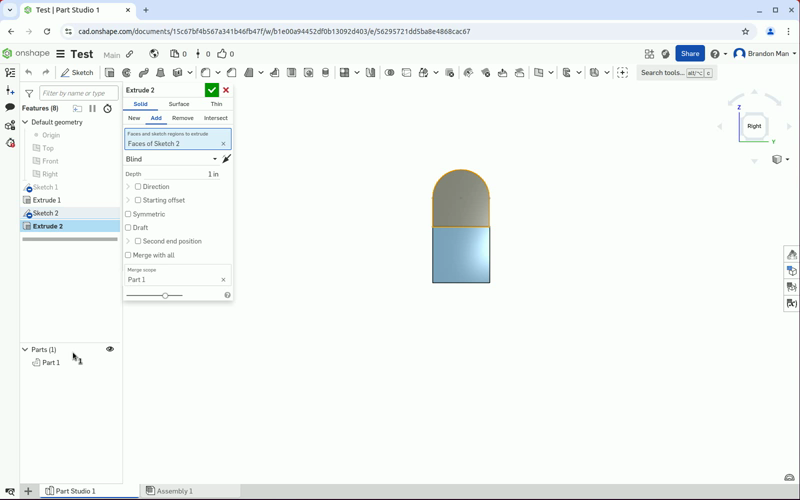
mouse_move(143, 106)
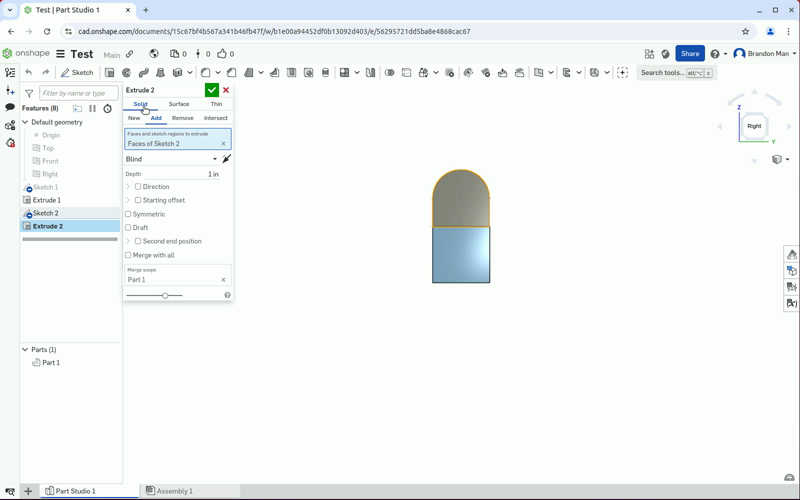
click(143, 106)
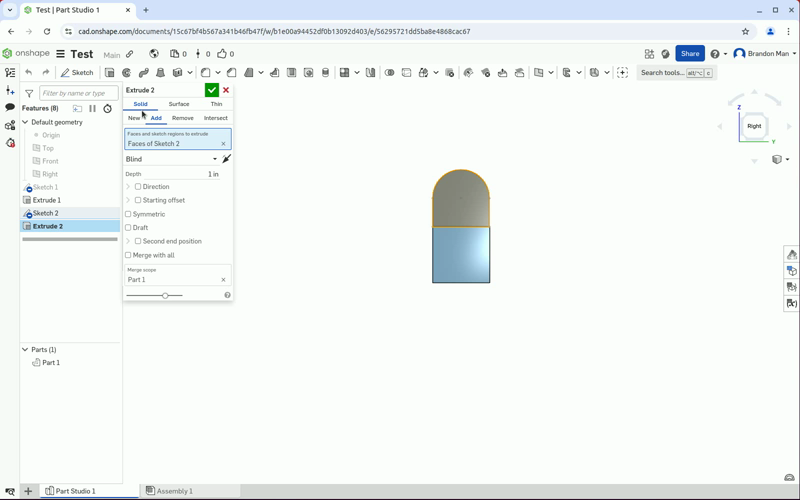
mouse_move(137, 120)
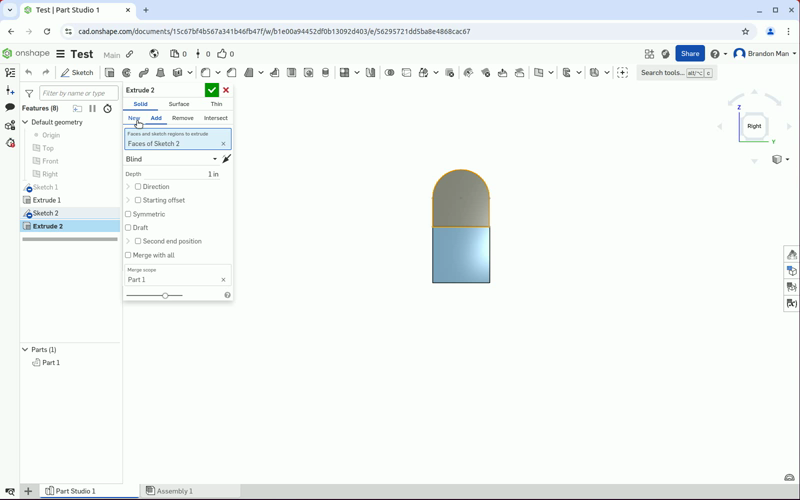
click(137, 120)
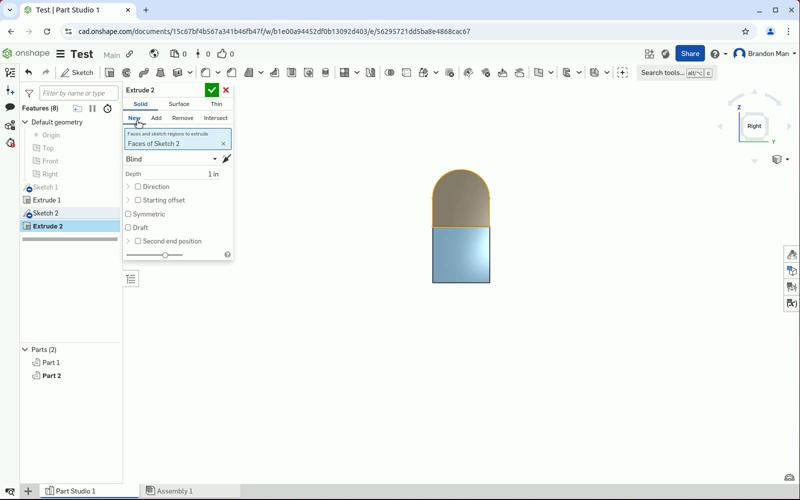
key(tab, 4)
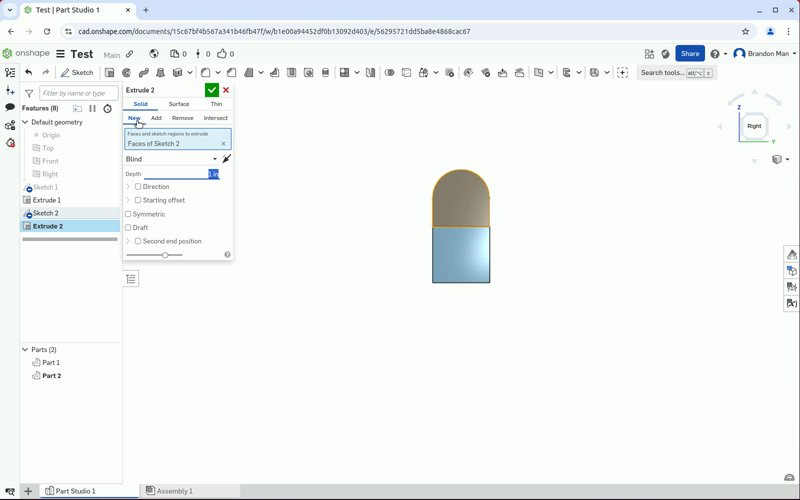
text(2.888)
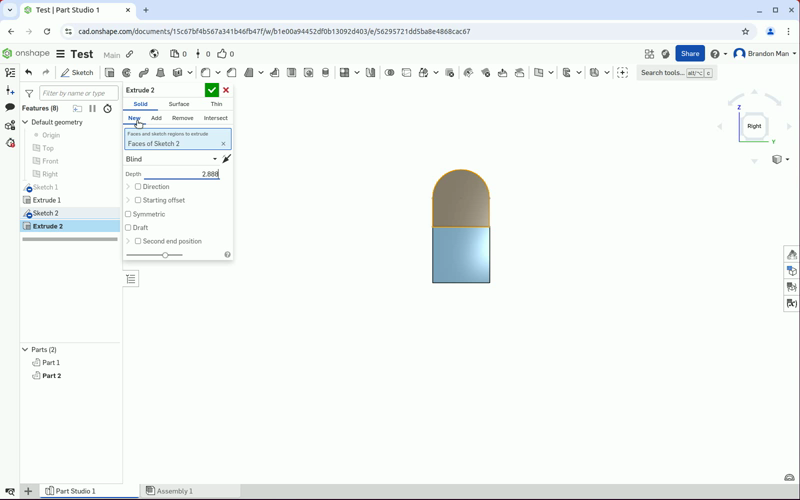
key(tab, 3)
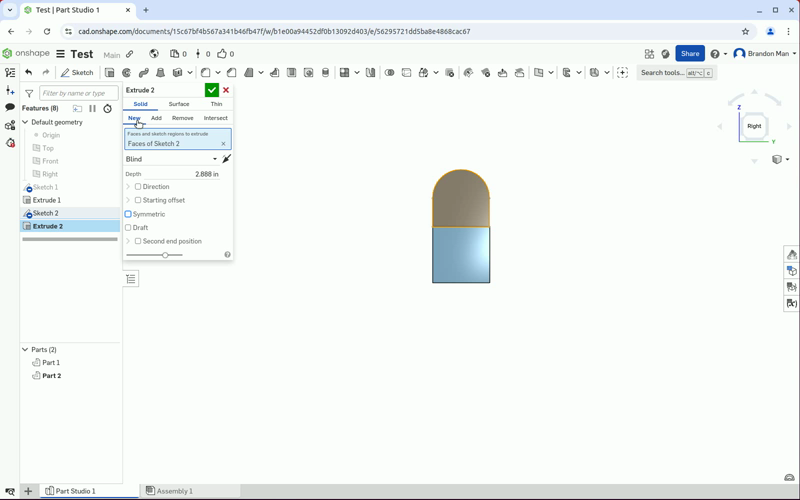
key(space)
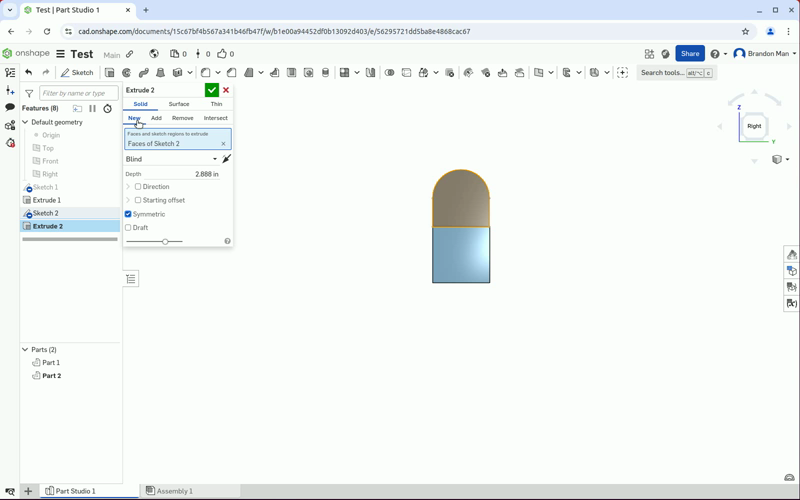
key(enter)
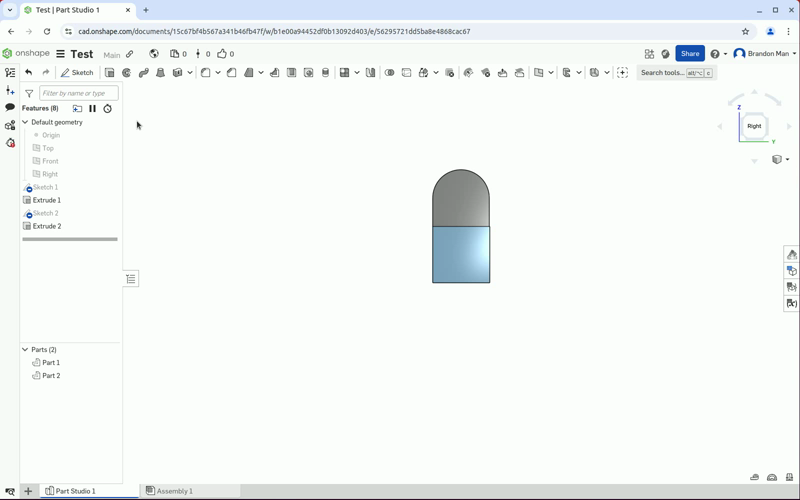
key(shift+h)
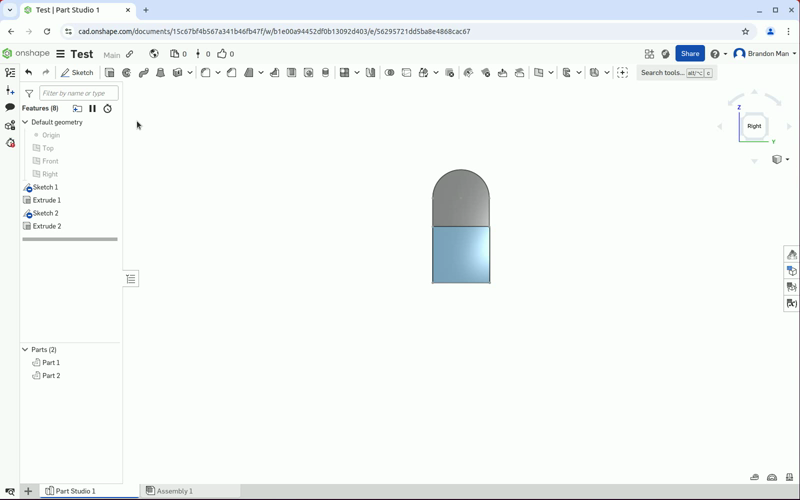
key(shift+h)
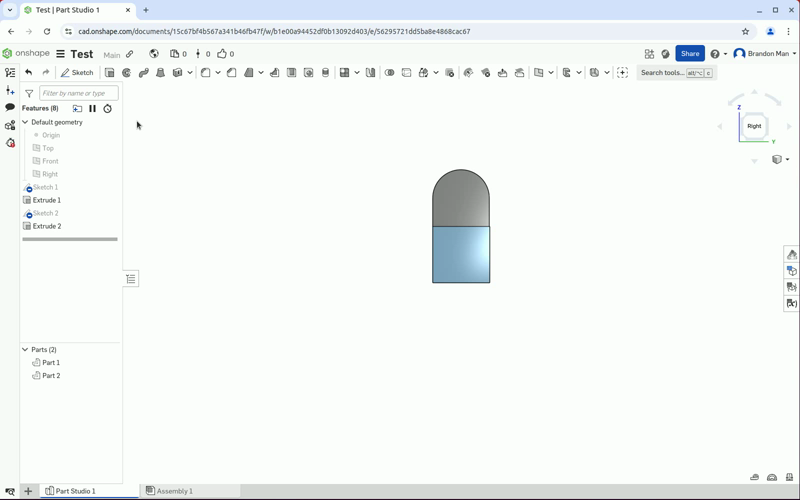
mouse_move(73, 189)
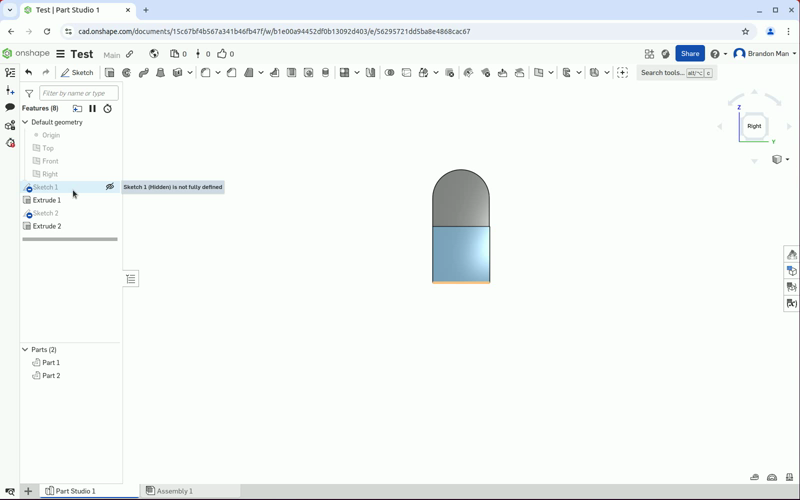
click(73, 189)
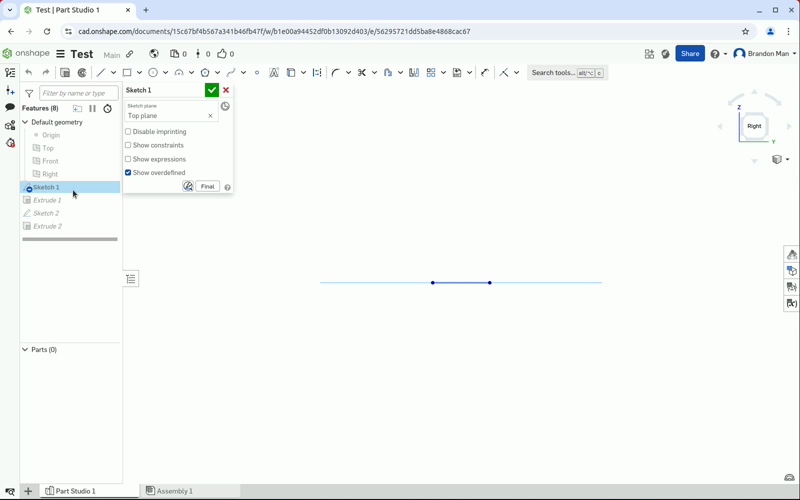
mouse_move(229, 92)
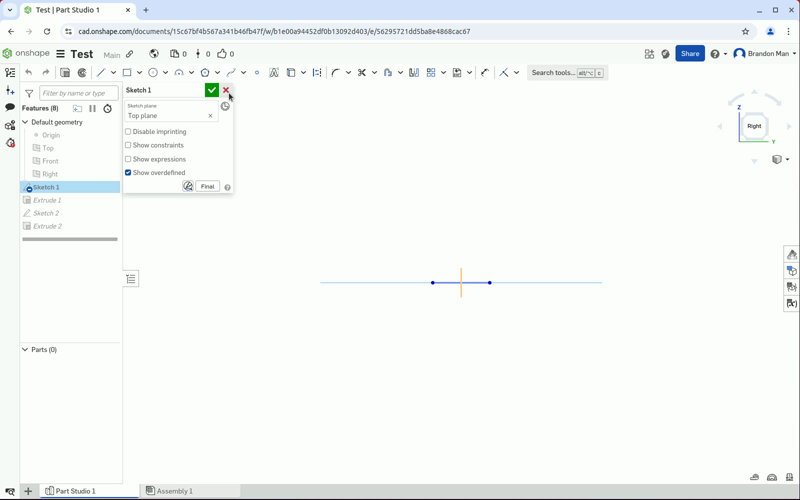
click(229, 92)
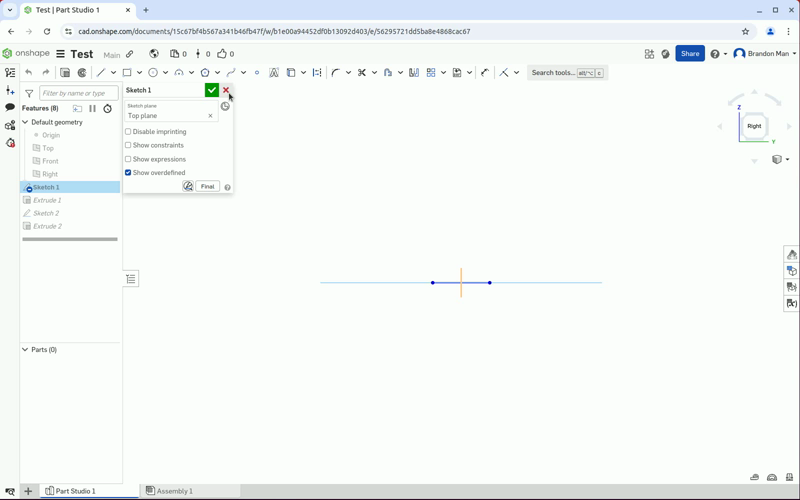
key(shift+s)
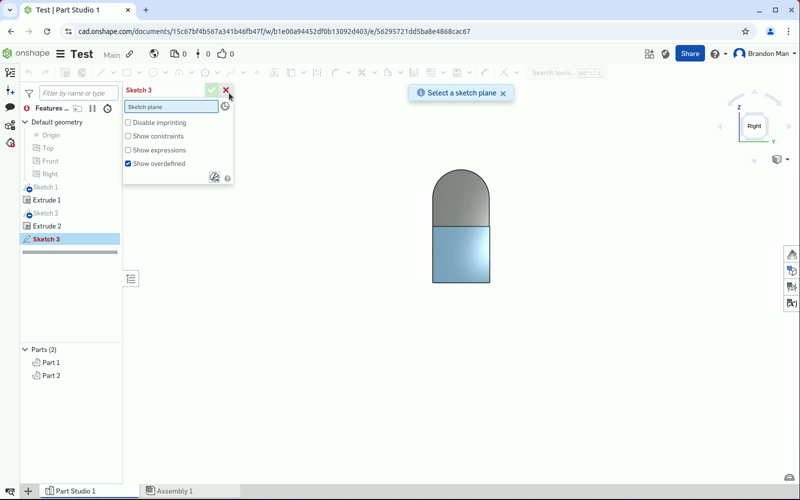
mouse_move(73, 176)
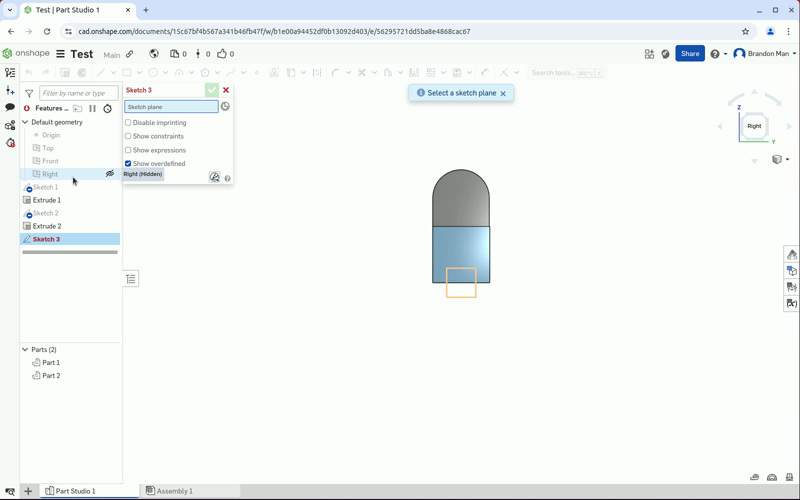
click(73, 176)
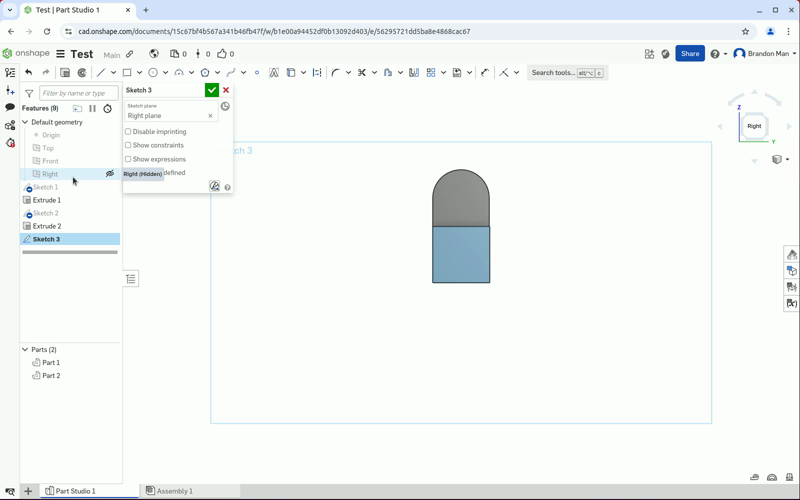
mouse_move(73, 352)
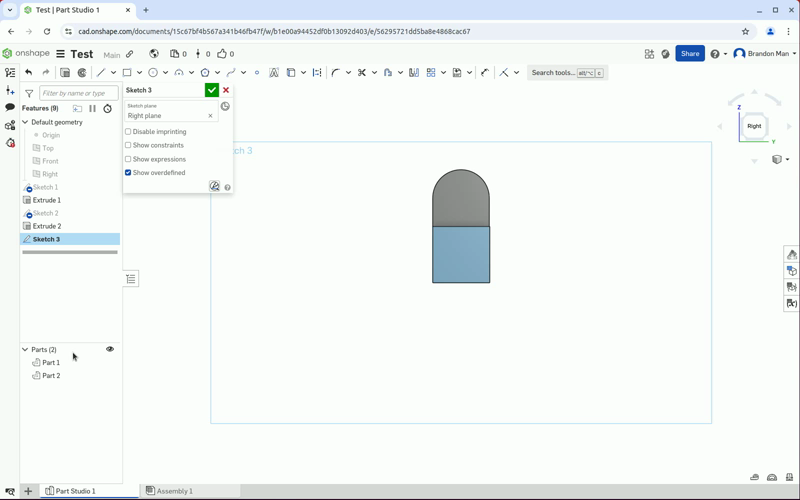
key(y)
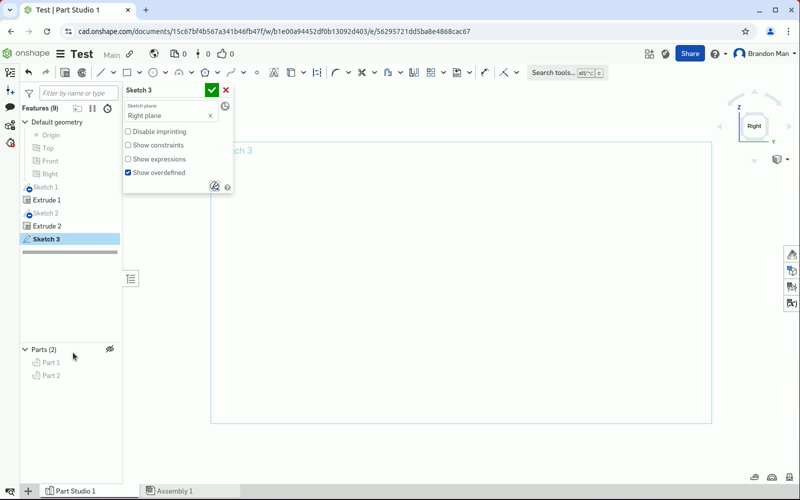
key(a)
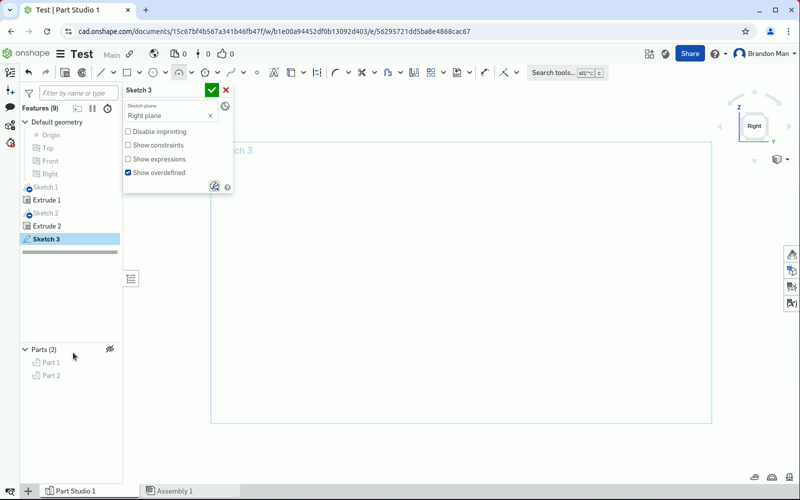
key_down(shift)
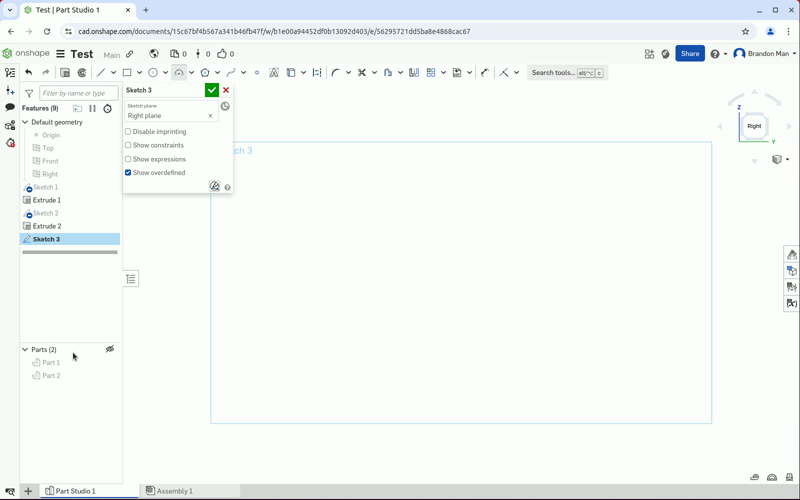
mouse_move(432, 308)
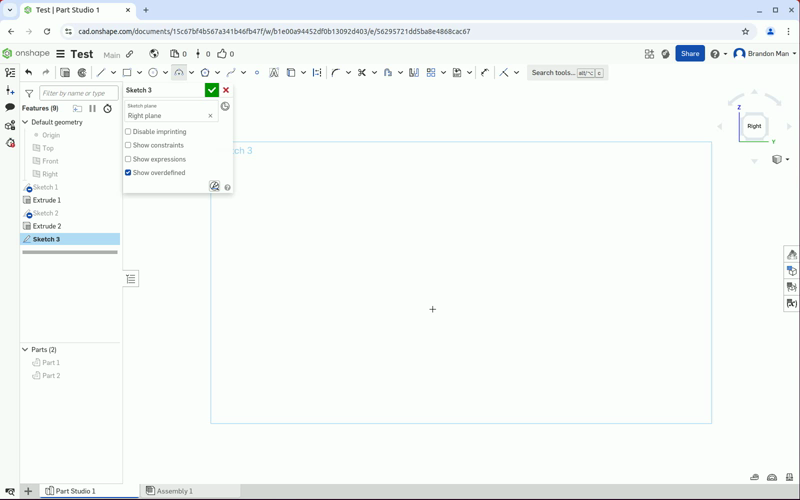
click(432, 308)
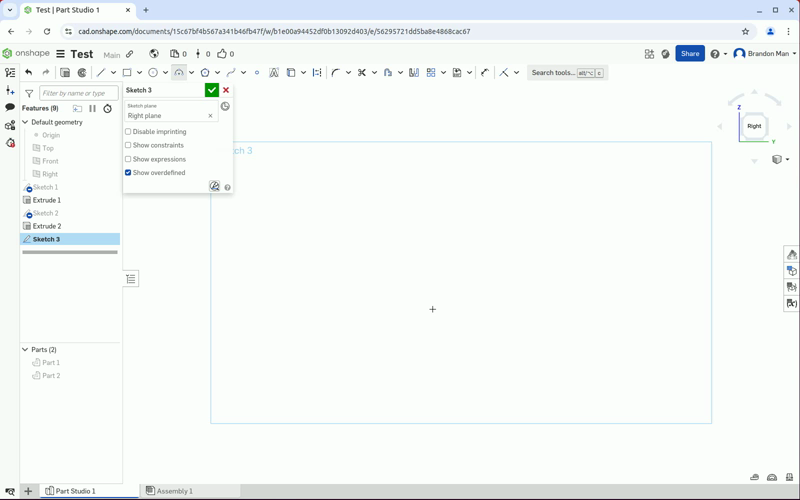
key_up(shift)
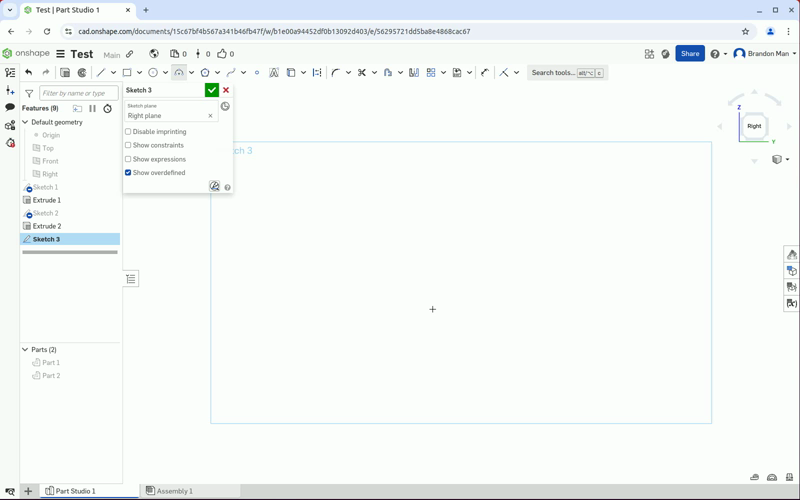
key_down(shift)
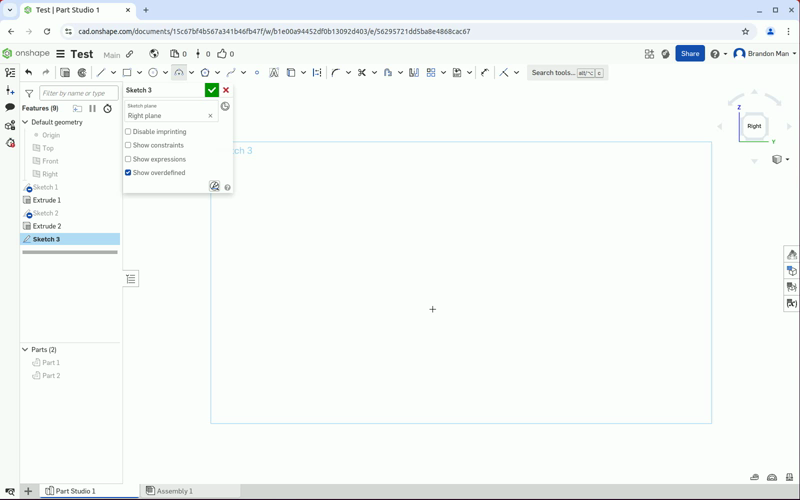
mouse_move(489, 308)
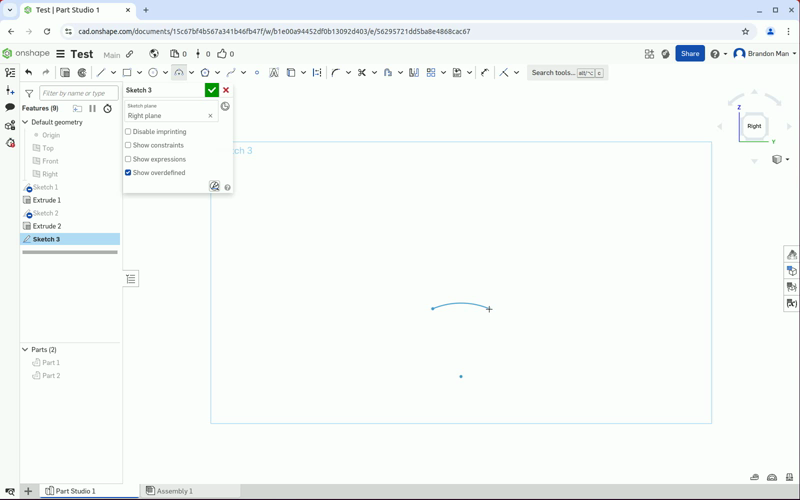
click(489, 308)
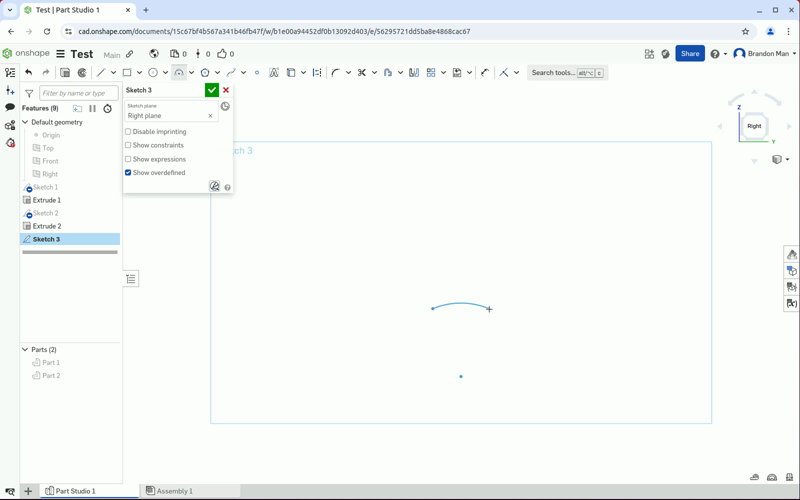
mouse_move(461, 337)
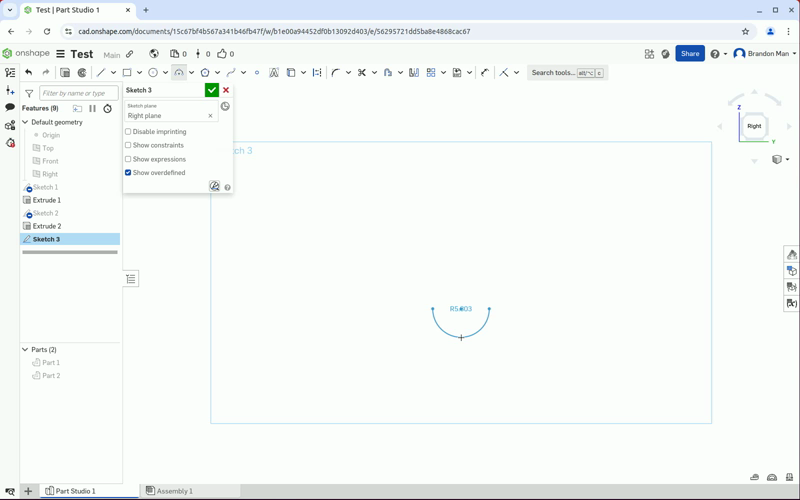
click(461, 337)
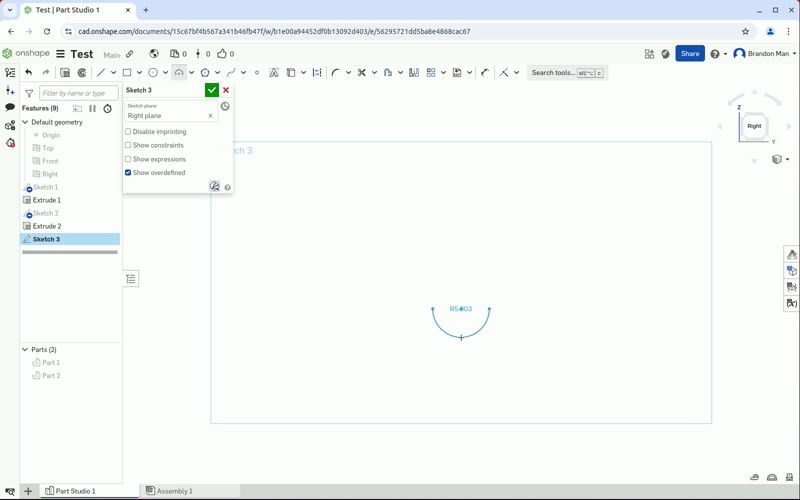
key_up(shift)
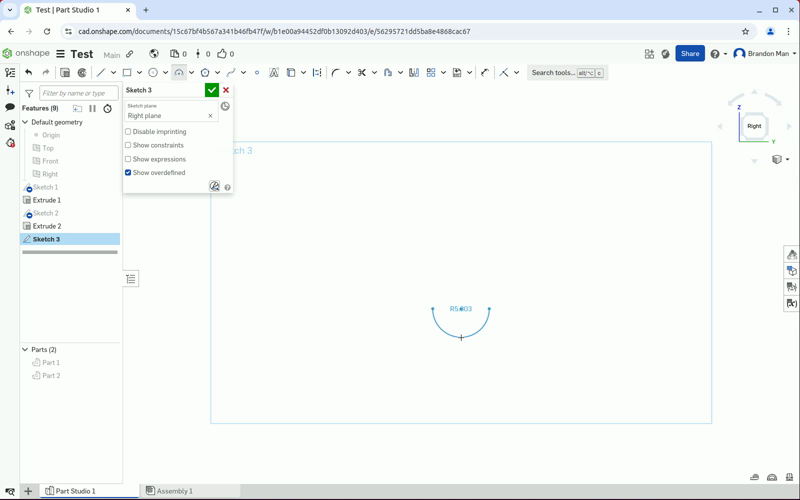
key(esc)
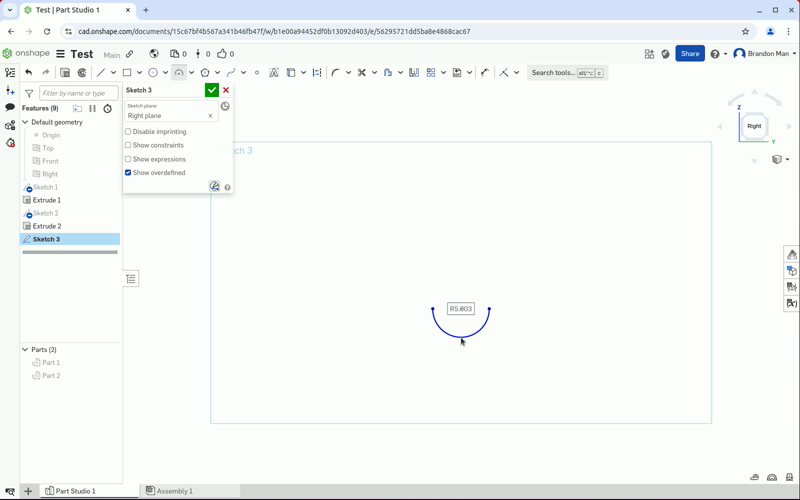
key(l)
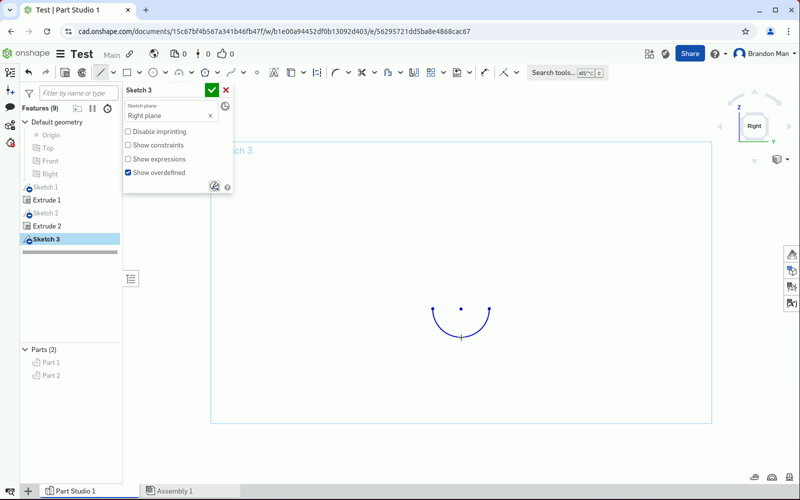
mouse_move(489, 308)
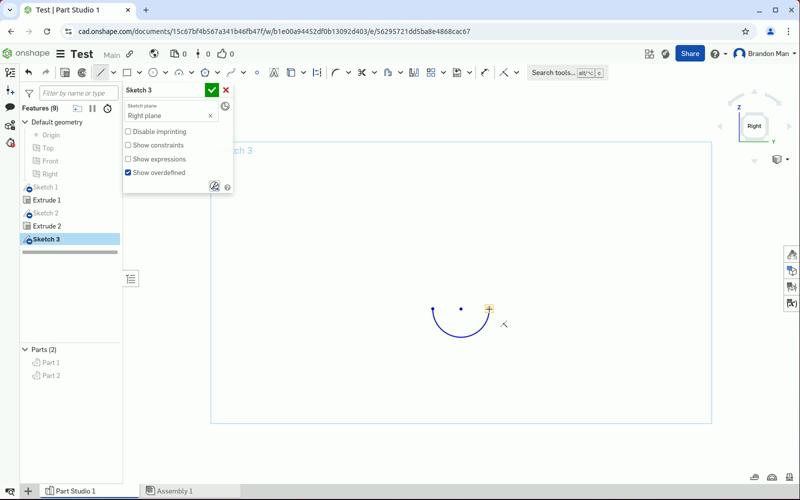
click(489, 308)
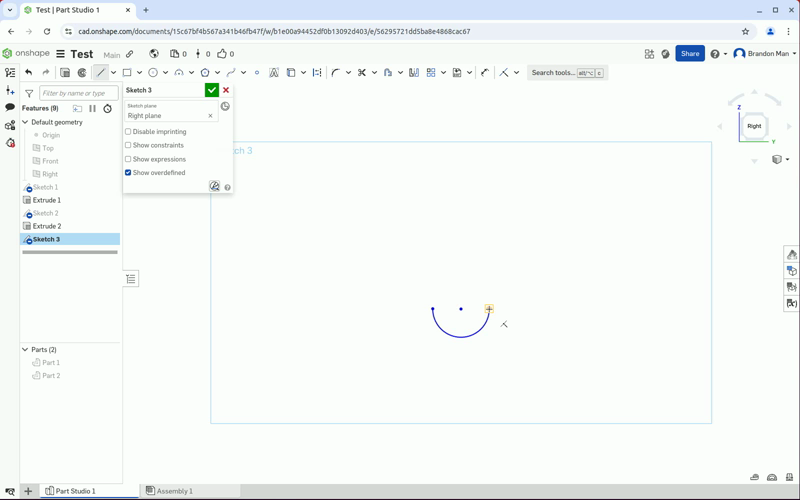
key_down(shift)
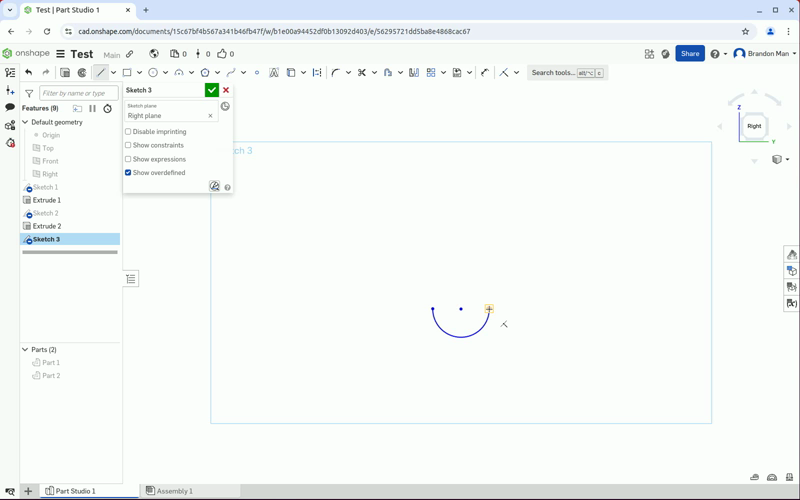
mouse_move(519, 308)
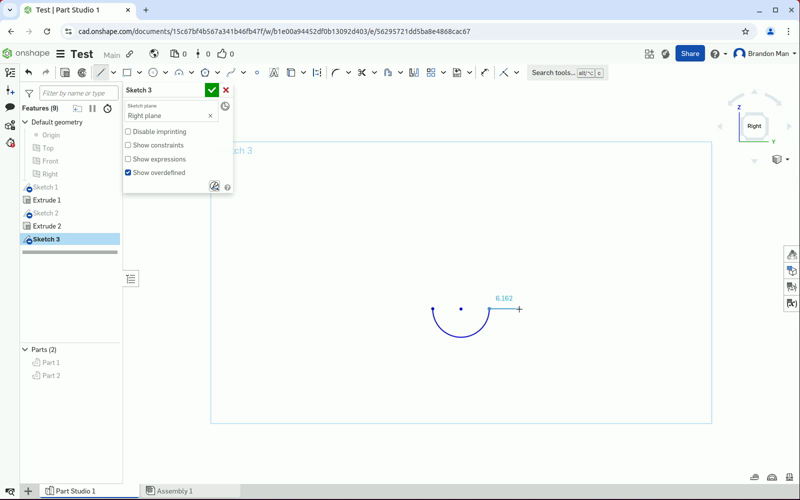
mouse_move(489, 282)
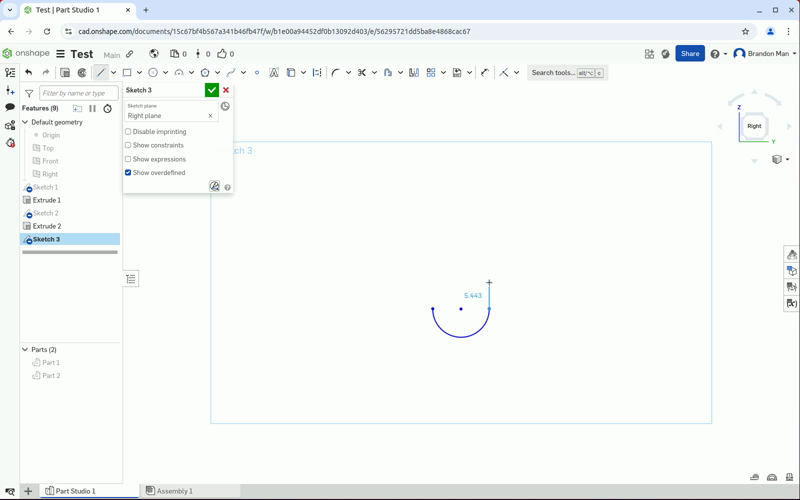
click(489, 282)
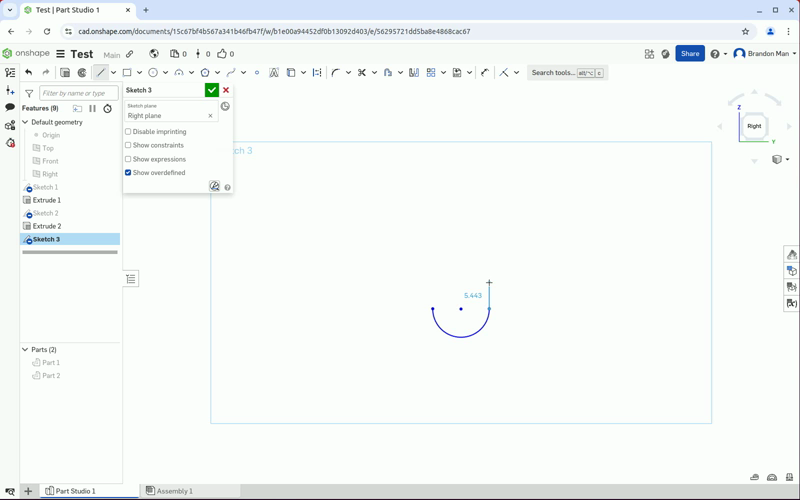
key_up(shift)
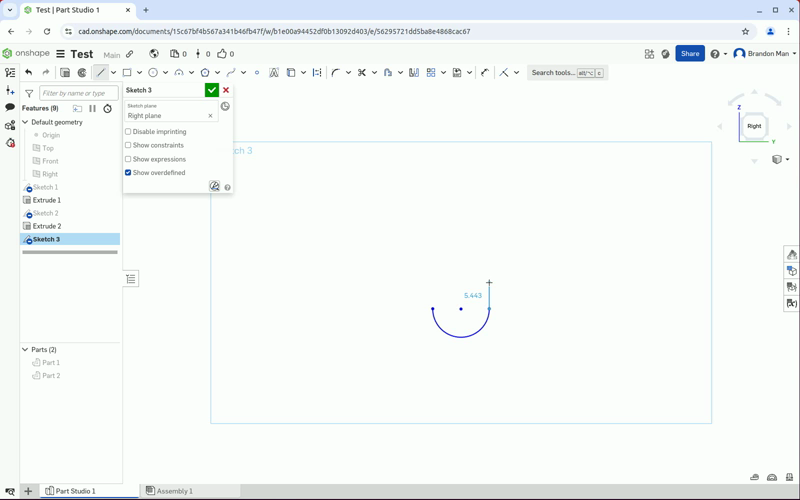
key_down(shift)
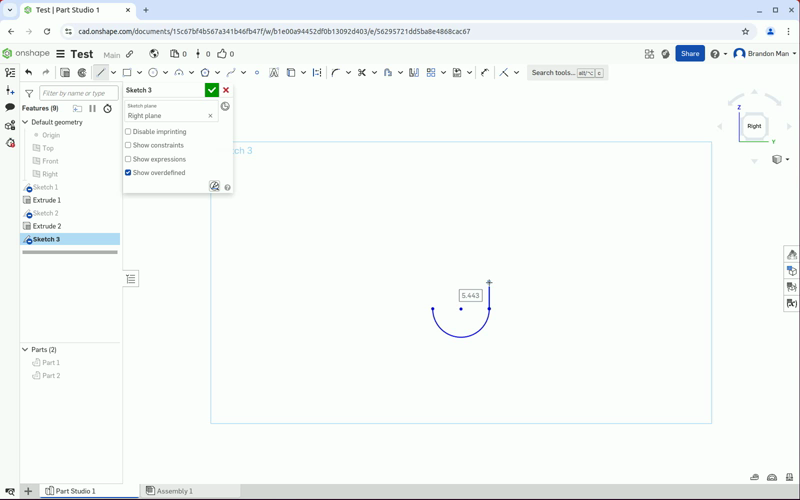
mouse_move(519, 282)
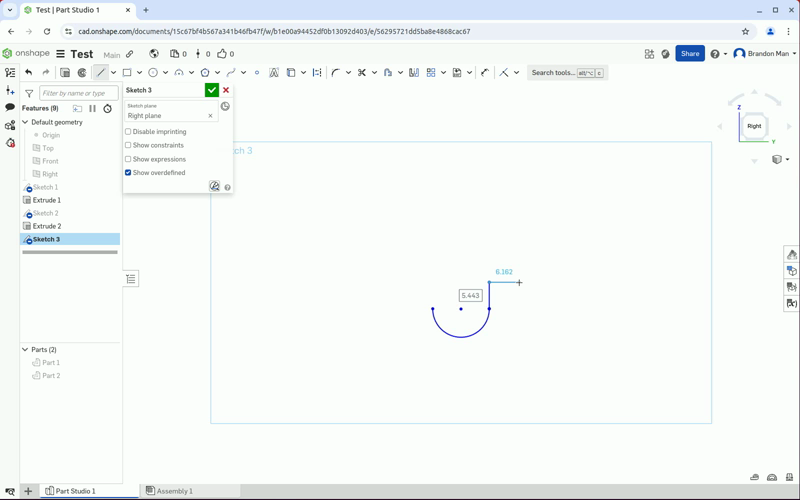
mouse_move(432, 282)
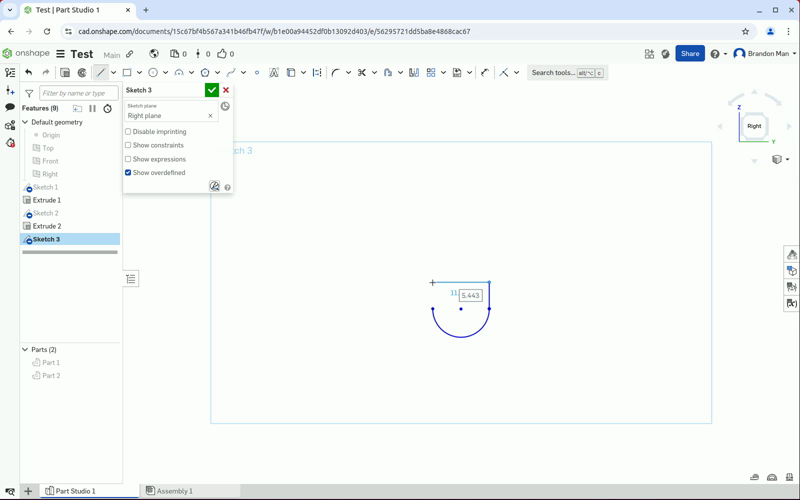
click(432, 282)
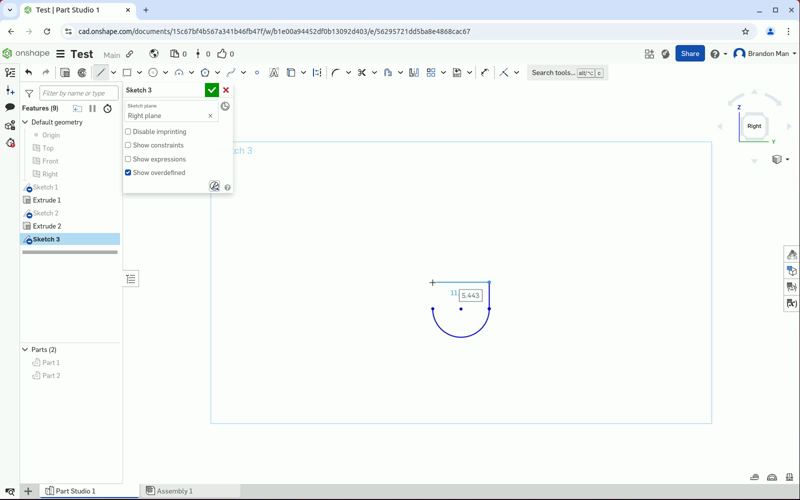
key_up(shift)
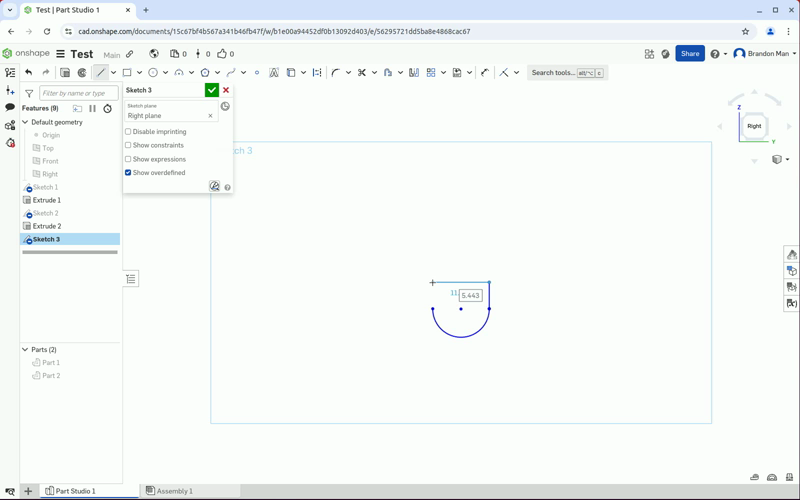
mouse_move(462, 282)
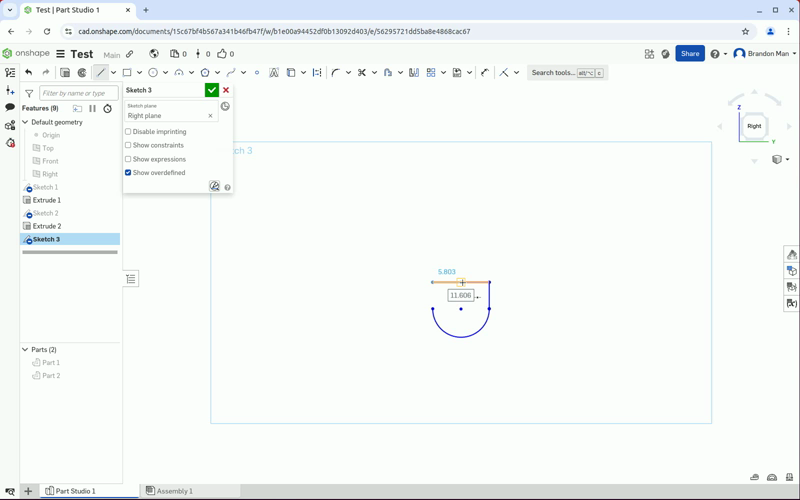
key_down(shift)
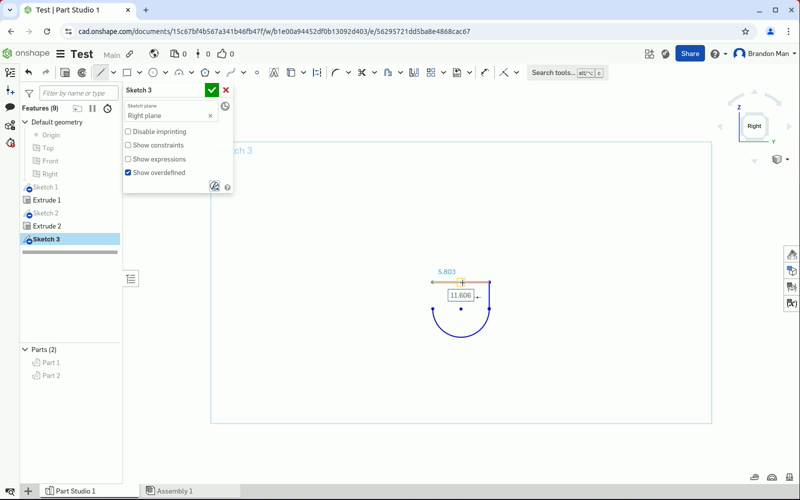
mouse_move(432, 308)
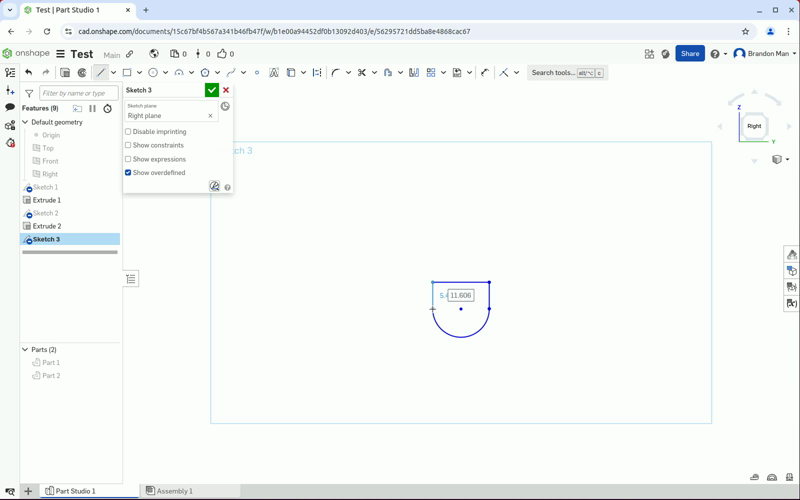
key_up(shift)
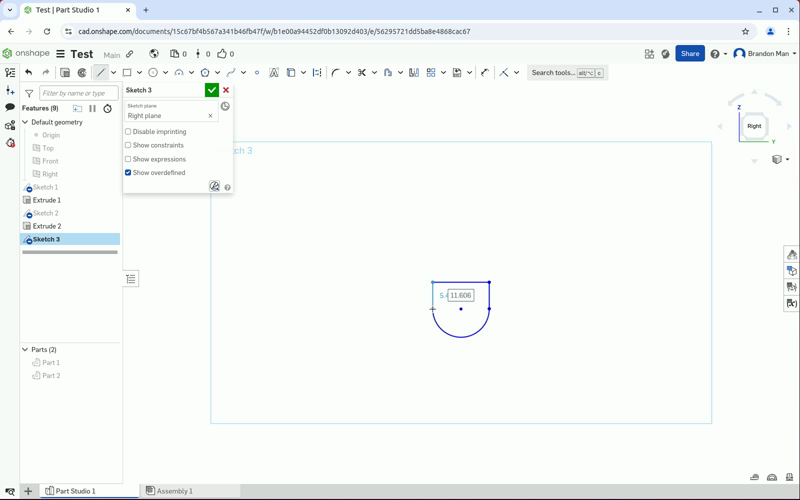
click(432, 308)
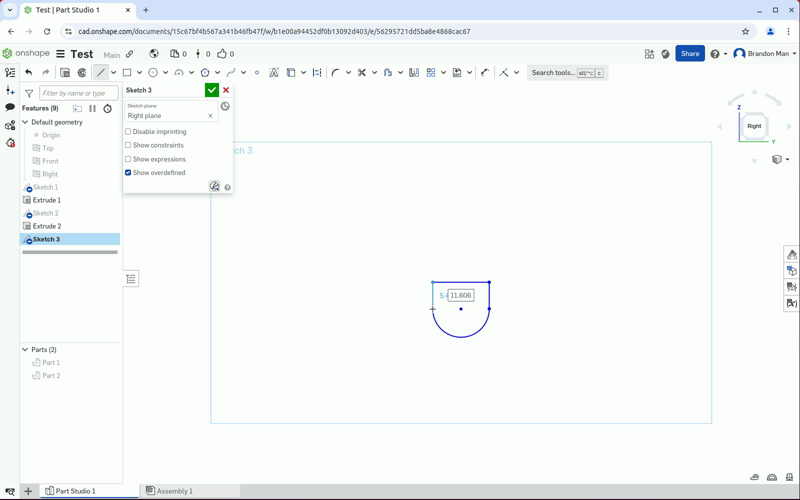
key(esc)
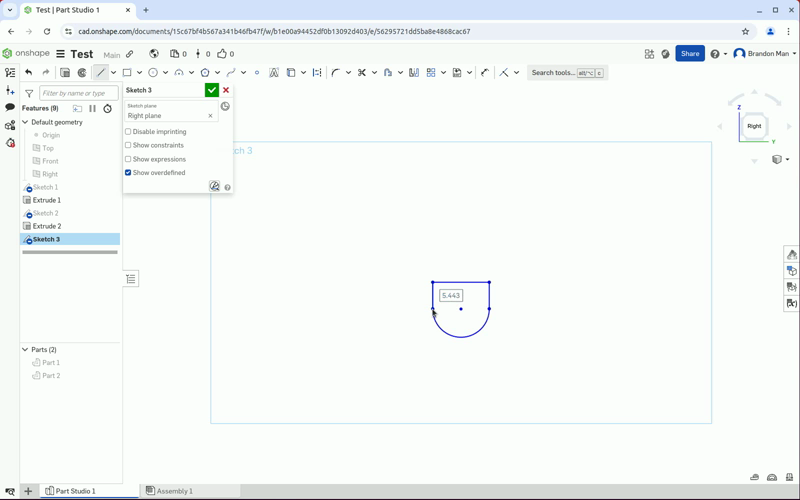
mouse_move(475, 328)
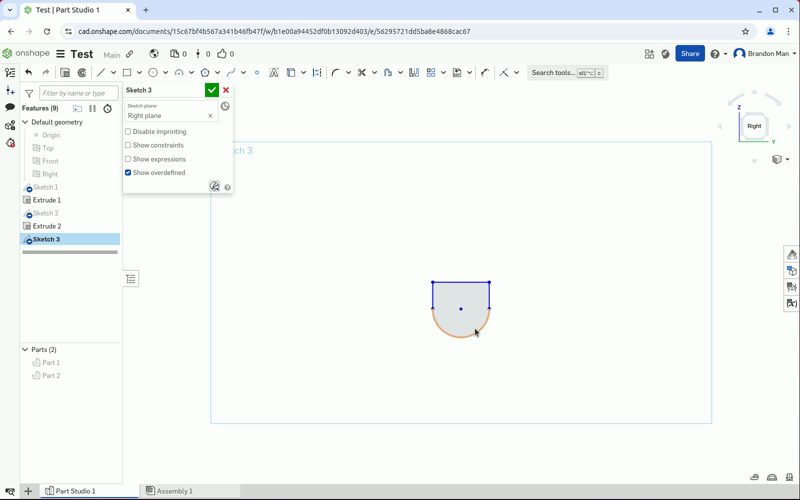
click(475, 328)
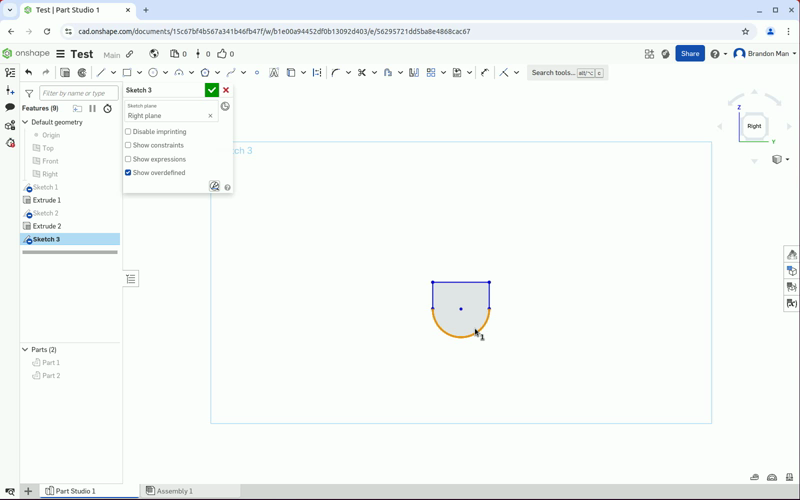
mouse_move(73, 352)
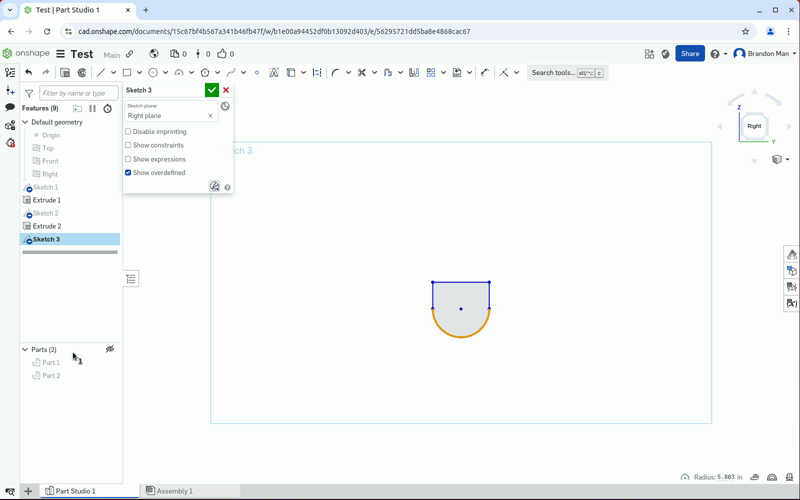
key(shift+y)
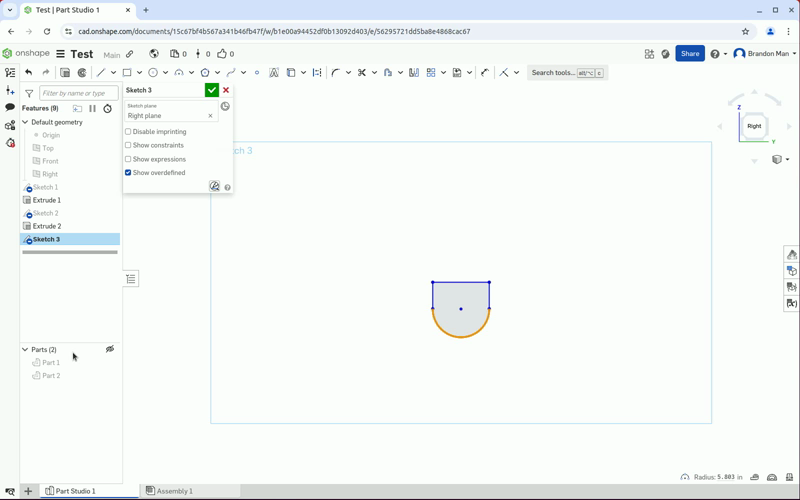
key(shift+e)
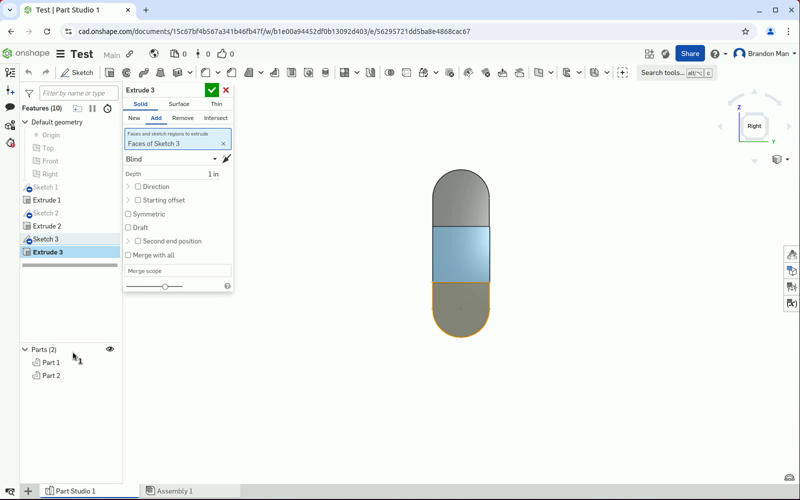
mouse_move(143, 106)
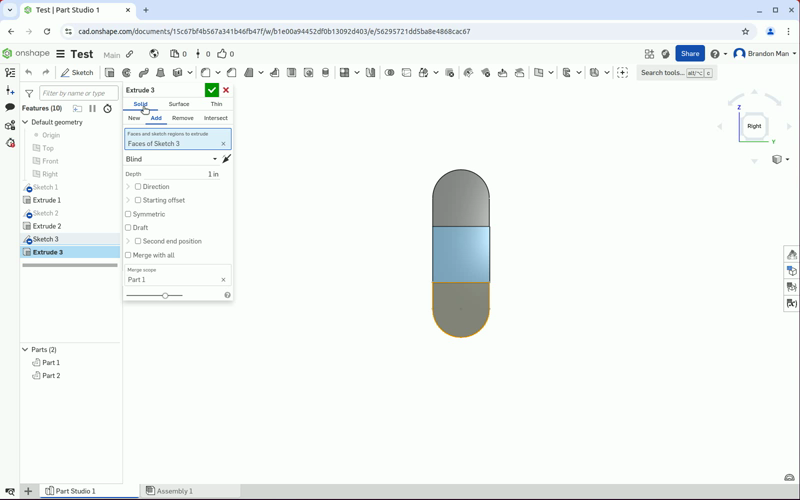
click(143, 106)
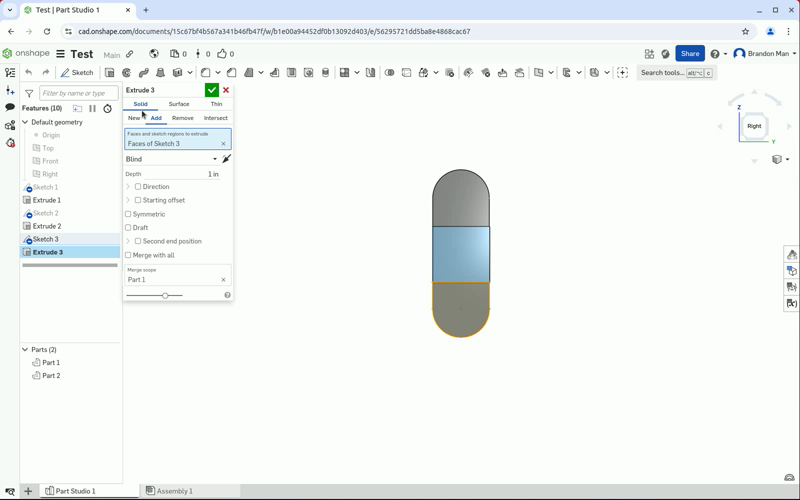
mouse_move(137, 120)
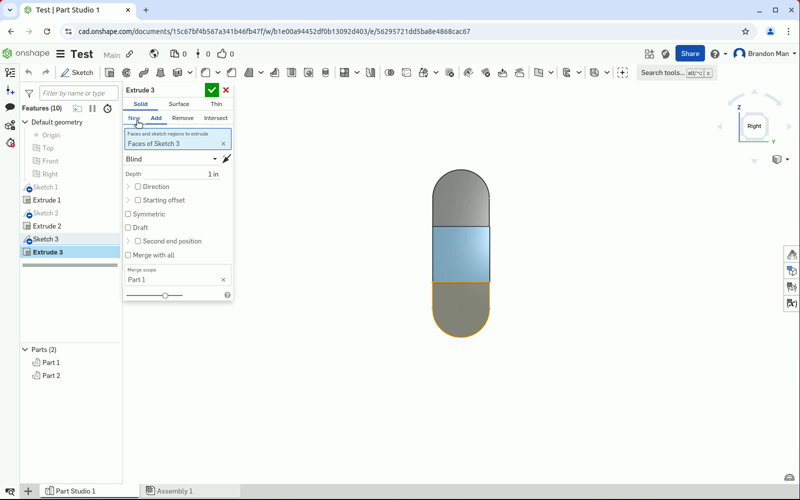
click(137, 120)
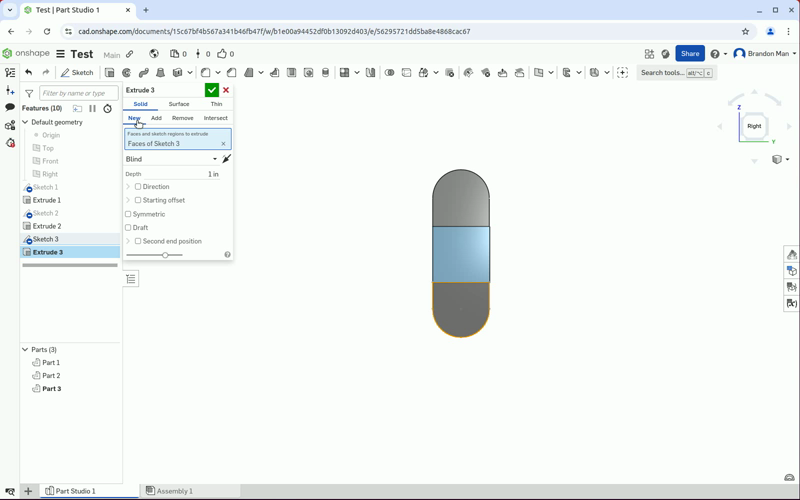
key(tab, 4)
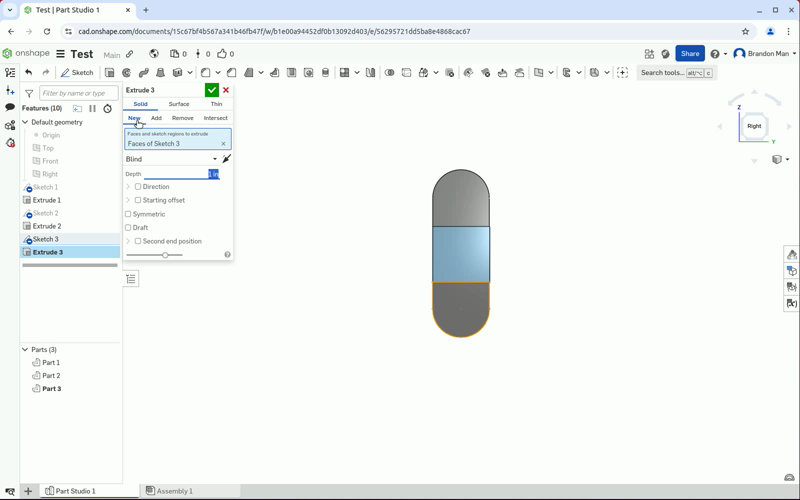
text(2.888)
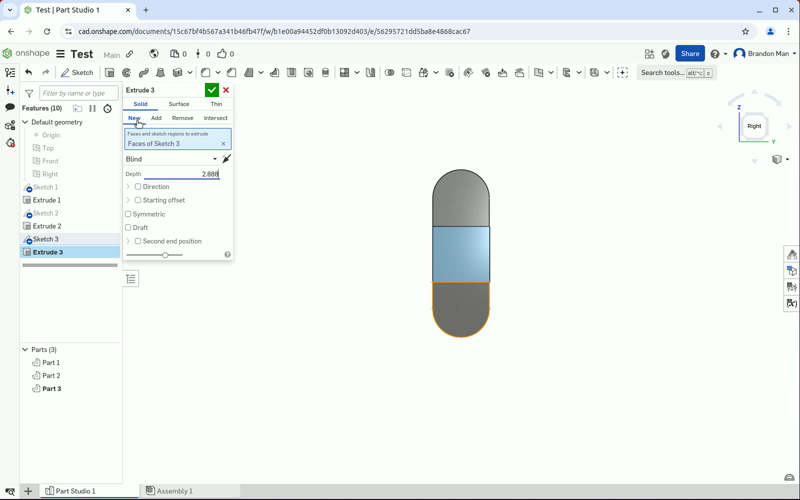
key(tab, 3)
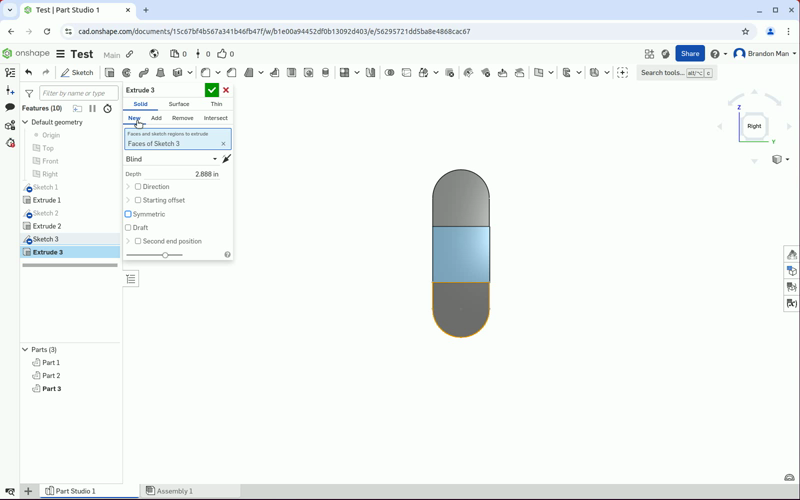
key(space)
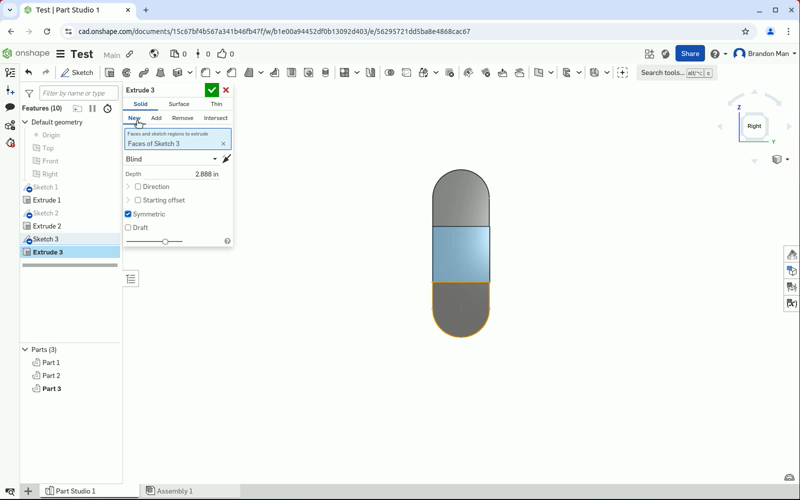
key(enter)
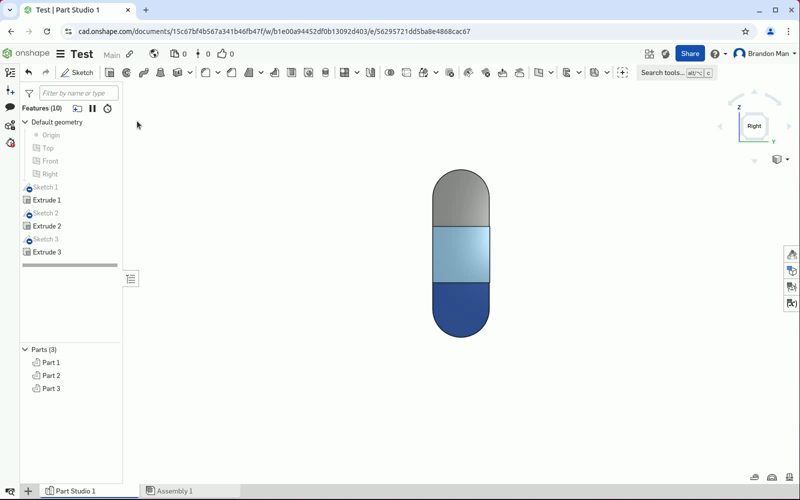
key(shift+h)
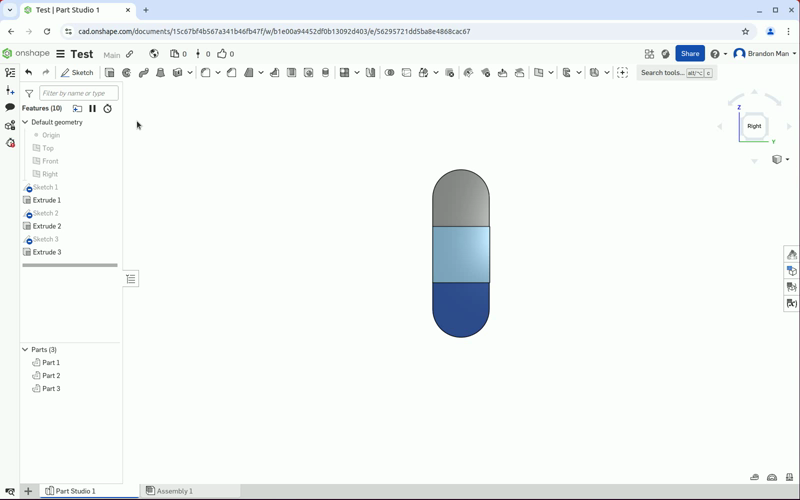
key(shift+h)
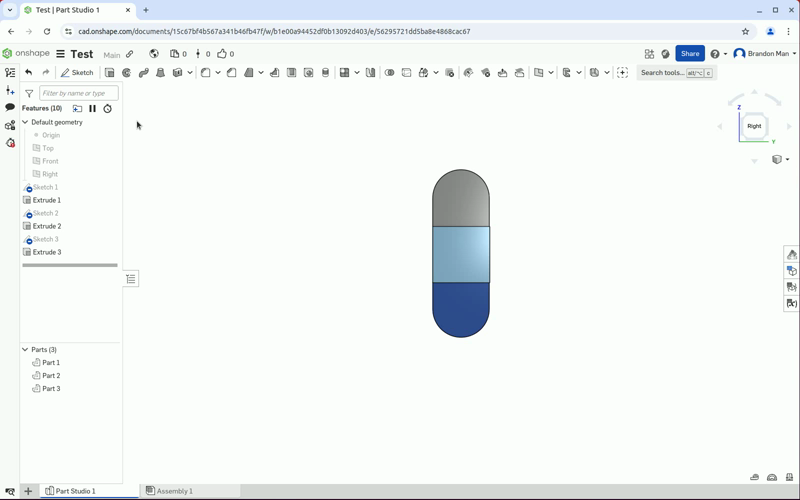
mouse_move(73, 189)
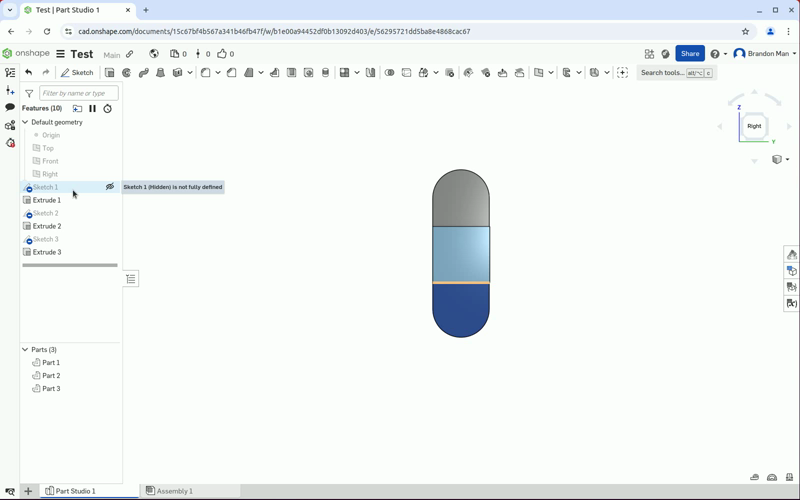
click(73, 189)
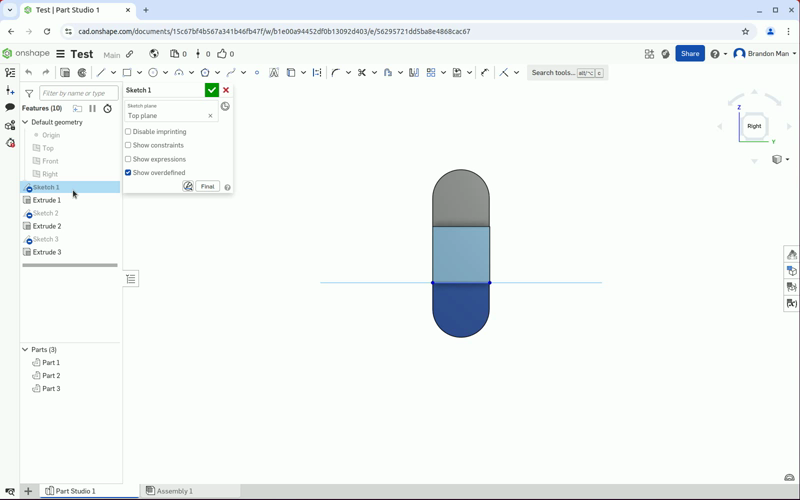
mouse_move(229, 92)
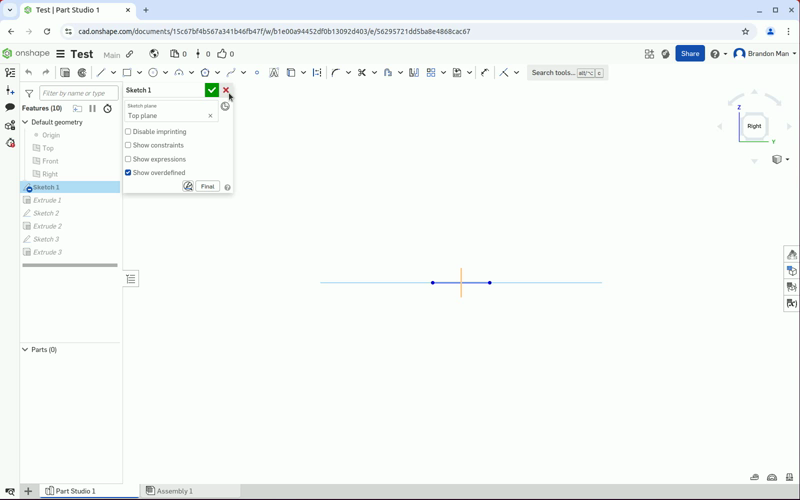
click(229, 92)
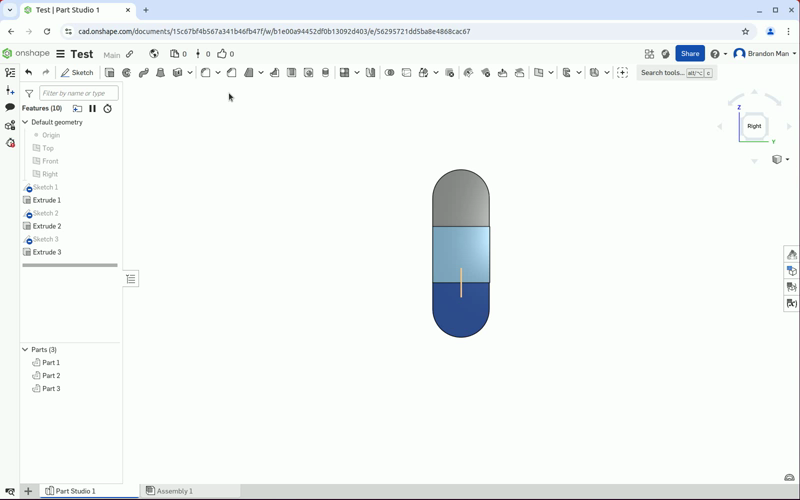
mouse_move(541, 75)
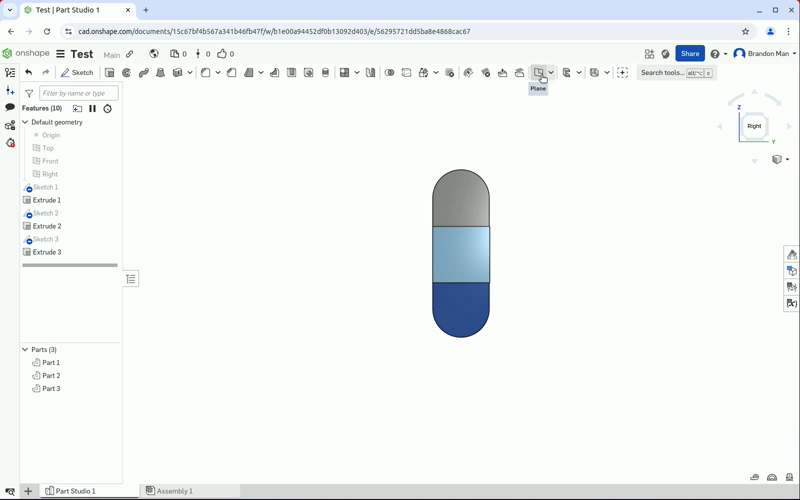
click(541, 75)
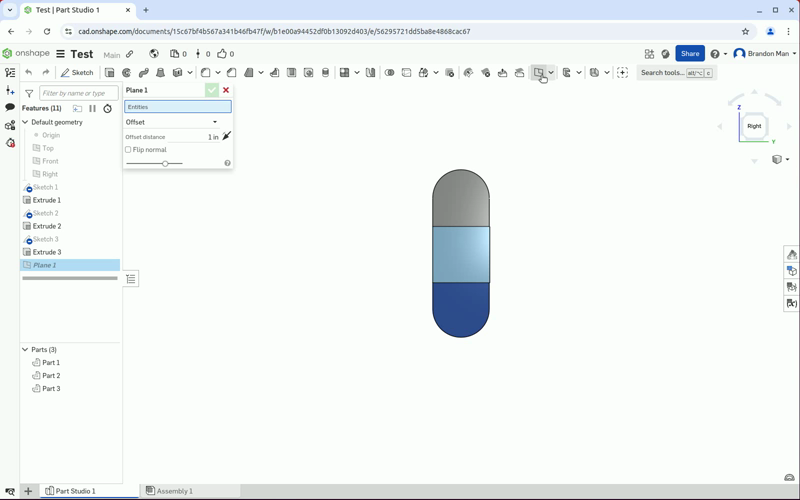
mouse_move(73, 176)
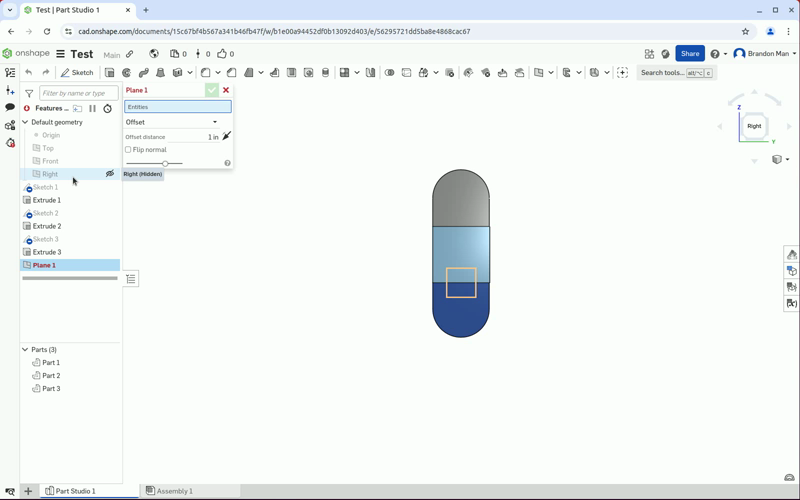
click(73, 176)
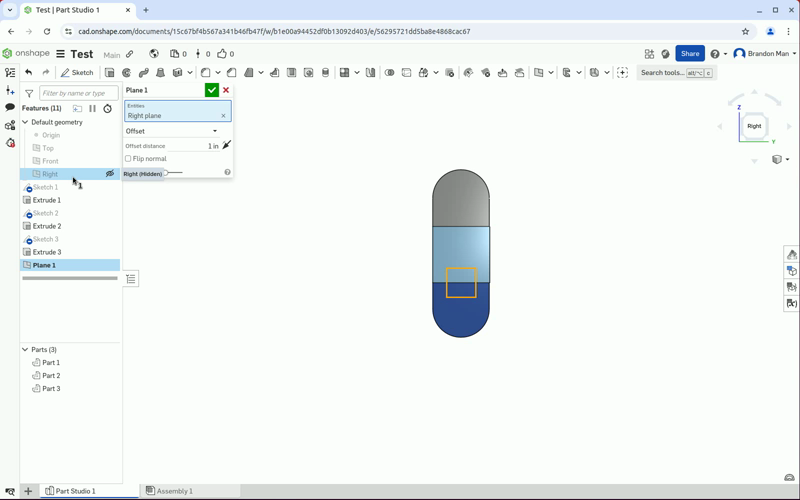
key(tab, 2)
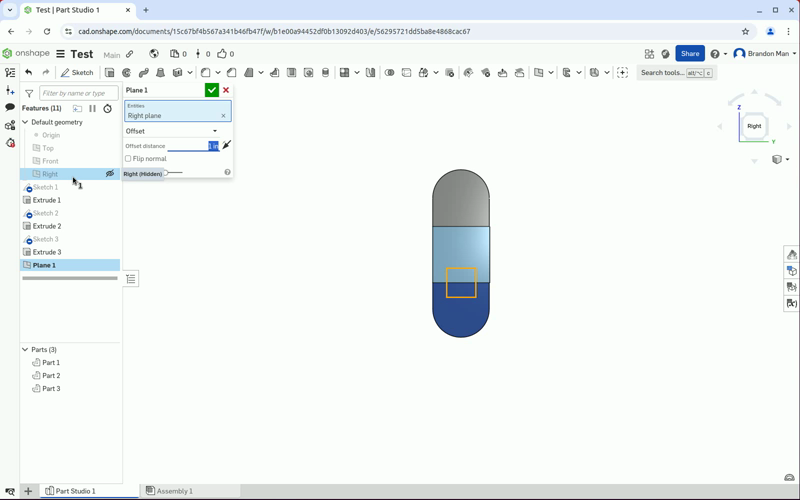
text(1.448)
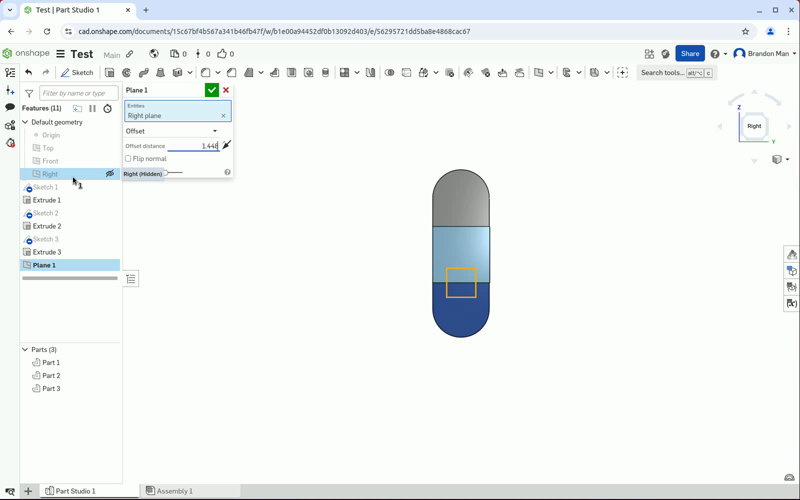
key(enter, 2)
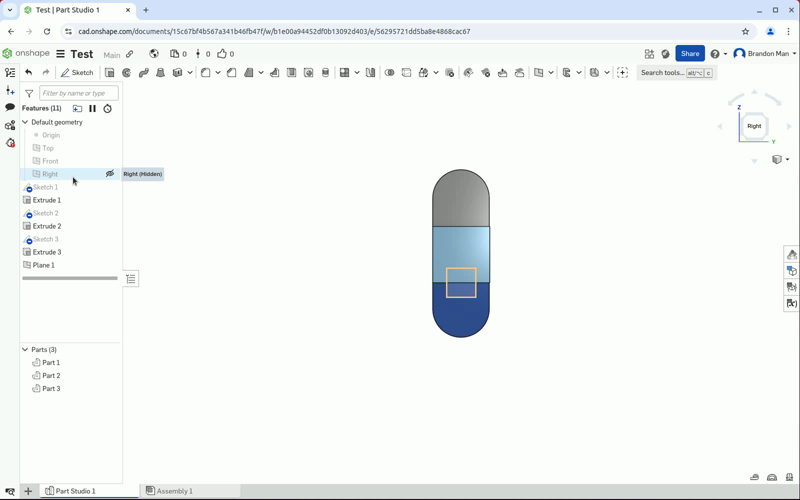
key(shift+s)
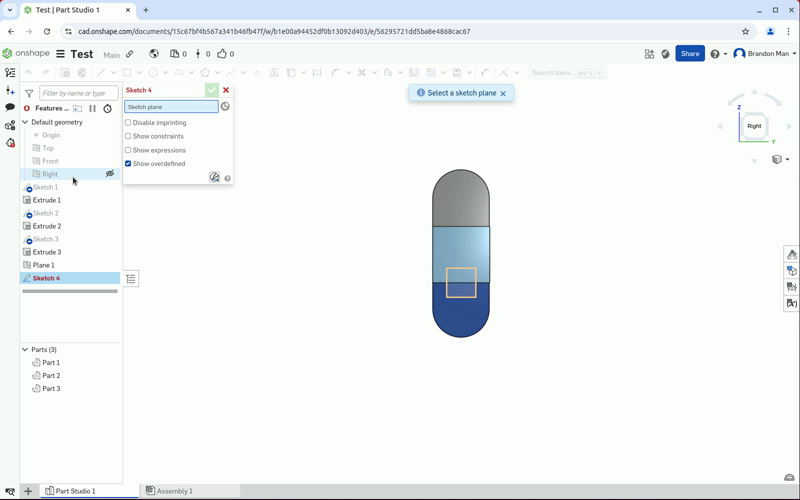
mouse_move(73, 267)
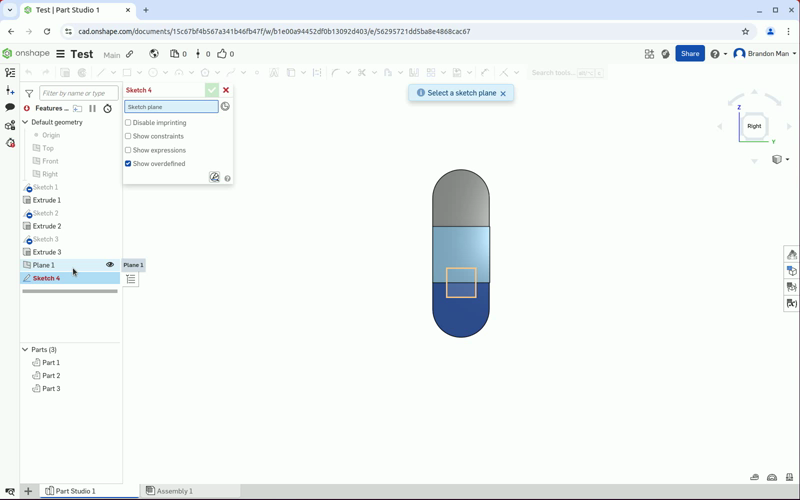
click(73, 267)
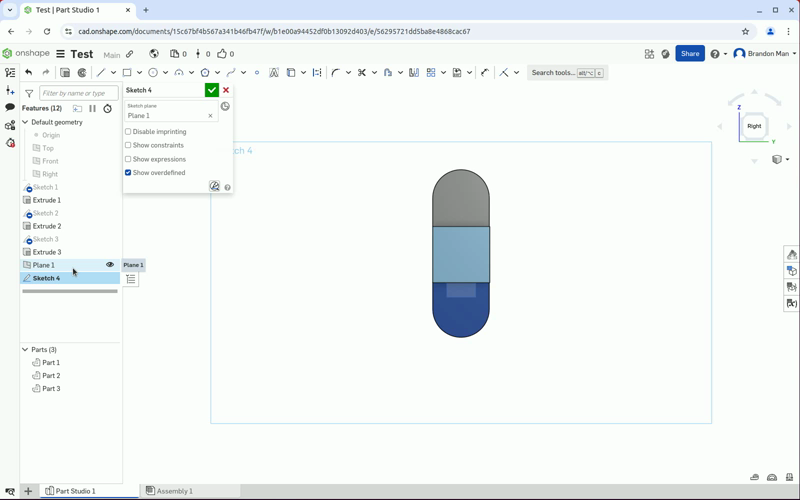
mouse_move(73, 352)
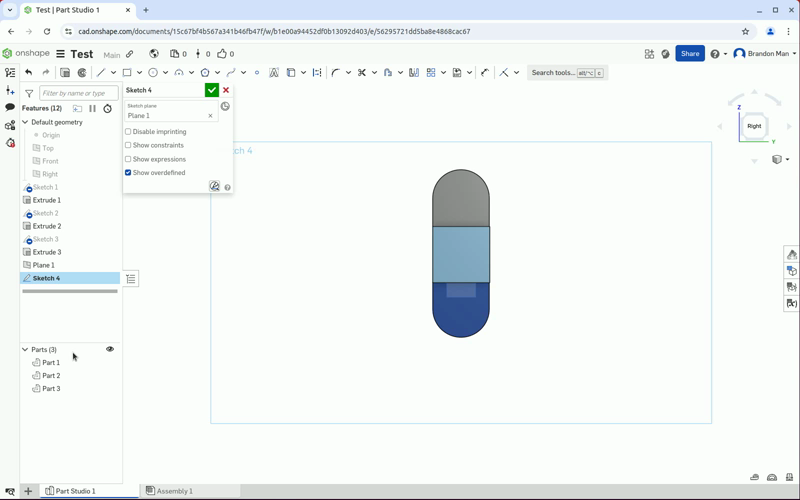
key(y)
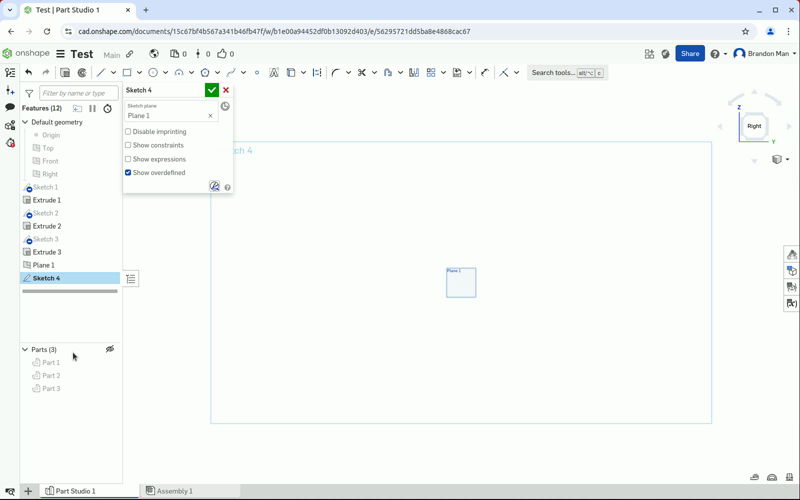
key(c)
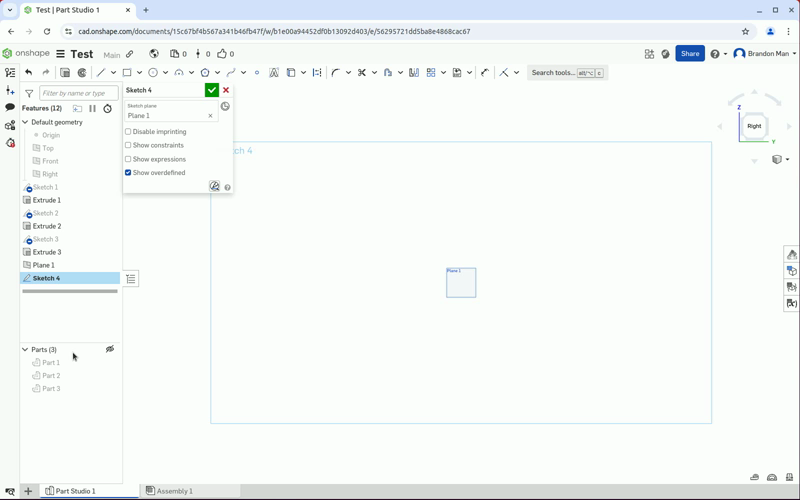
key_down(shift)
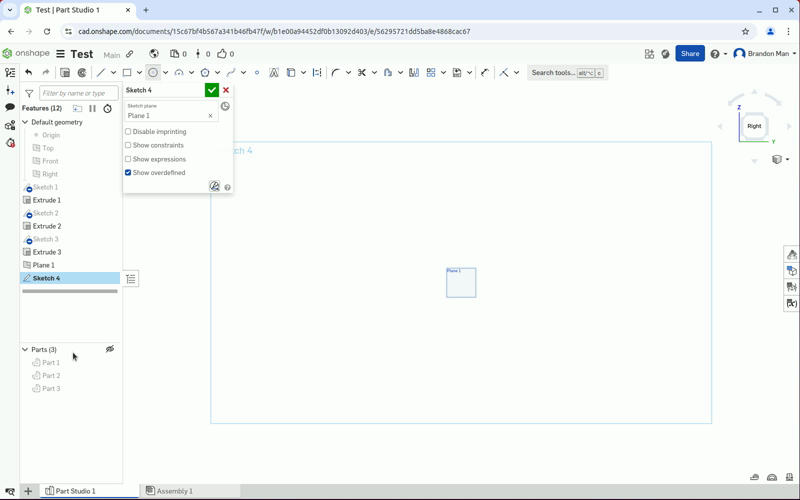
mouse_move(461, 311)
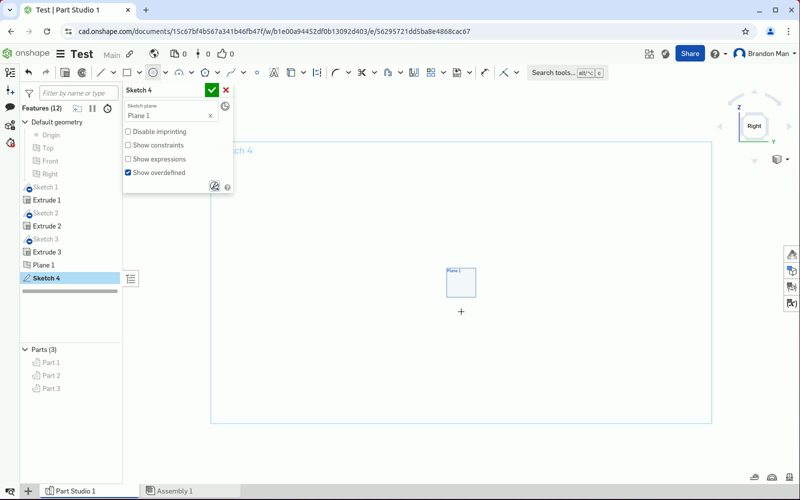
click(461, 311)
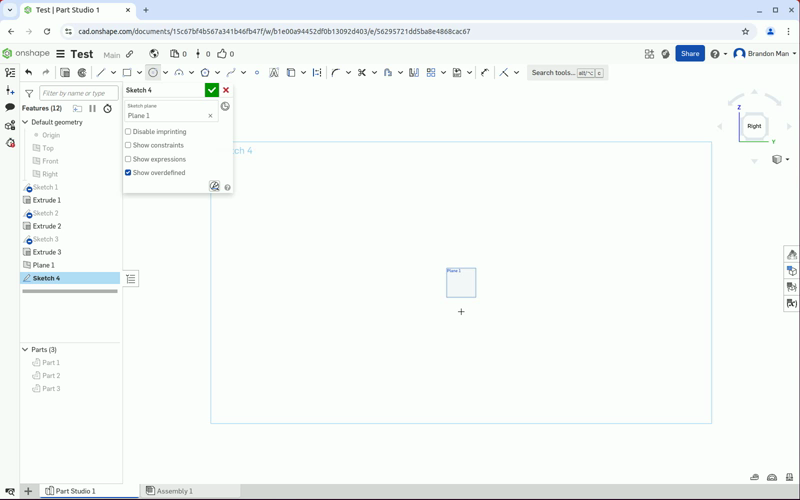
key_up(shift)
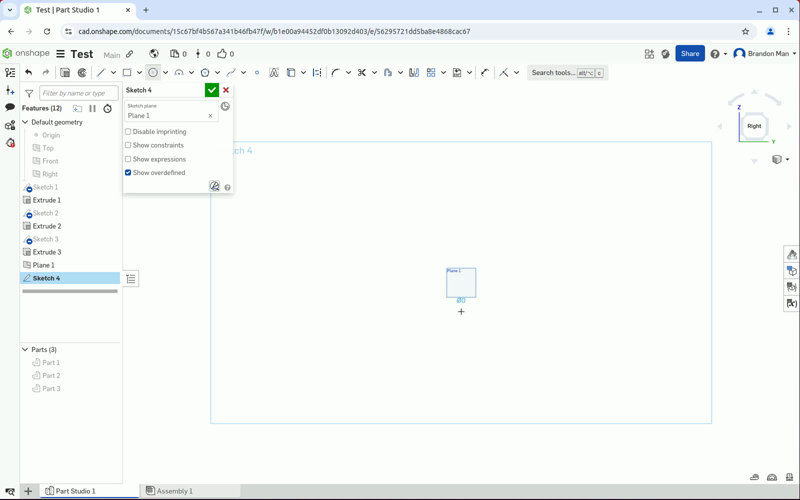
mouse_move(476, 311)
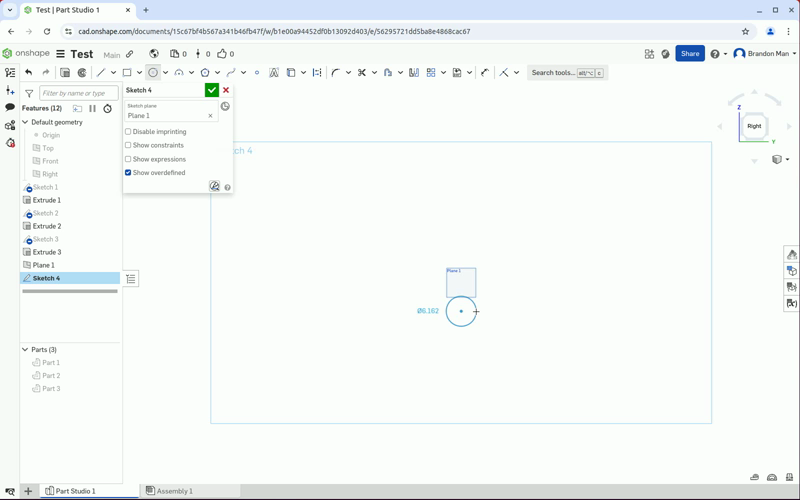
click(476, 311)
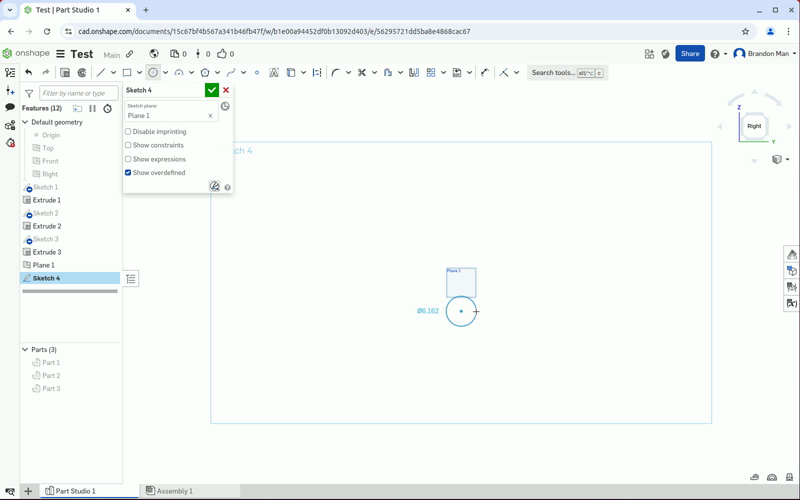
key(esc)
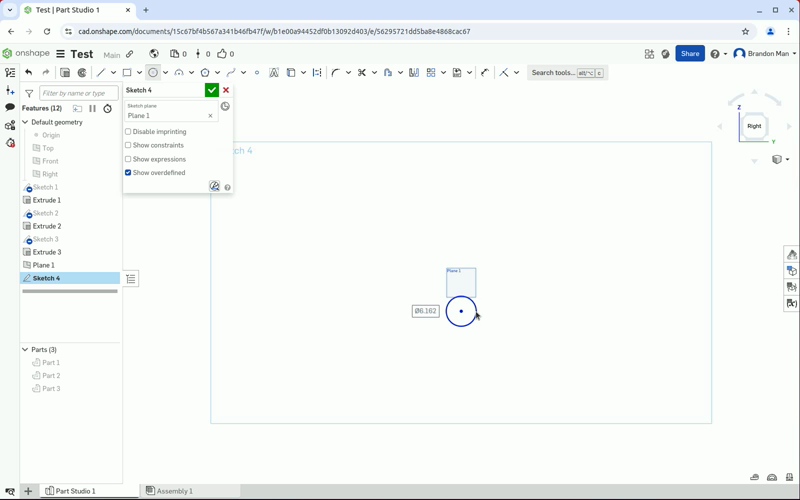
mouse_move(460, 323)
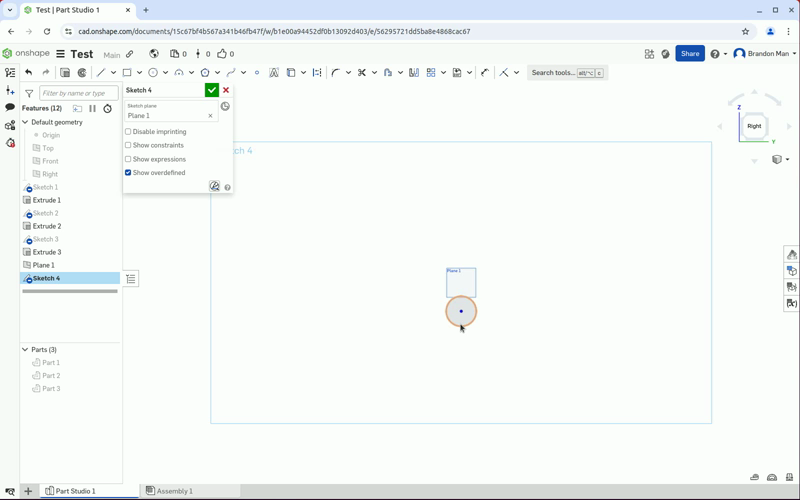
scroll(6)
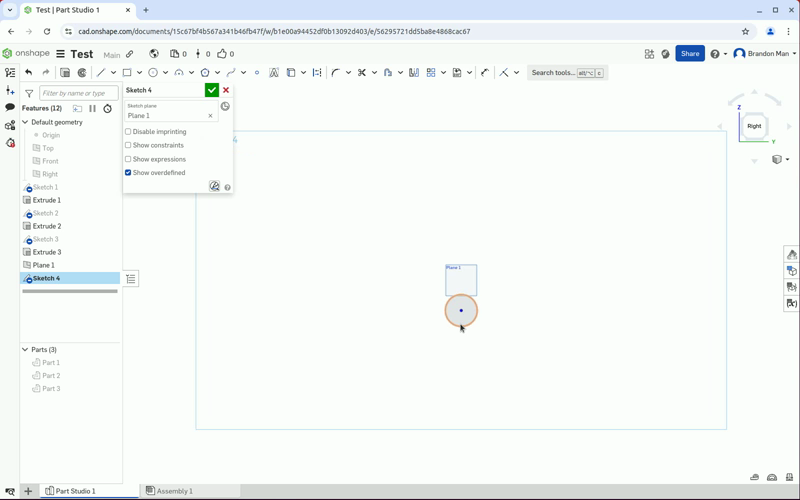
scroll(6)
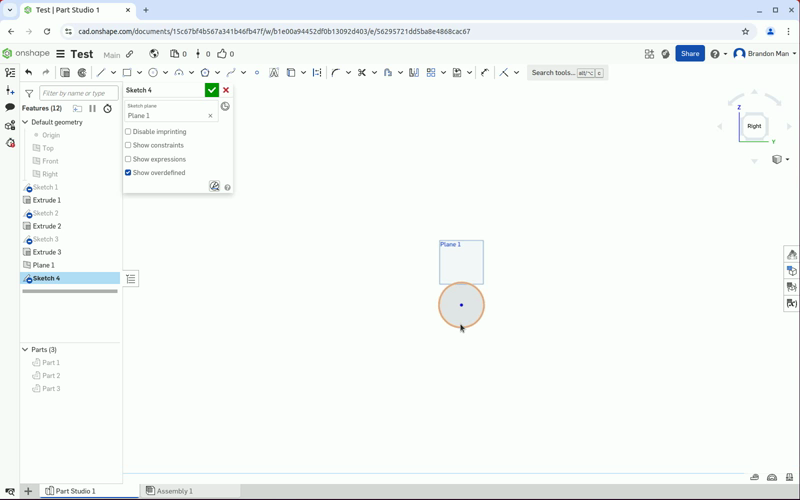
scroll(6)
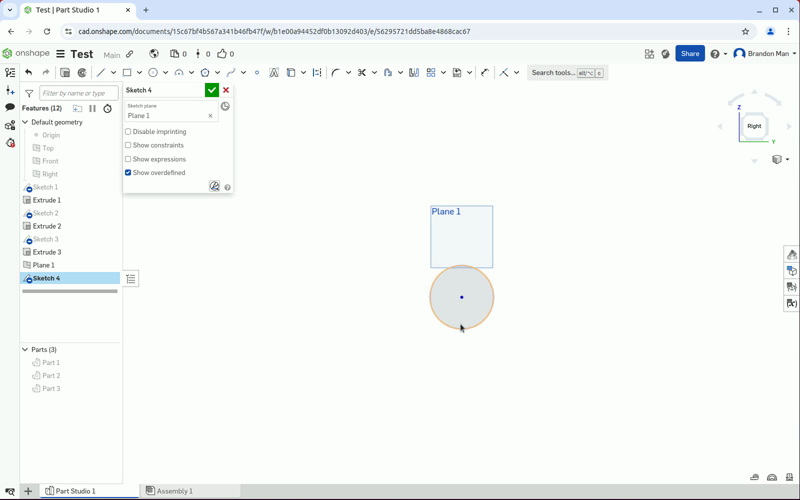
scroll(6)
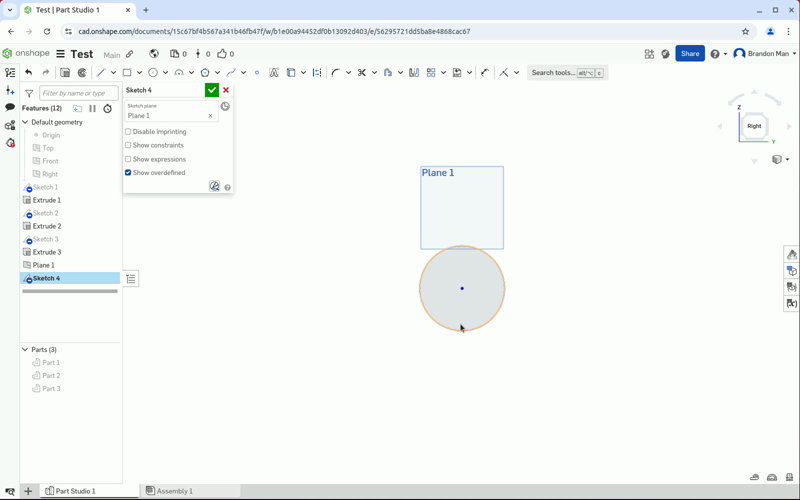
scroll(6)
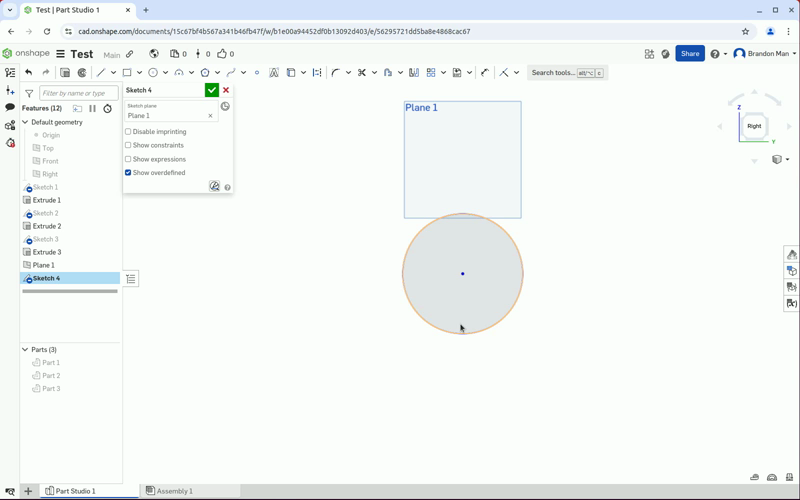
scroll(6)
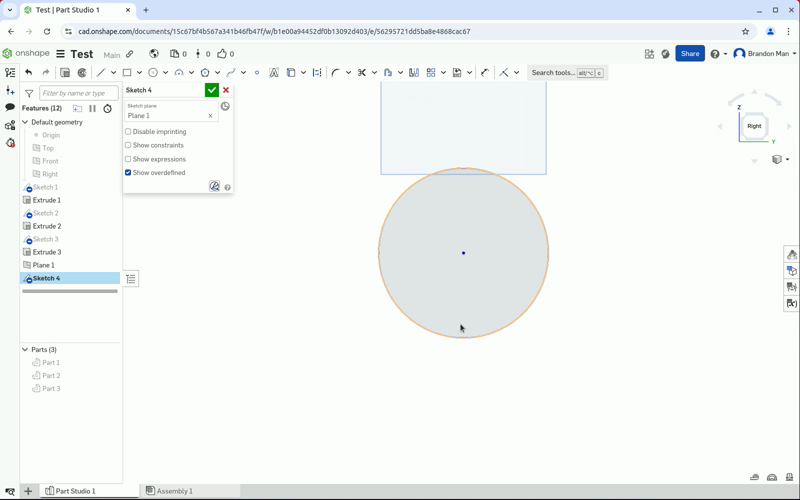
scroll(6)
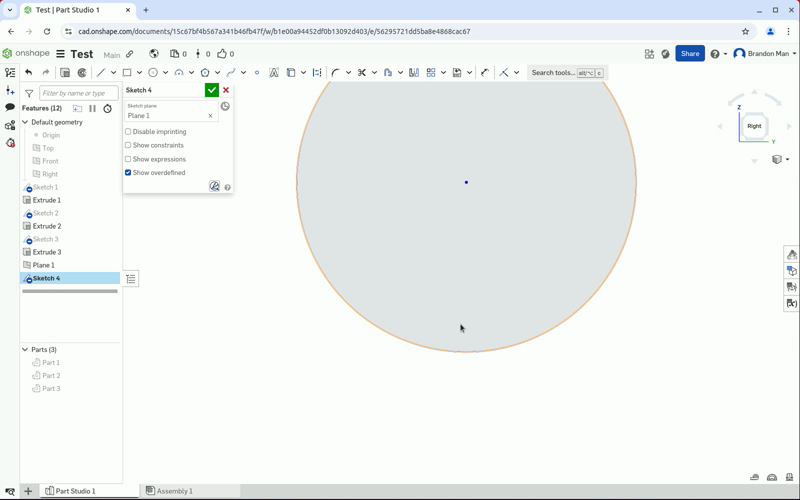
click(460, 323)
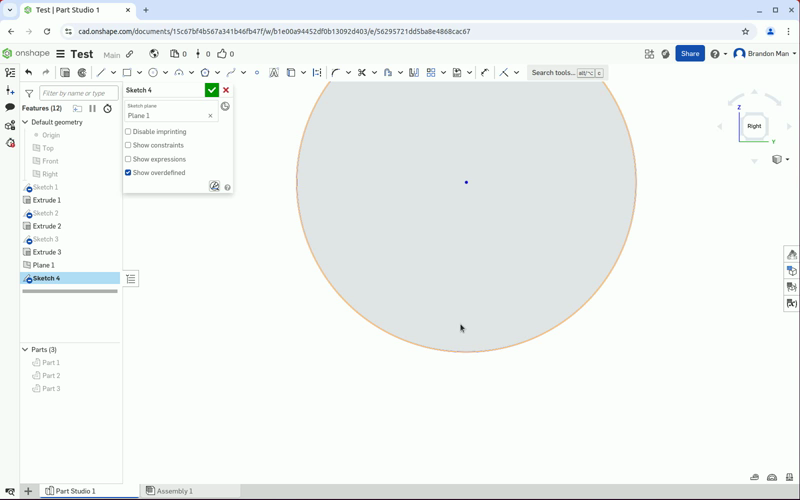
scroll(-6)
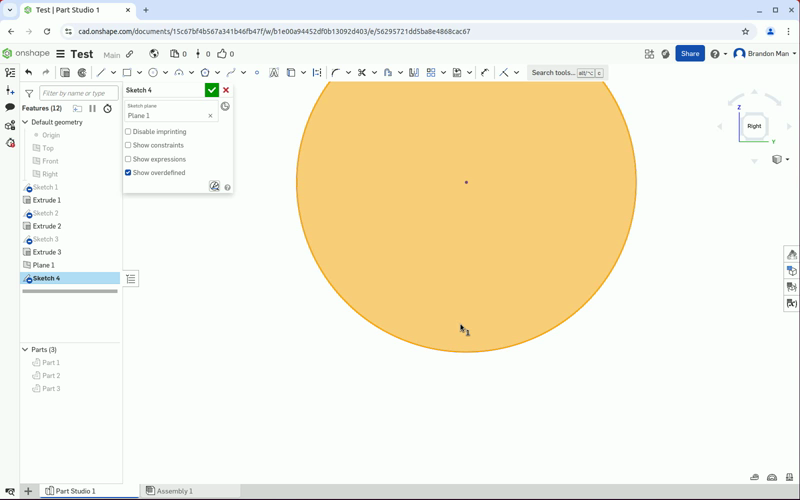
scroll(-6)
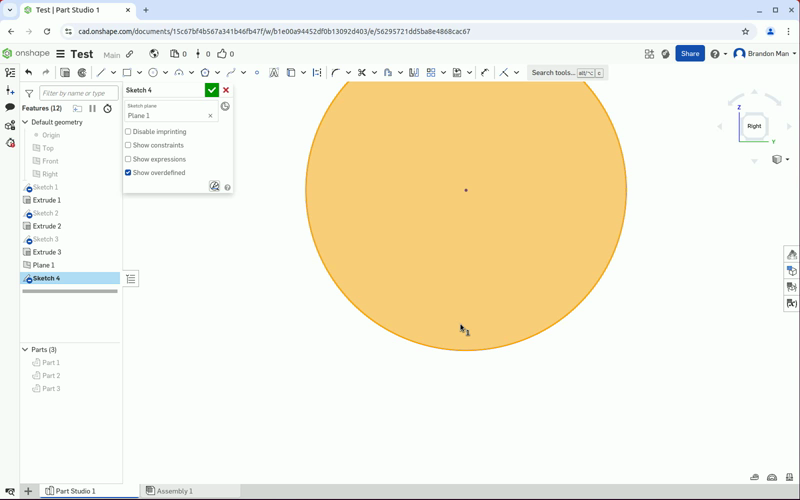
scroll(-6)
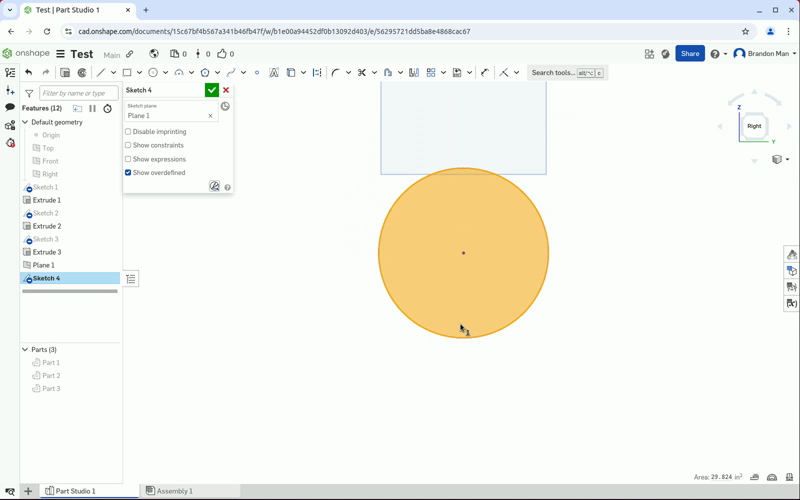
scroll(-6)
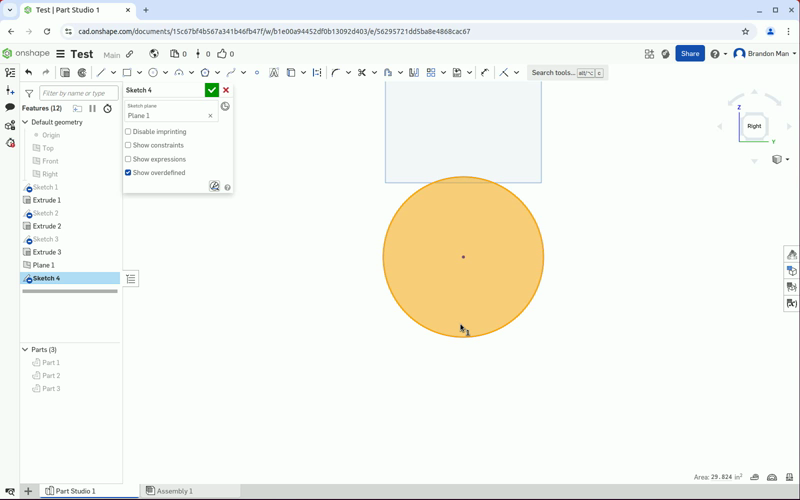
scroll(-6)
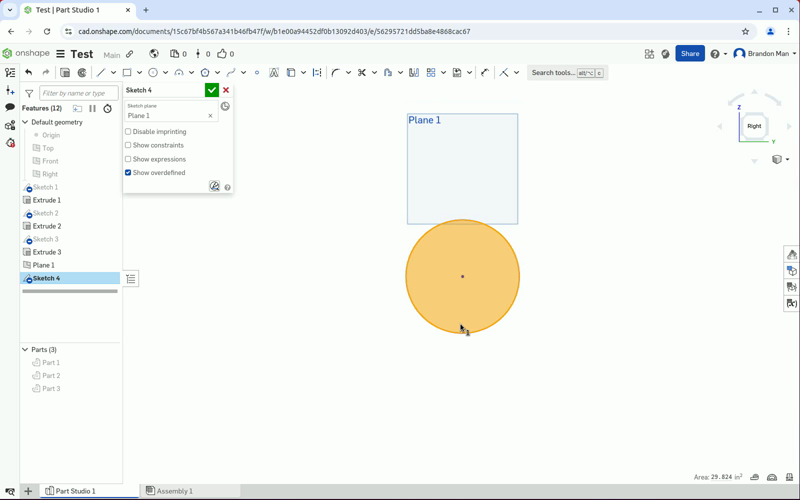
scroll(-6)
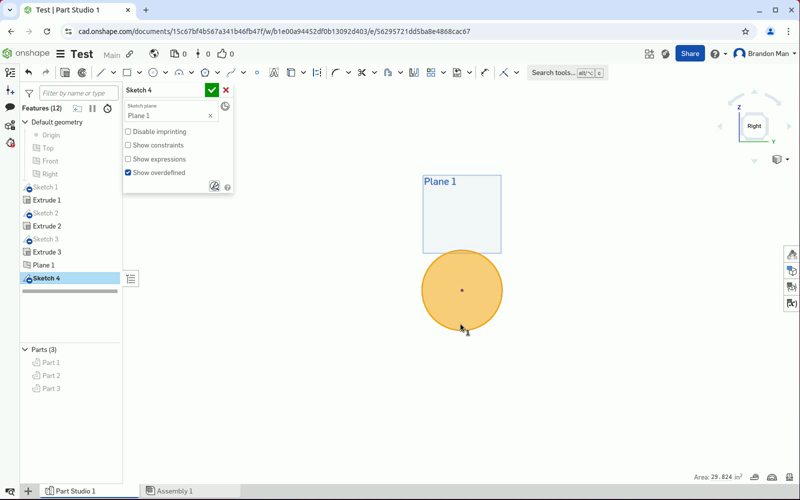
scroll(-6)
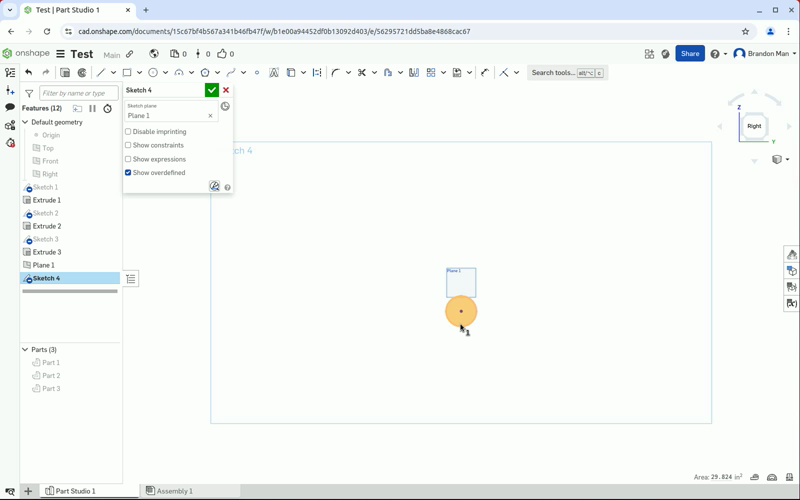
mouse_move(73, 352)
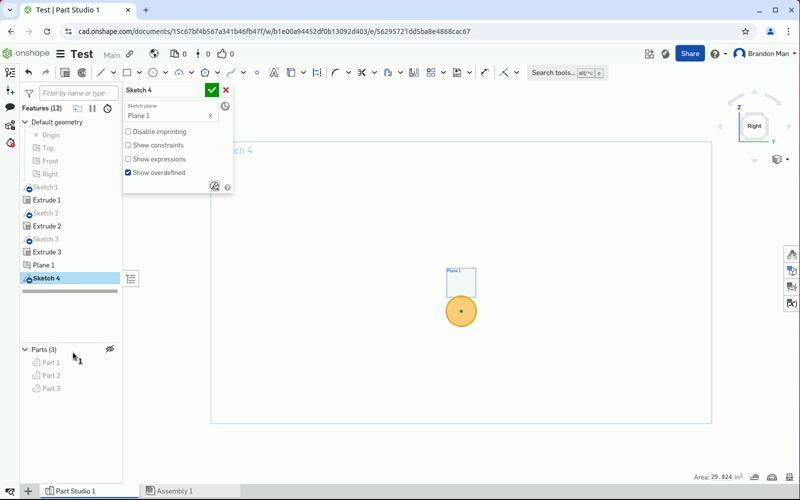
key(shift+y)
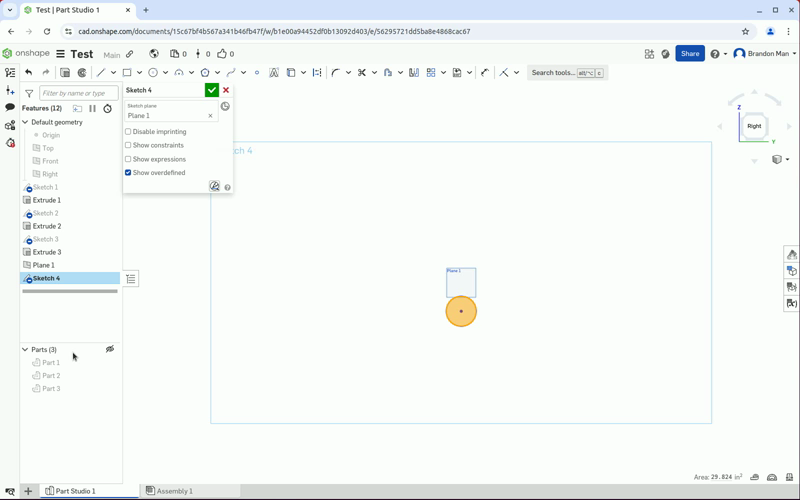
key(shift+e)
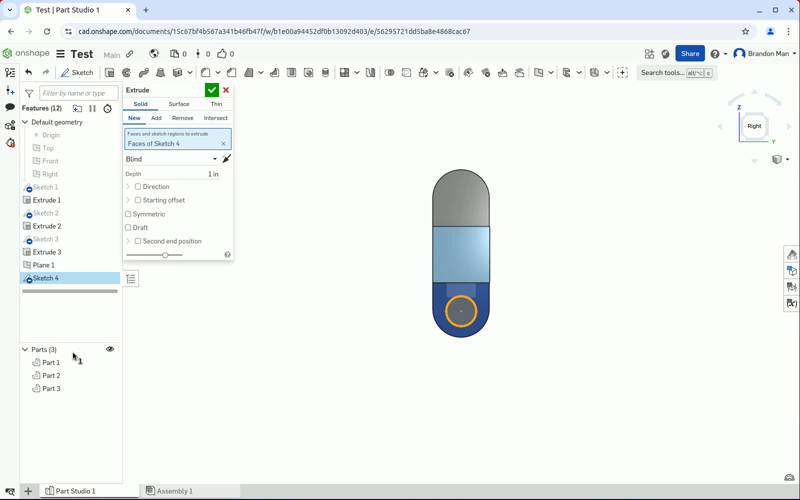
mouse_move(143, 106)
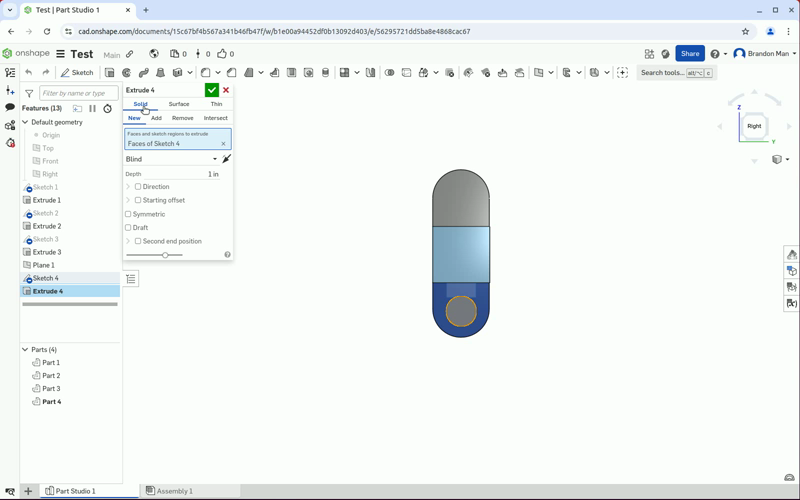
click(143, 106)
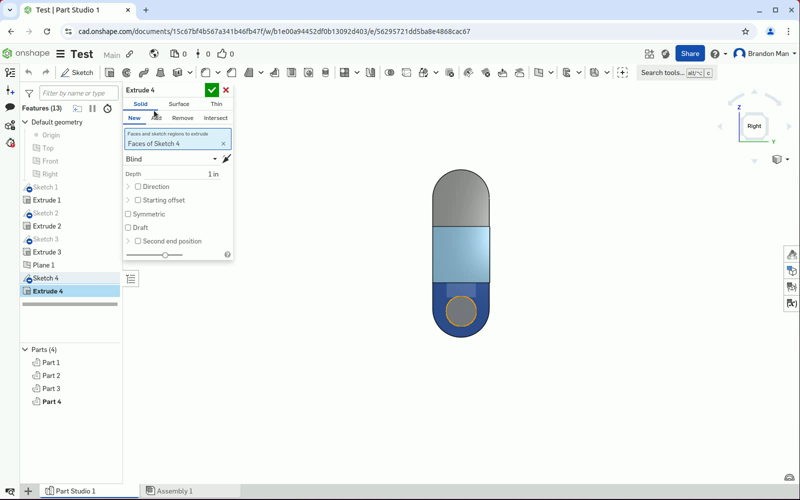
mouse_move(186, 120)
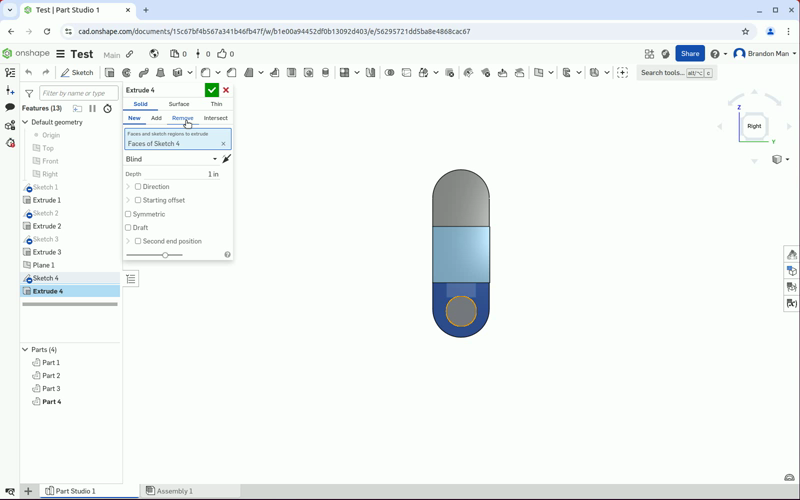
click(186, 120)
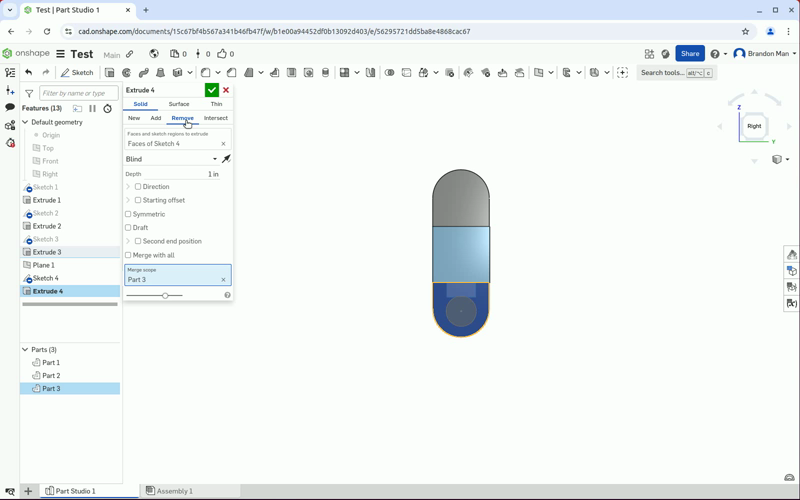
key(tab, 4)
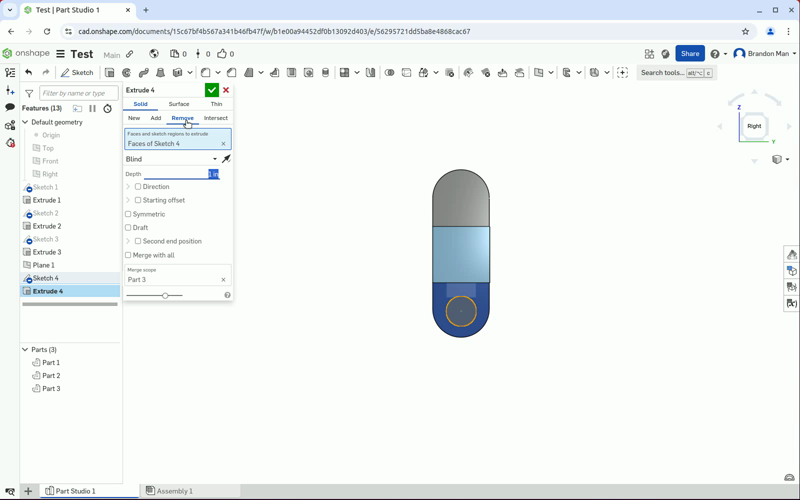
text(7.221)
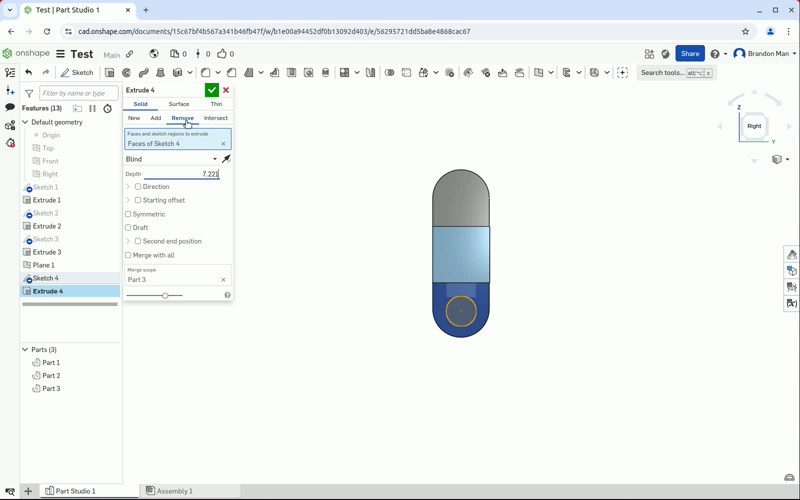
key(tab, 6)
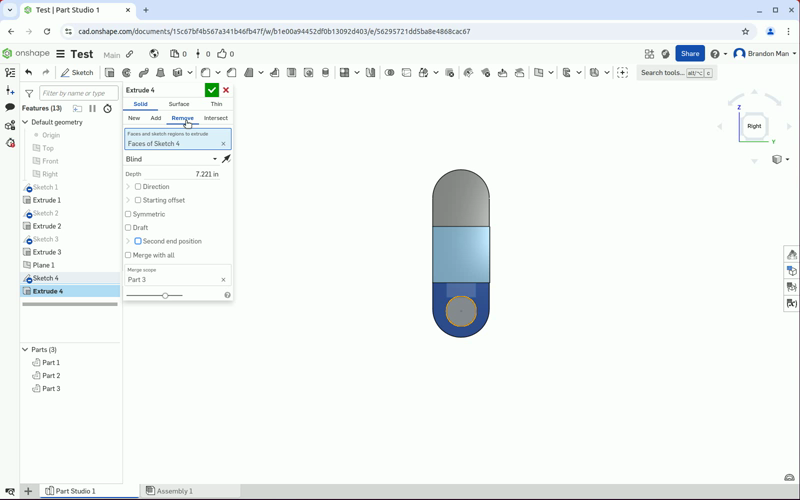
key(space)
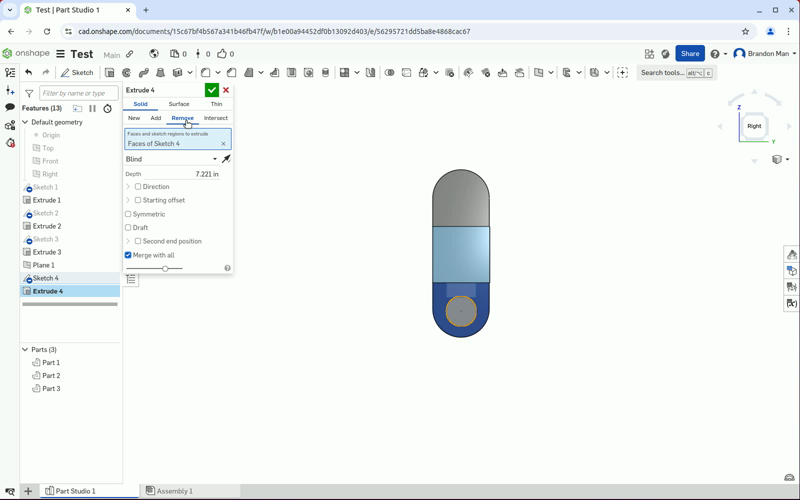
key(enter)
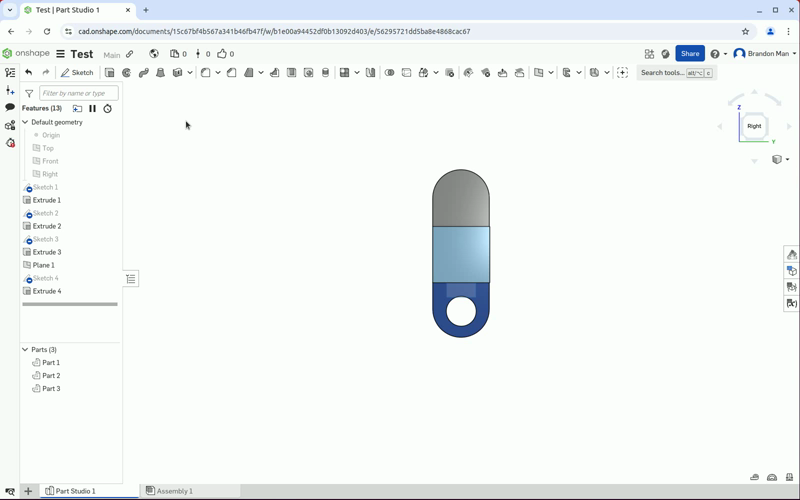
key(shift+h)
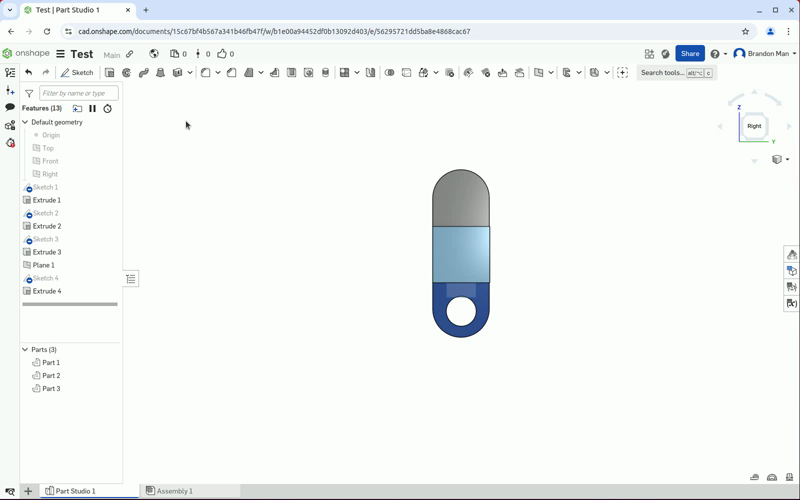
key(shift+h)
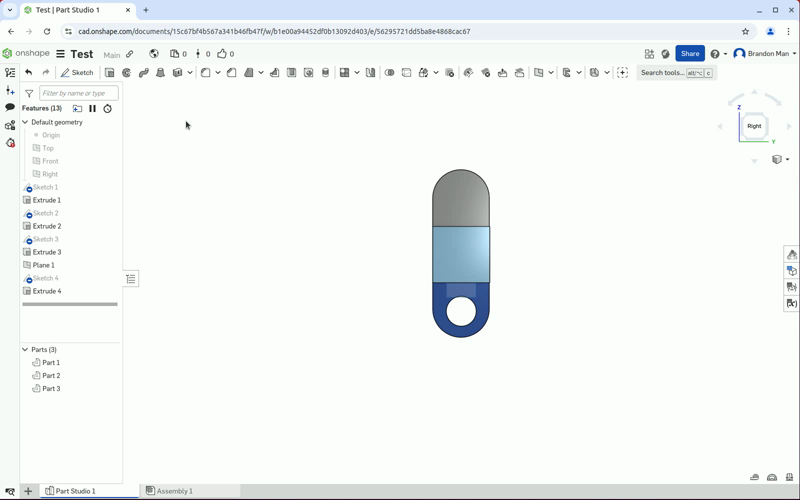
mouse_move(73, 189)
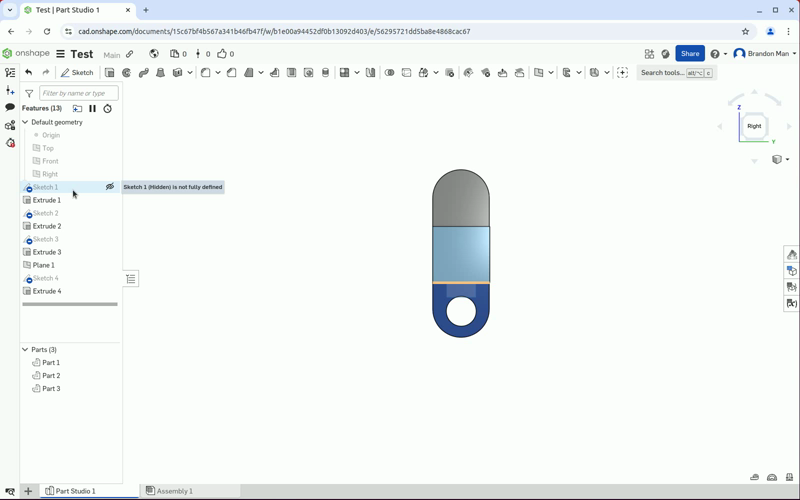
click(73, 189)
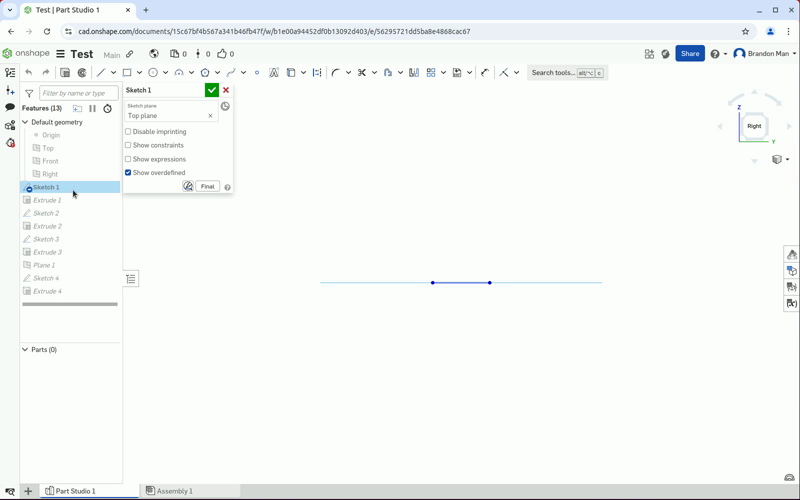
mouse_move(229, 92)
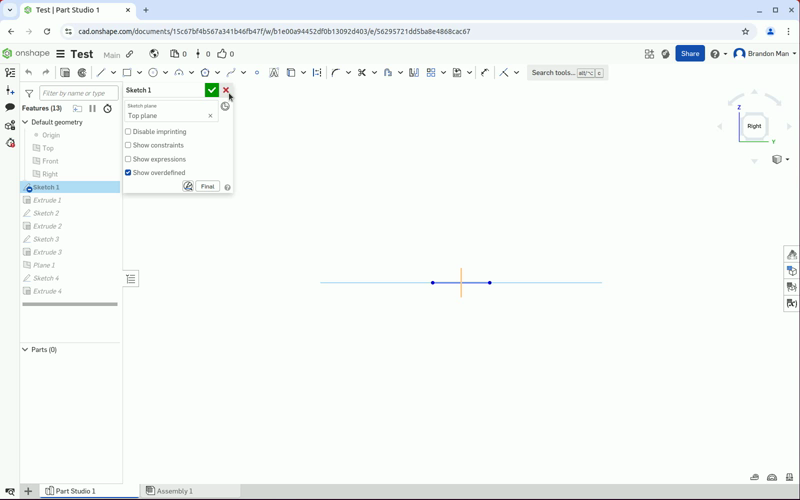
click(229, 92)
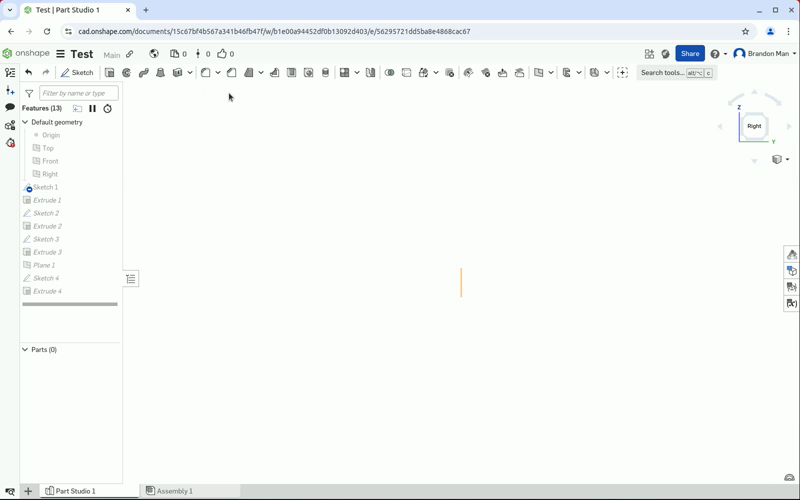
key(shift+s)
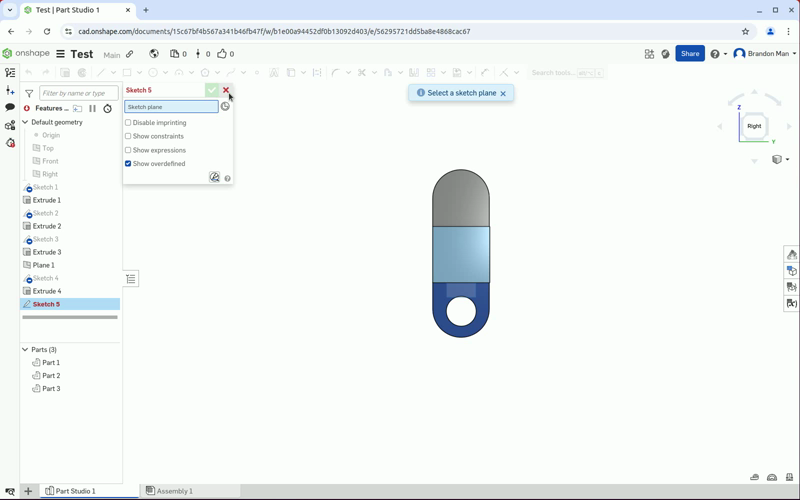
mouse_move(73, 267)
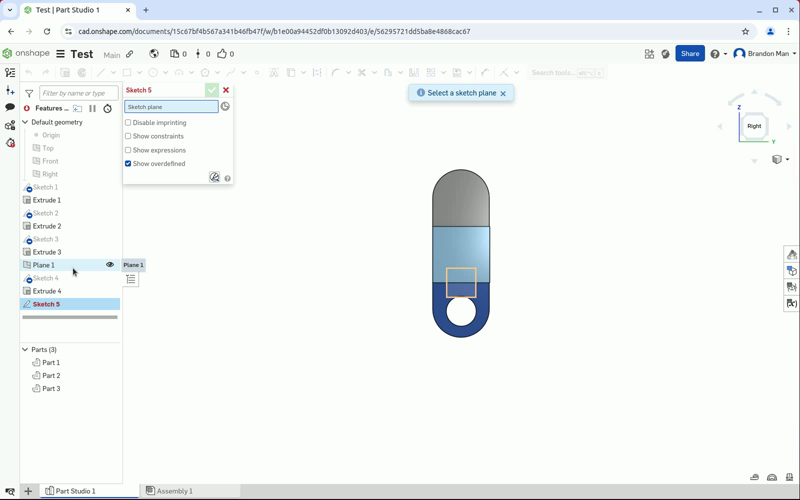
click(73, 267)
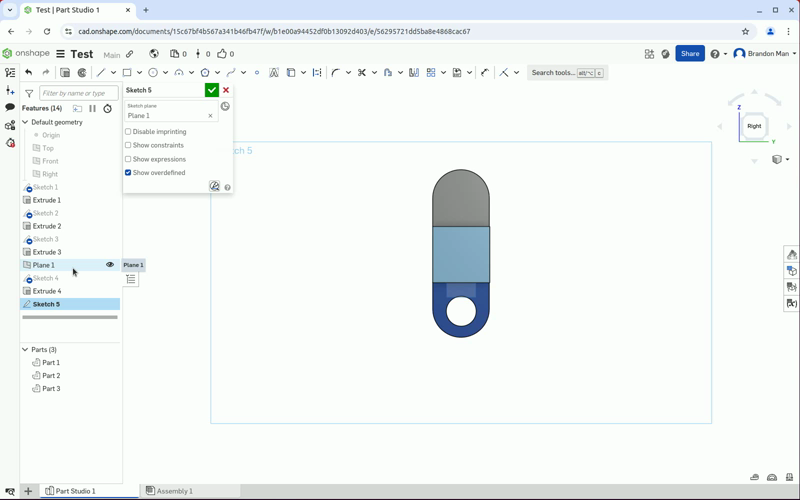
mouse_move(73, 352)
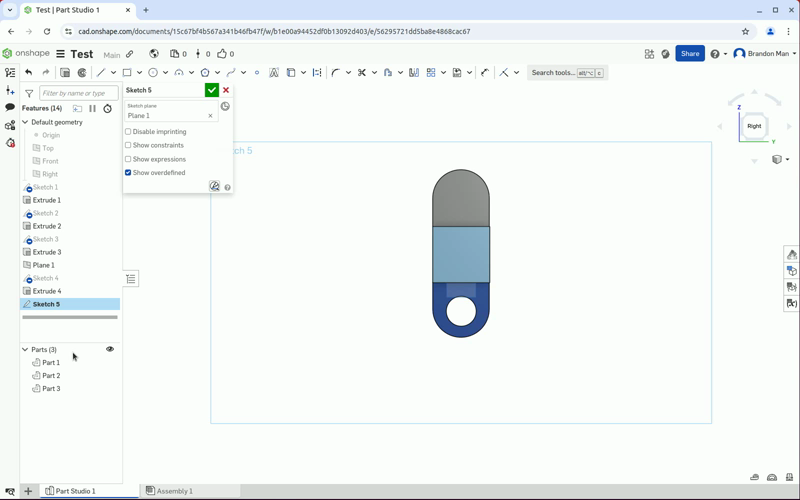
key(y)
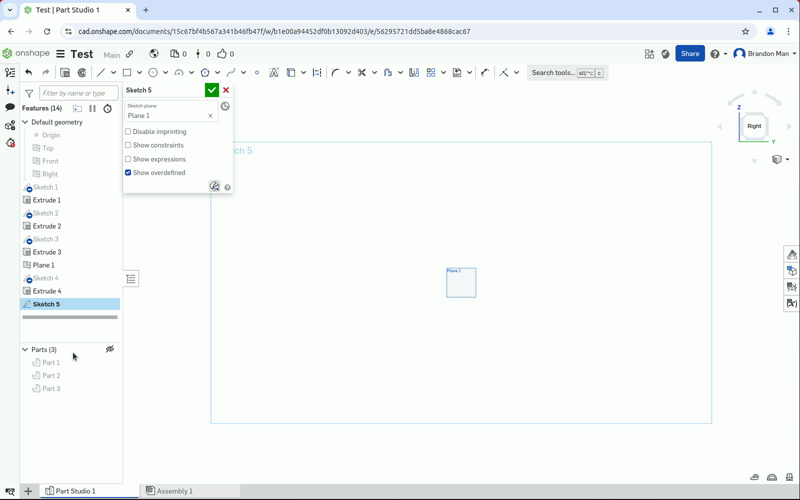
key(c)
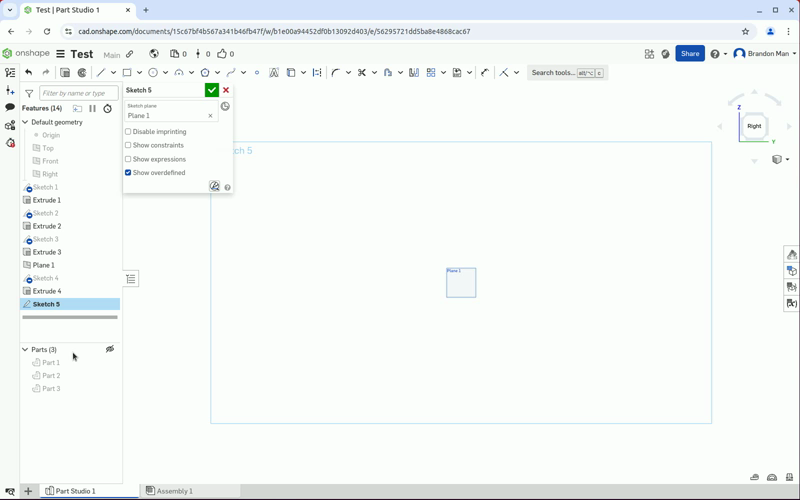
key_down(shift)
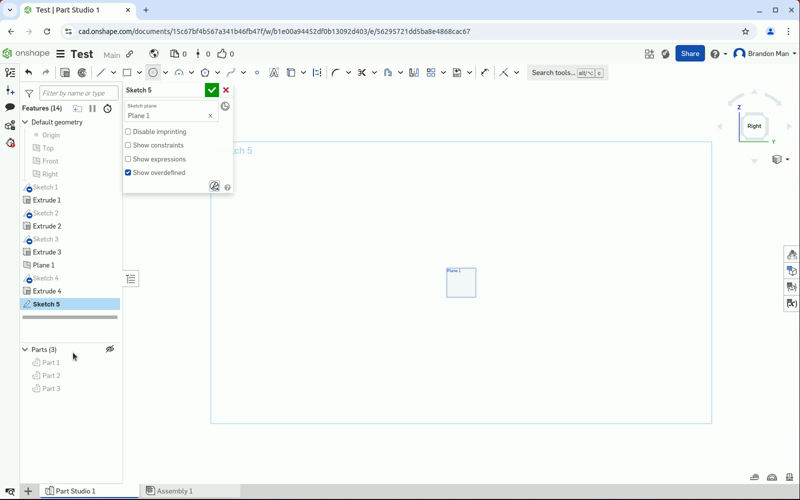
mouse_move(461, 198)
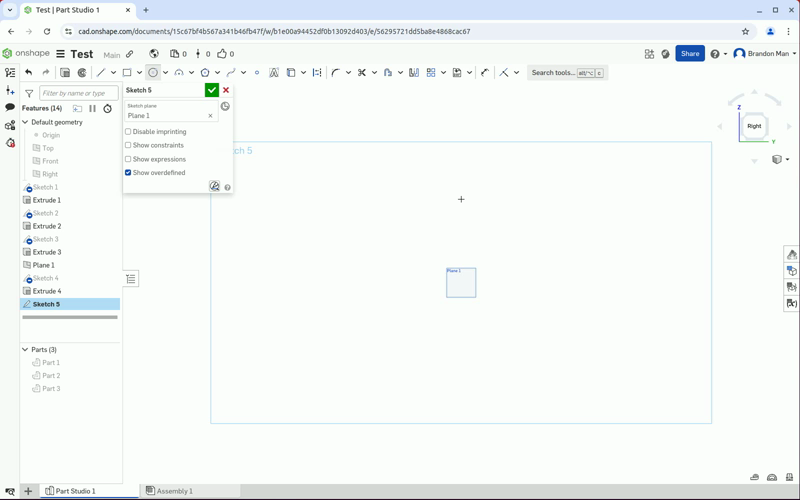
click(461, 198)
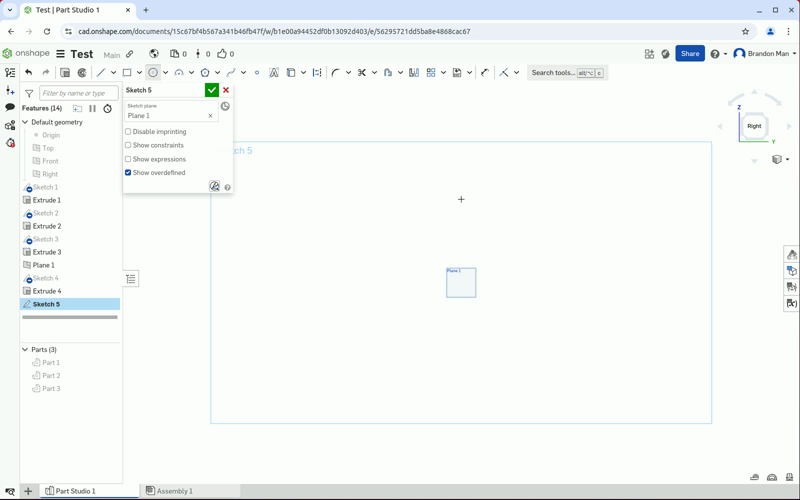
key_up(shift)
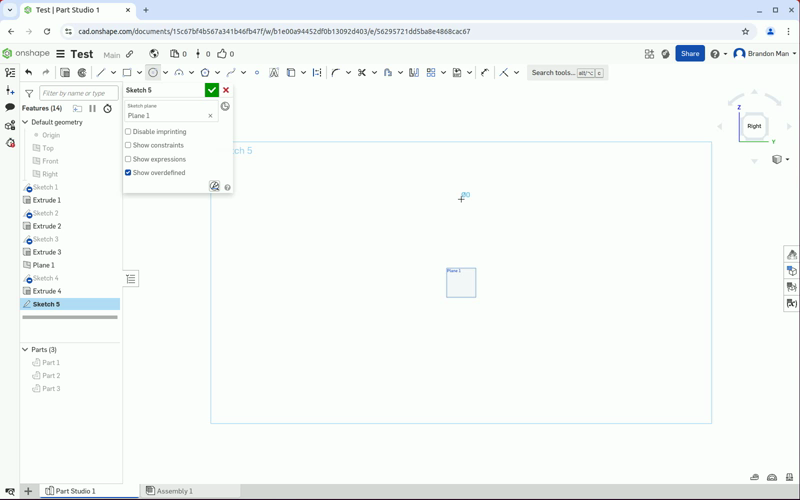
mouse_move(476, 198)
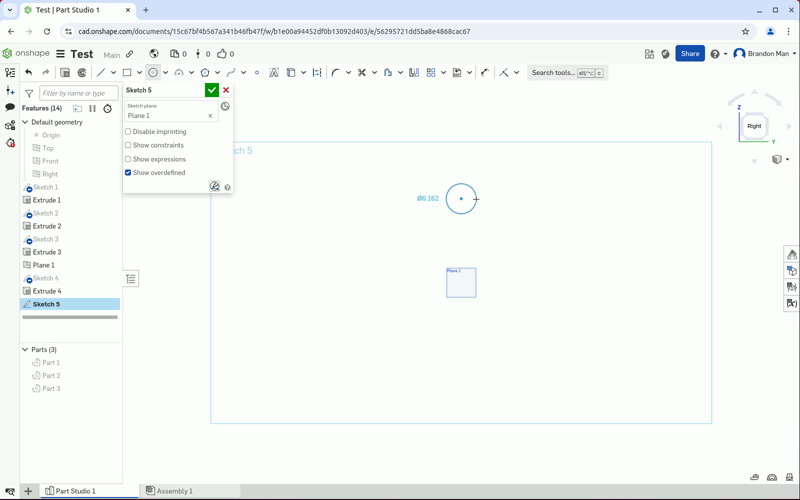
click(476, 198)
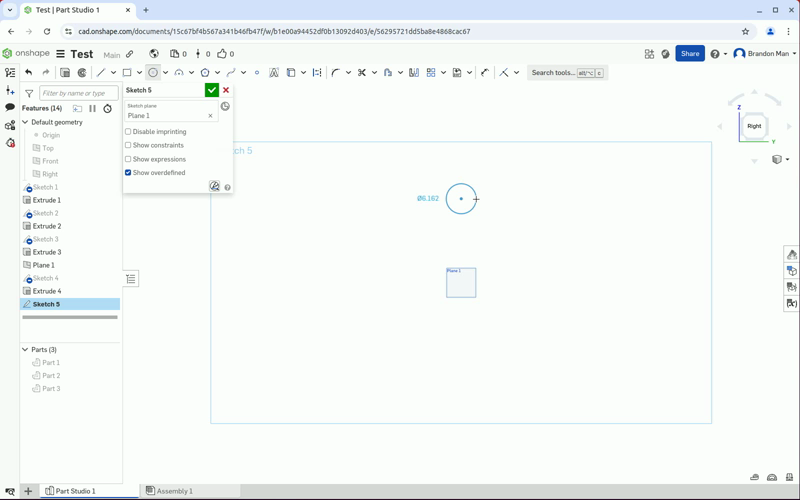
key(esc)
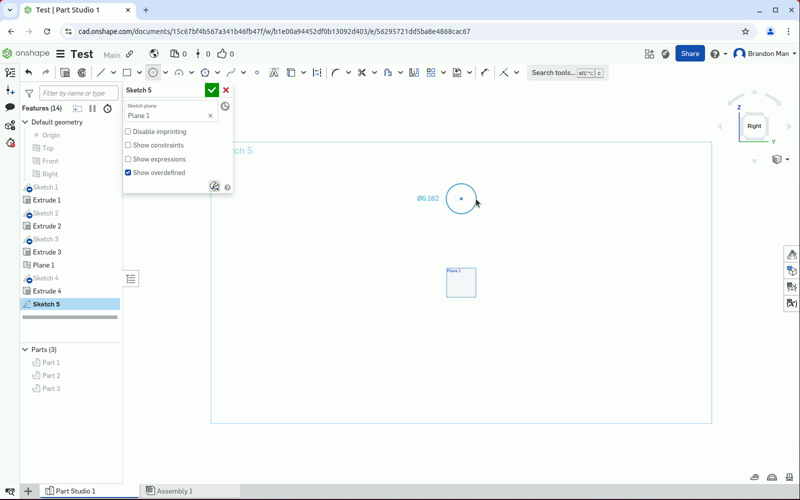
mouse_move(455, 209)
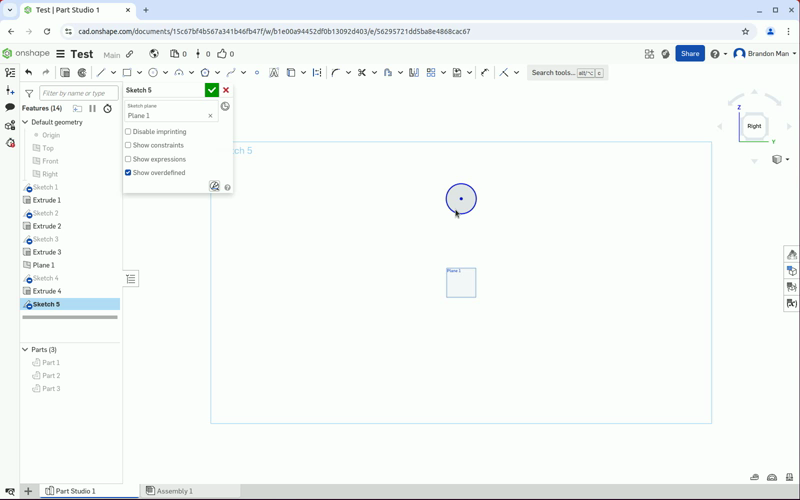
scroll(6)
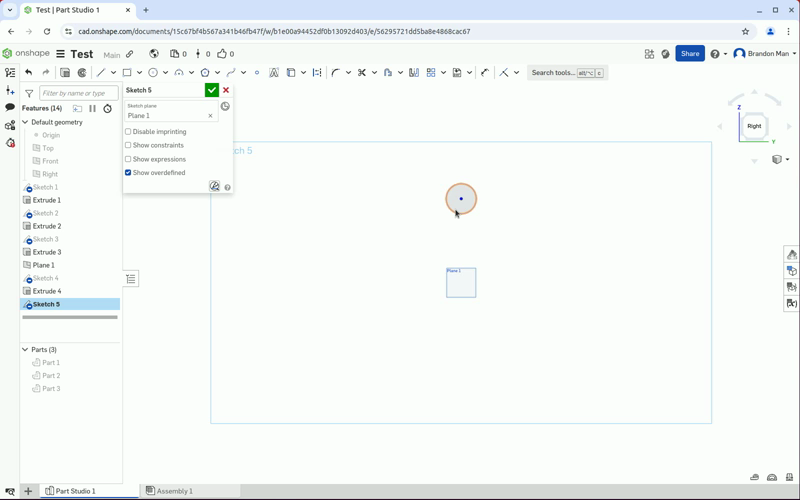
scroll(6)
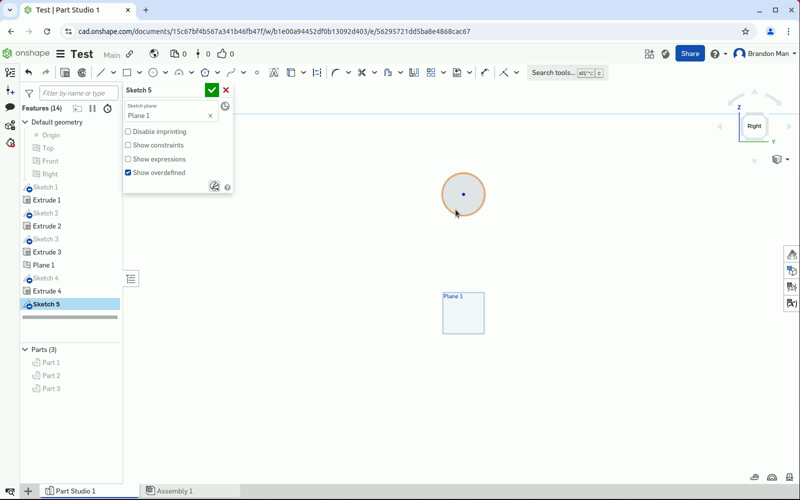
scroll(6)
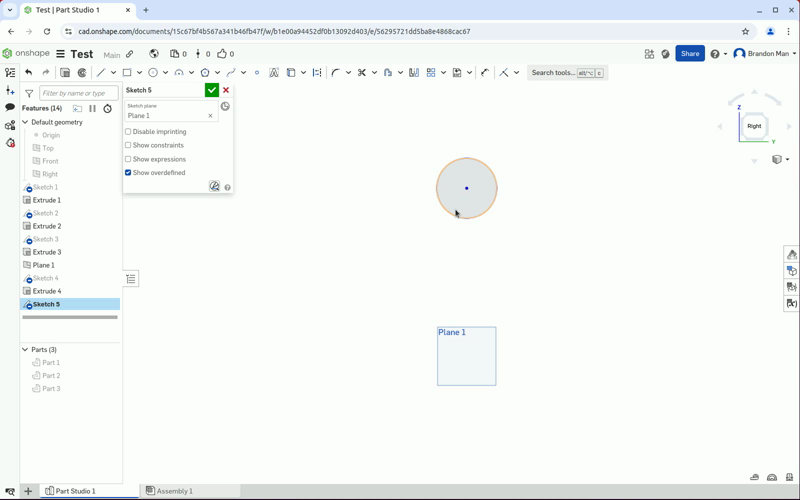
scroll(6)
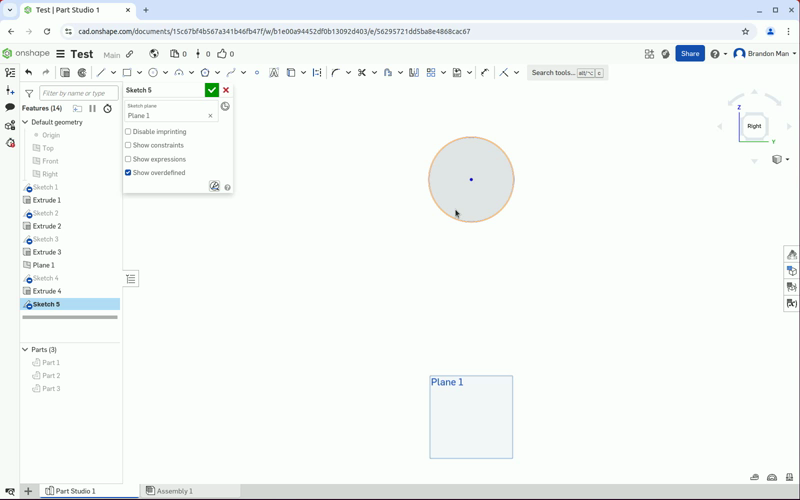
scroll(6)
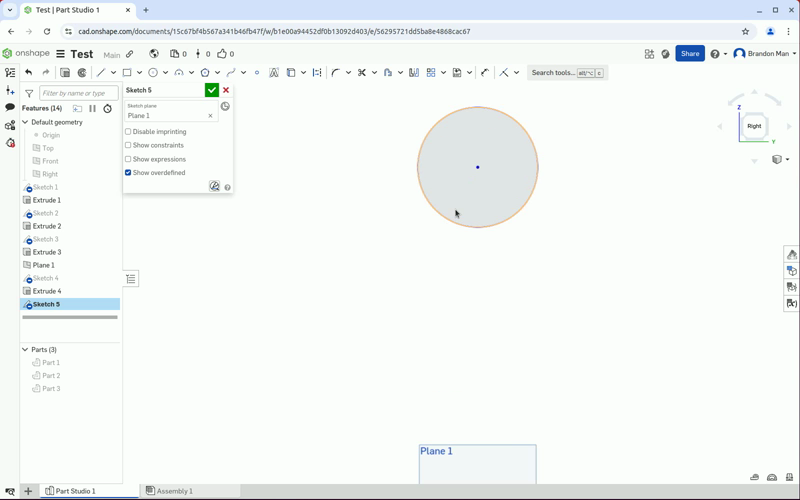
scroll(6)
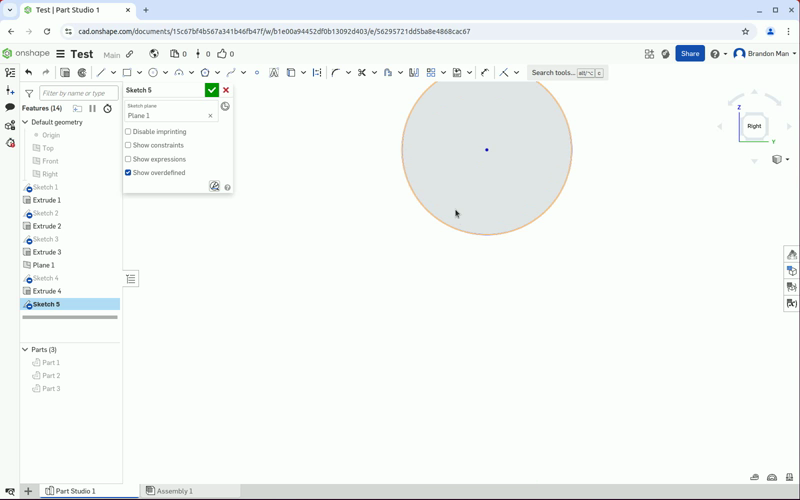
scroll(6)
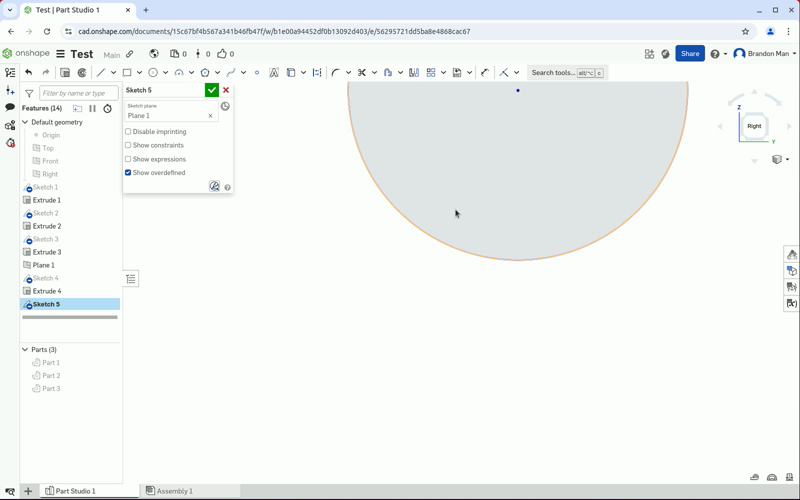
click(455, 209)
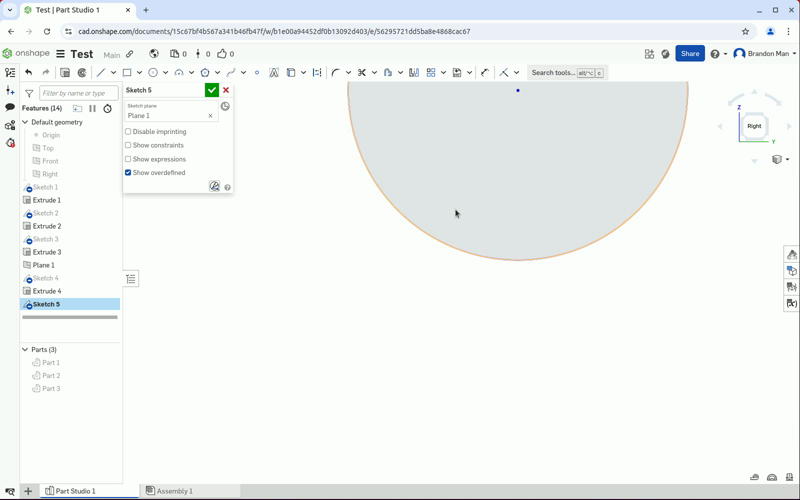
scroll(-6)
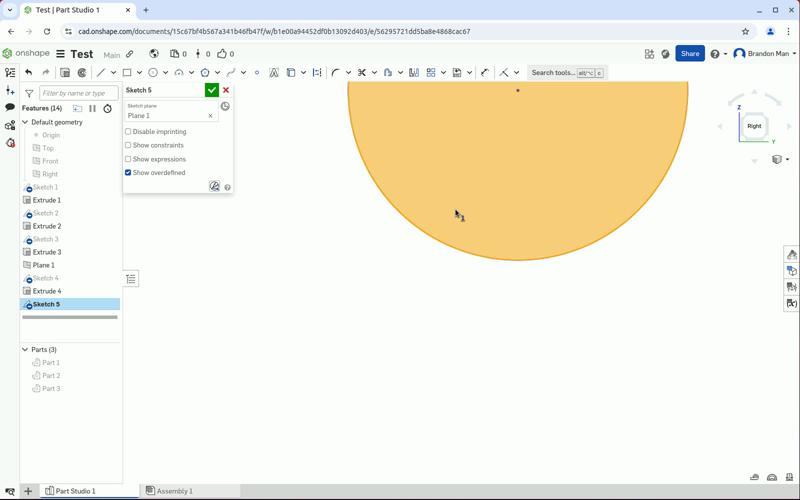
scroll(-6)
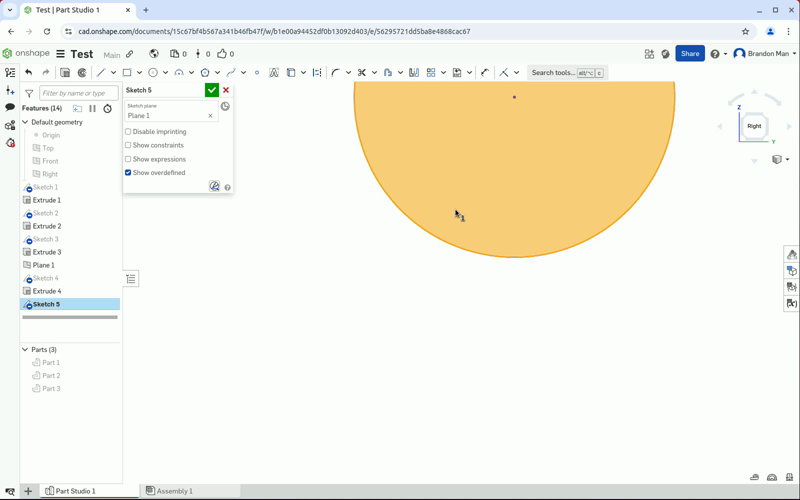
scroll(-6)
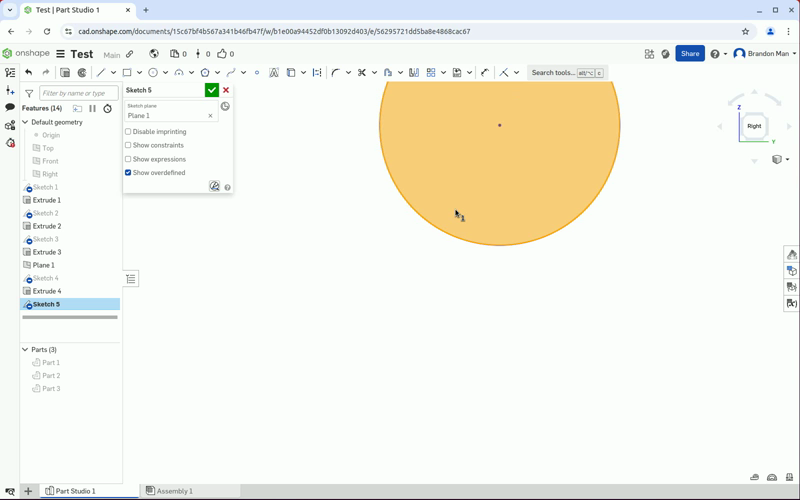
scroll(-6)
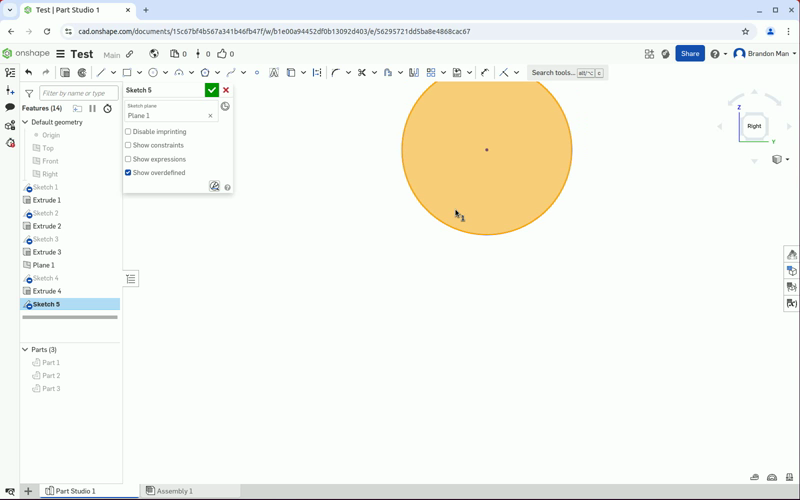
scroll(-6)
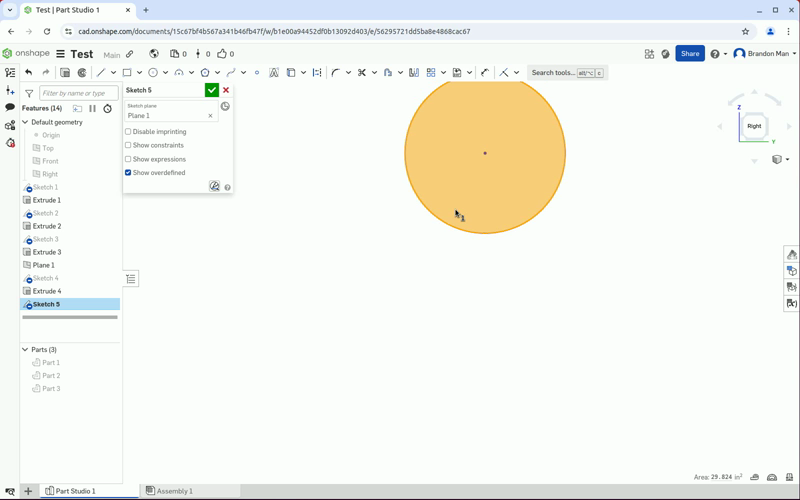
scroll(-6)
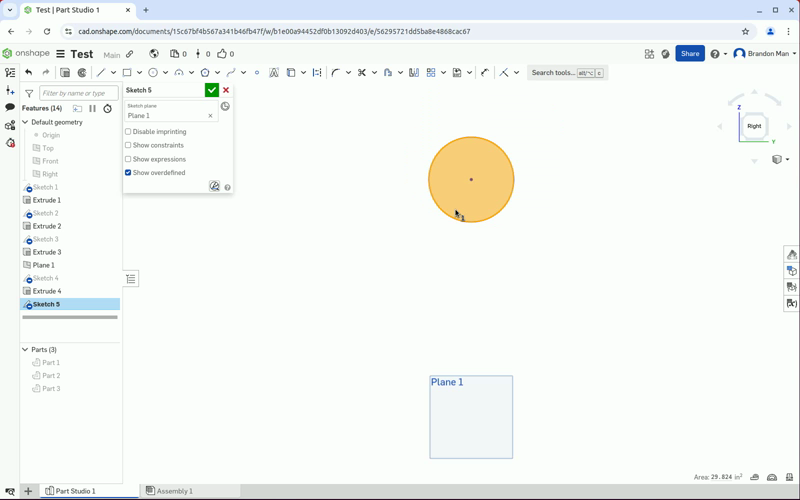
scroll(-6)
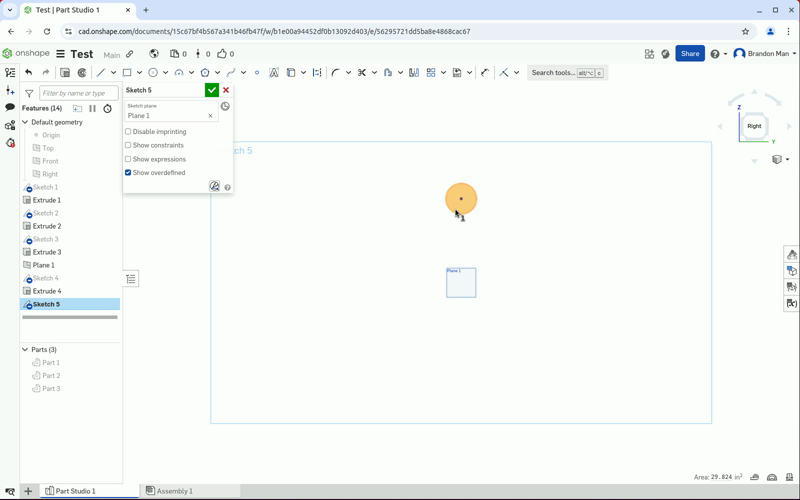
mouse_move(73, 352)
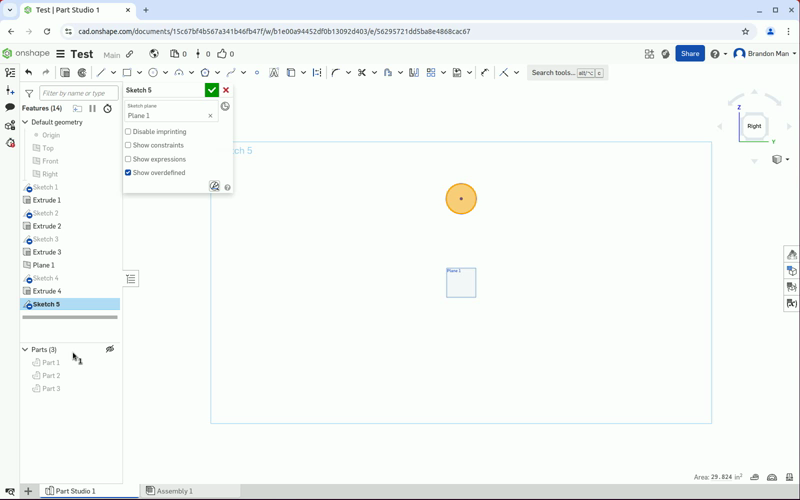
key(shift+y)
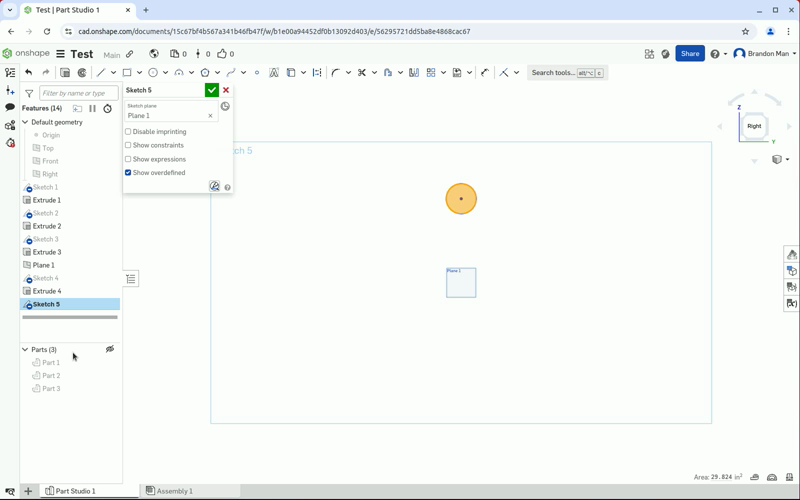
key(shift+e)
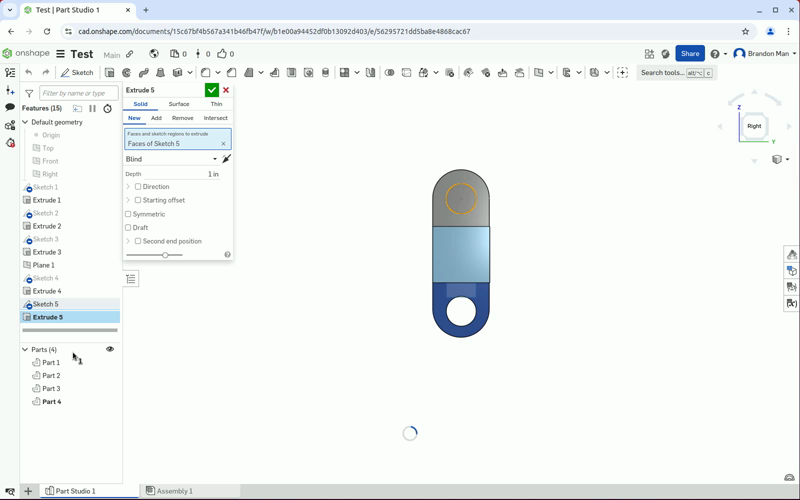
mouse_move(143, 106)
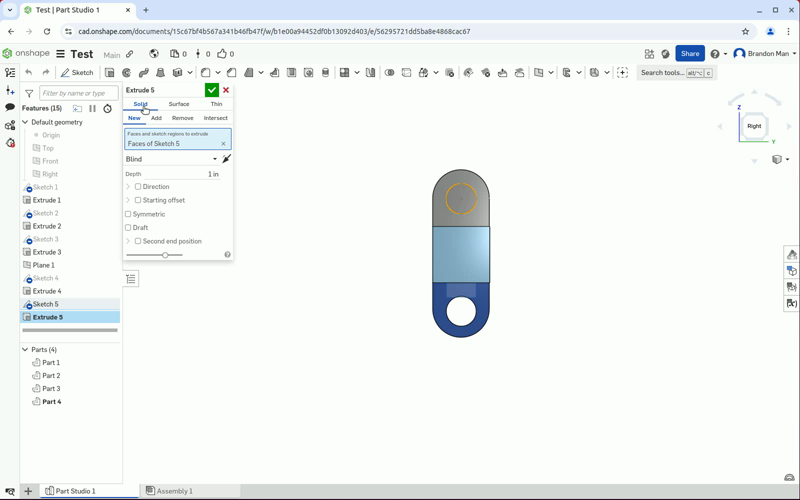
click(143, 106)
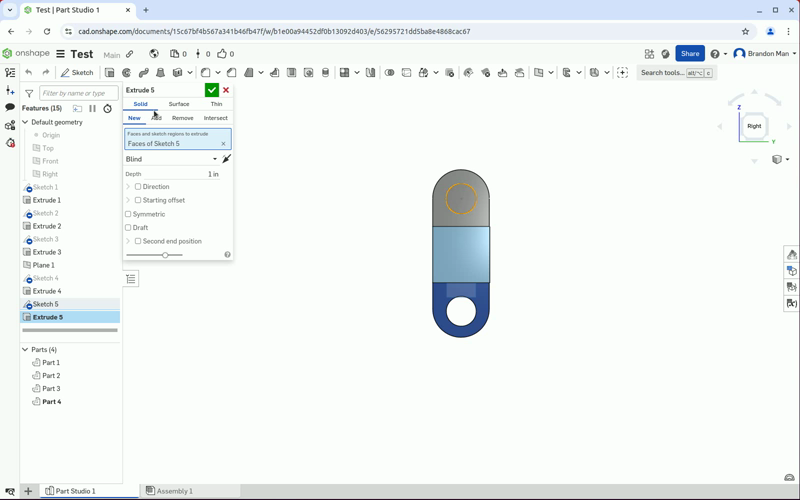
mouse_move(186, 120)
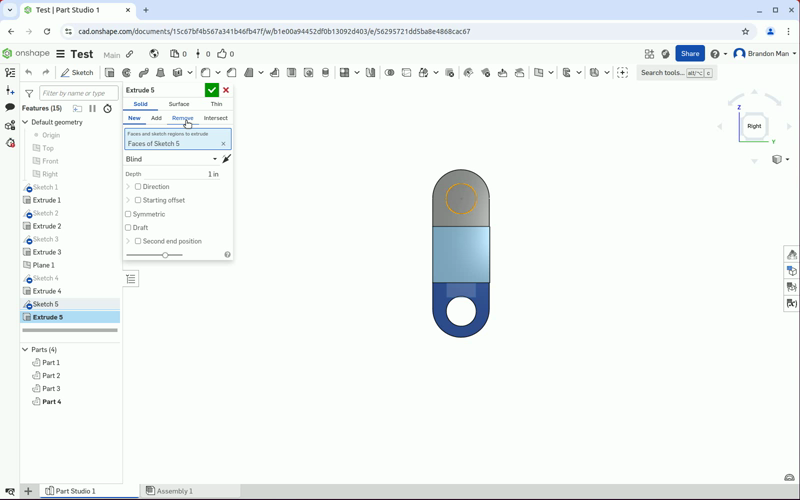
click(186, 120)
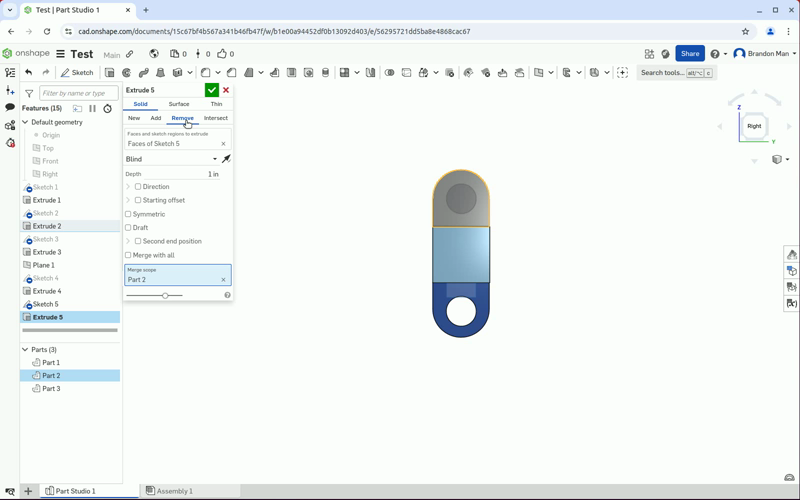
key(tab, 4)
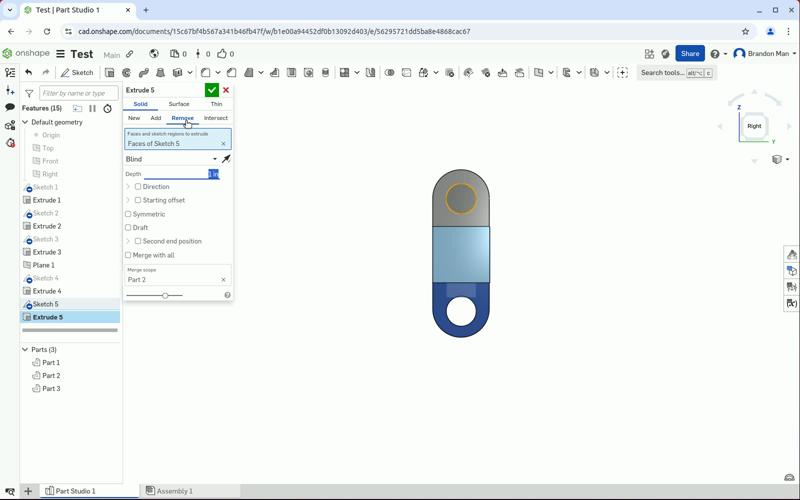
text(7.221)
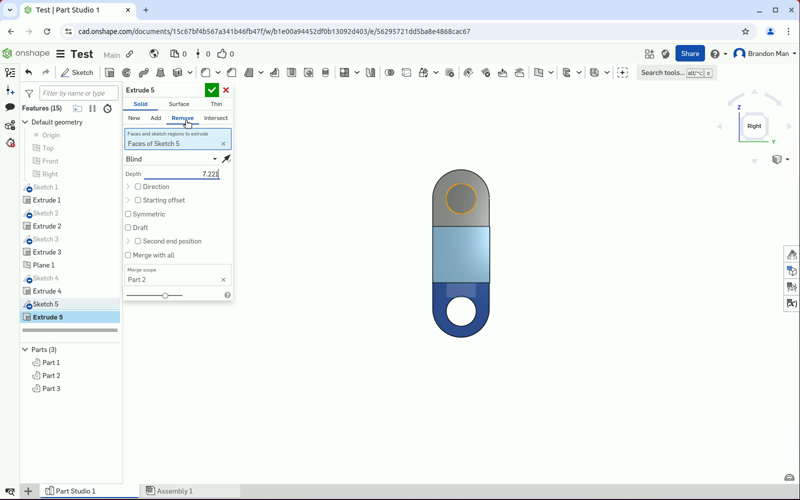
key(tab, 6)
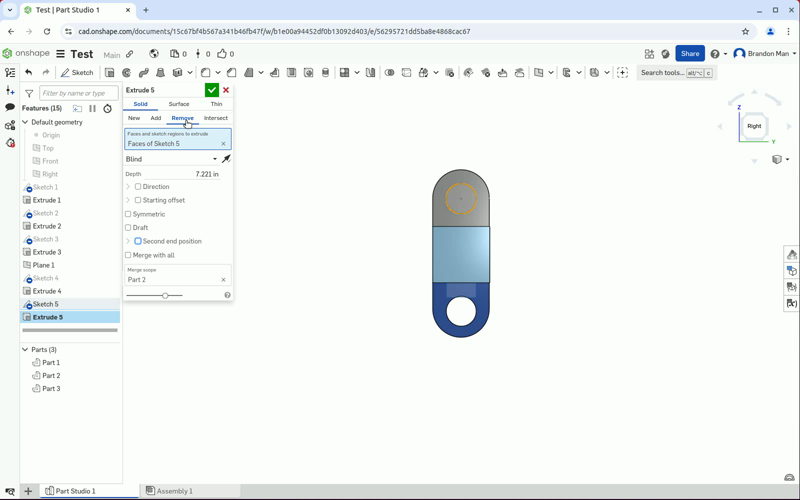
key(space)
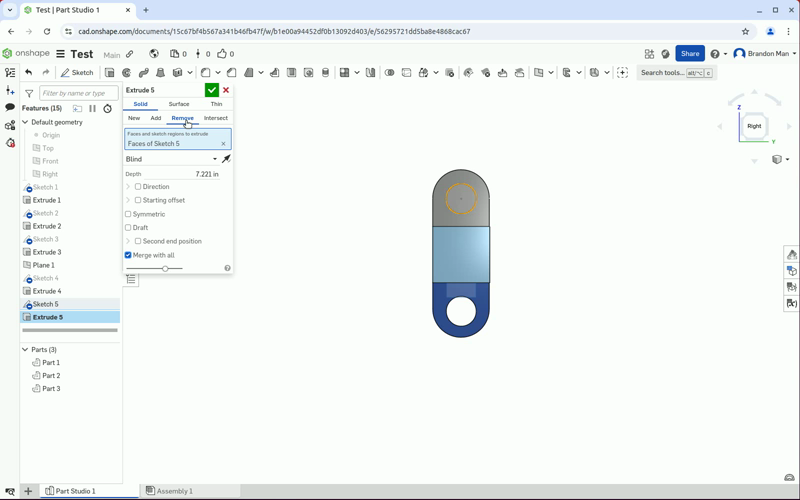
key(enter)
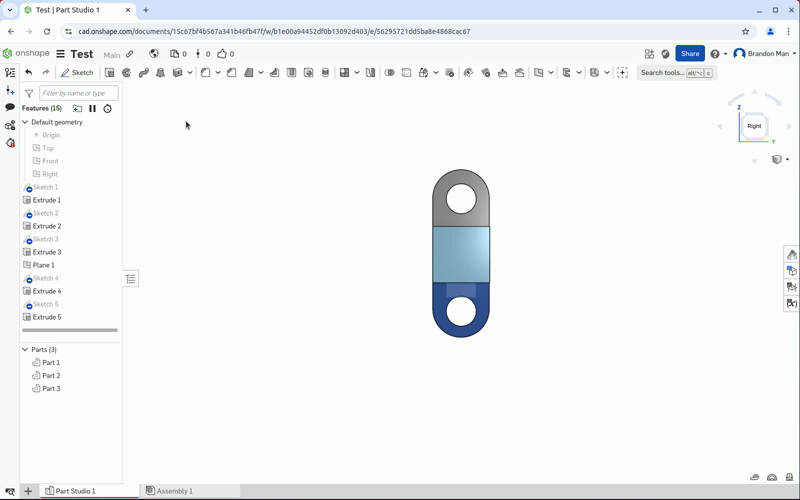
key(shift+h)
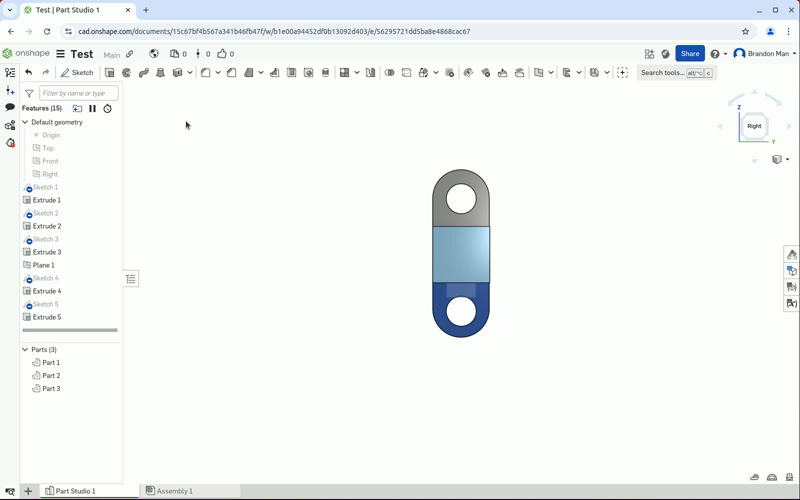
key(shift+h)
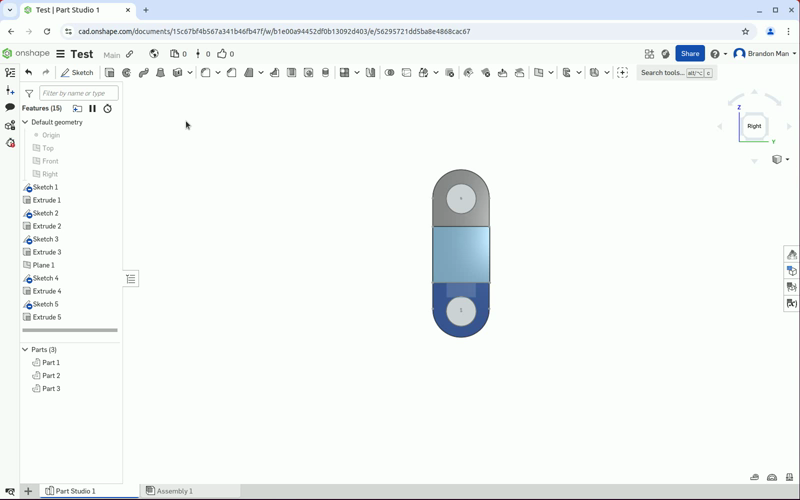
key(shift+7)
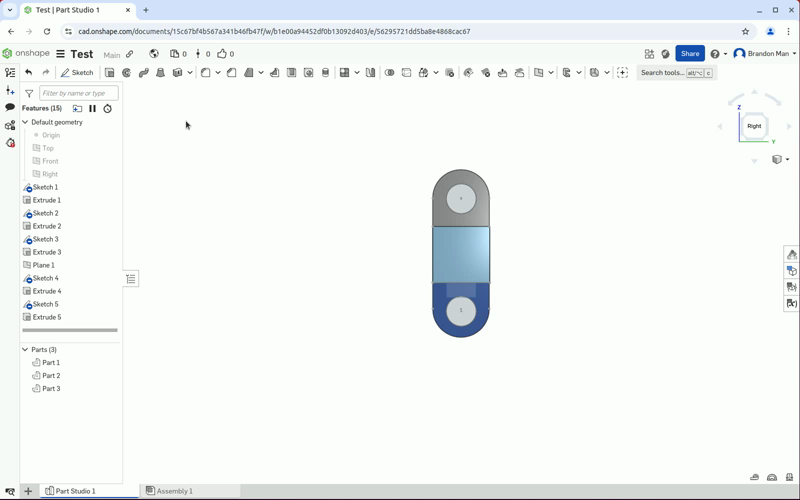
key(right, 2)
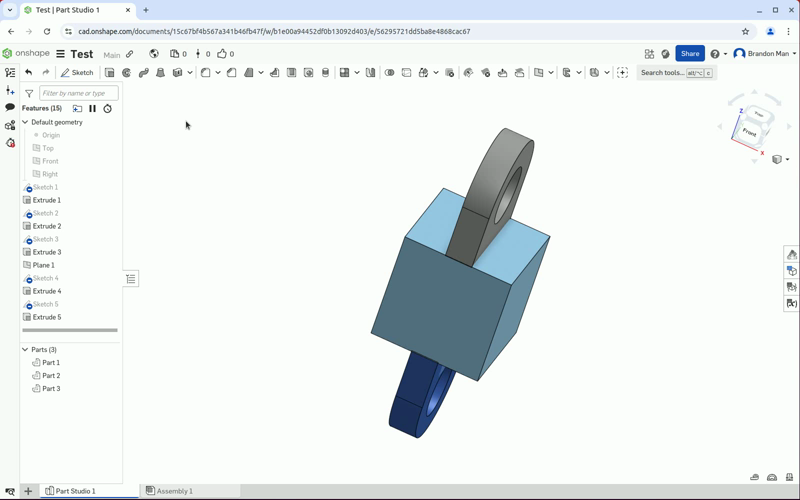
key(down, 2)
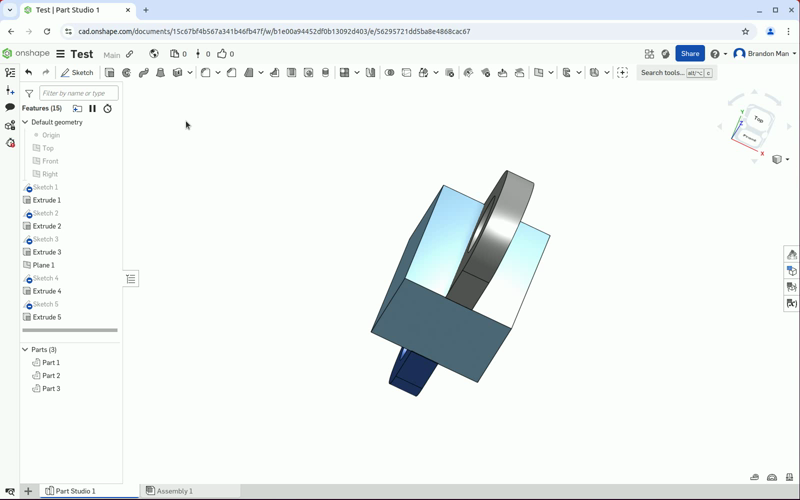
key(up, 2)
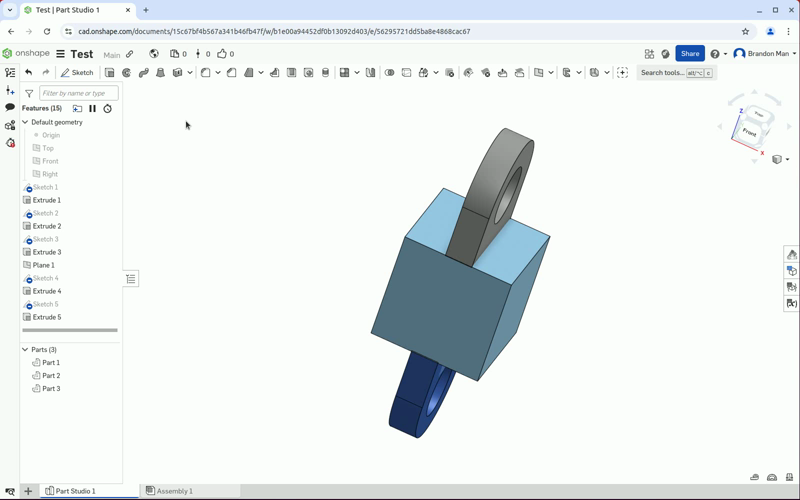
key(left, 2)
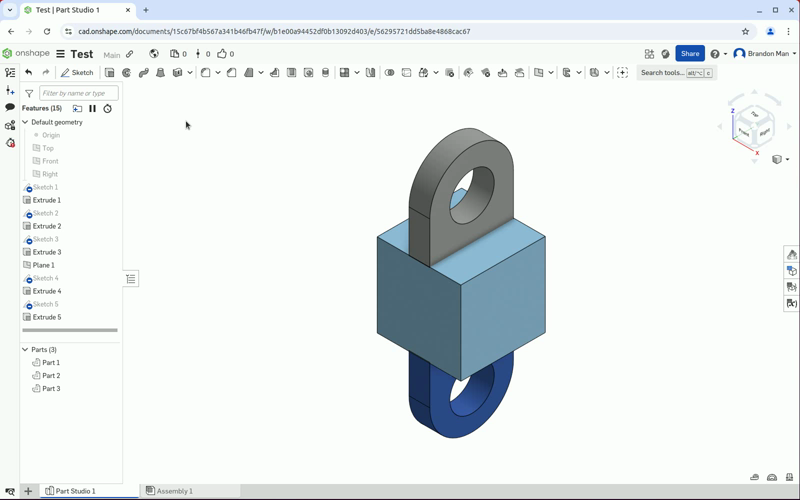
mouse_move(73, 189)
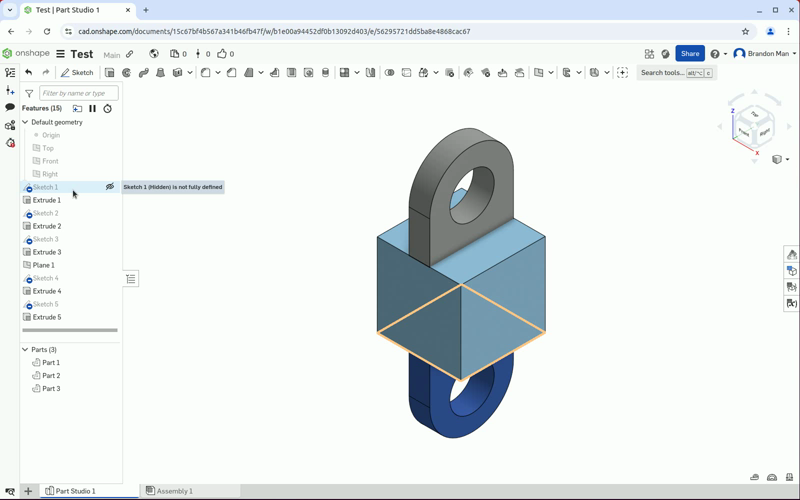
click(73, 189)